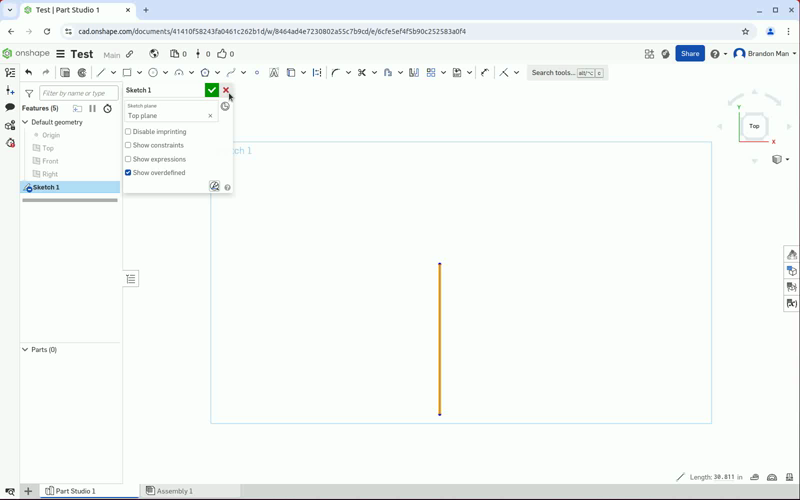
key(shift+h)
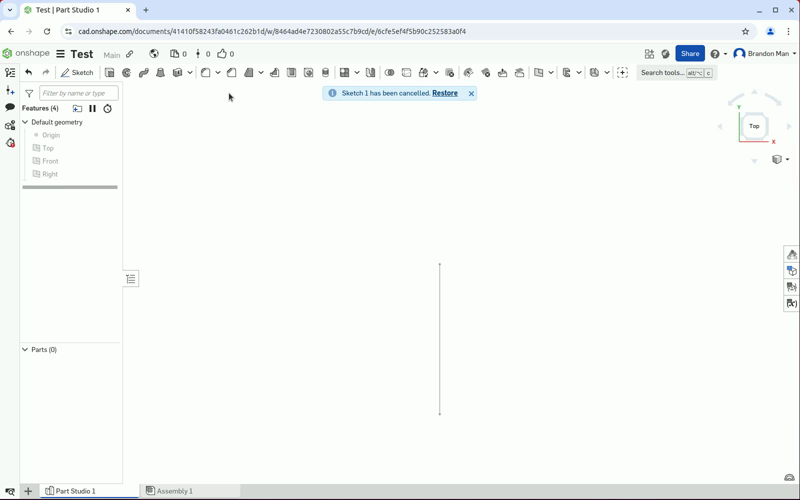
mouse_move(73, 352)
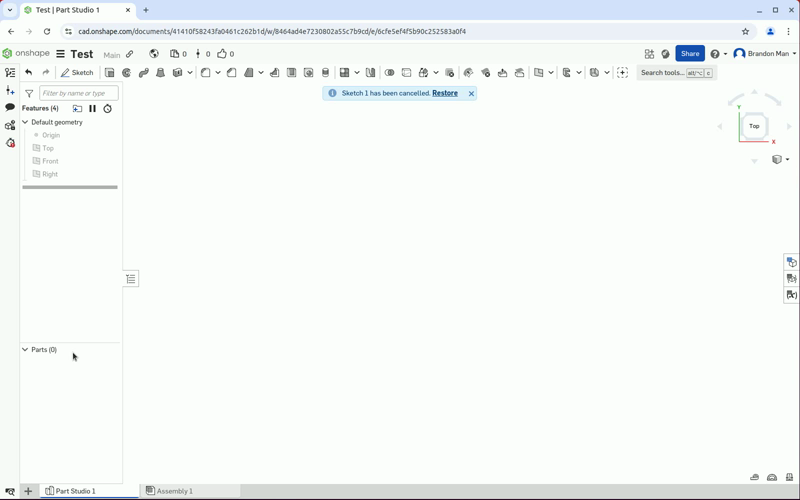
key(y)
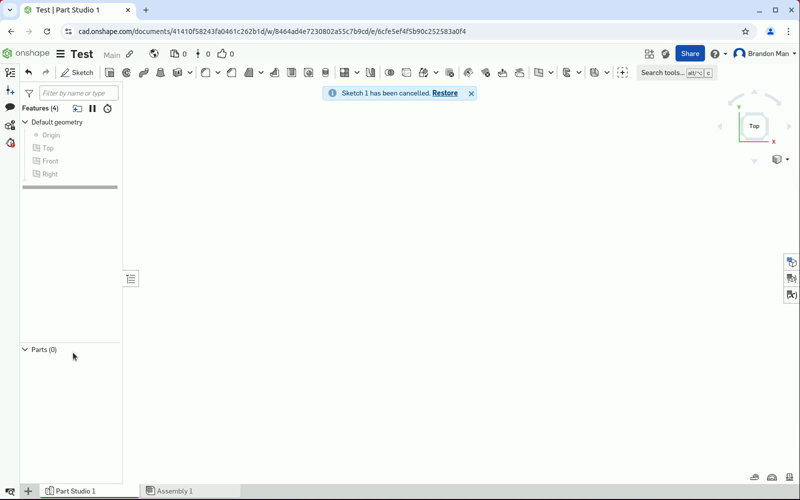
key(shift+p)
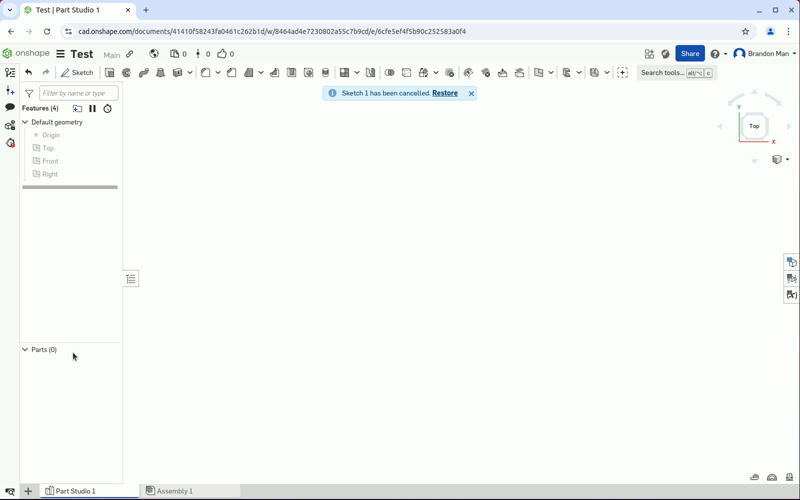
key(space)
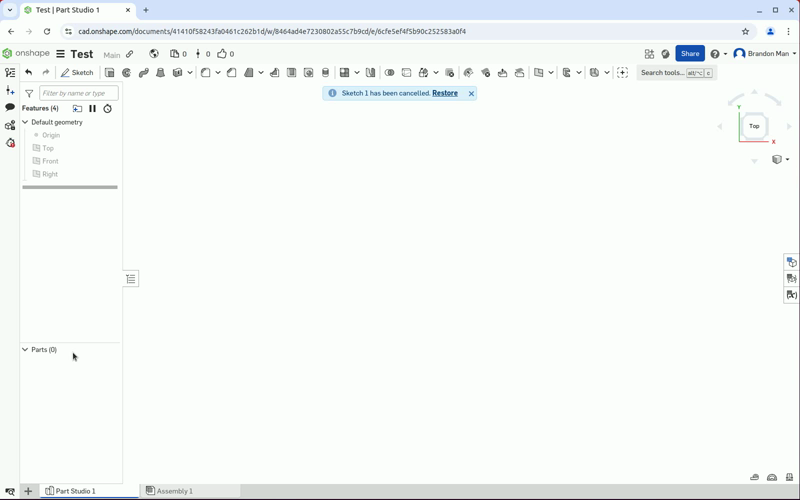
key_down(shift)
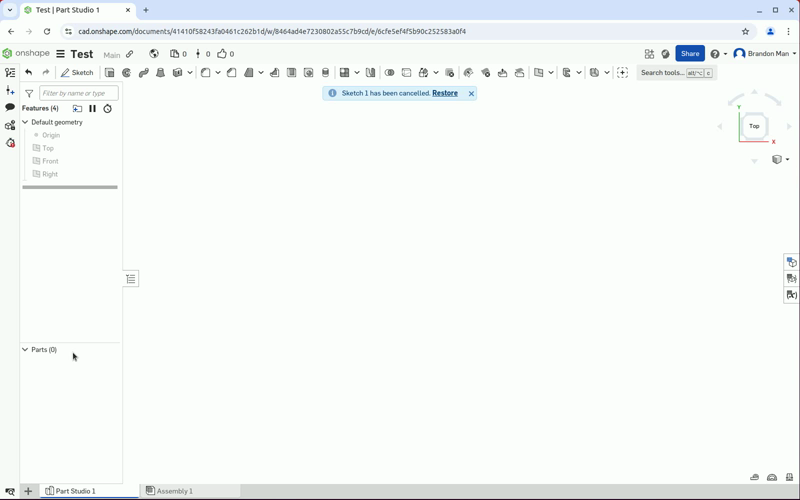
key(up)
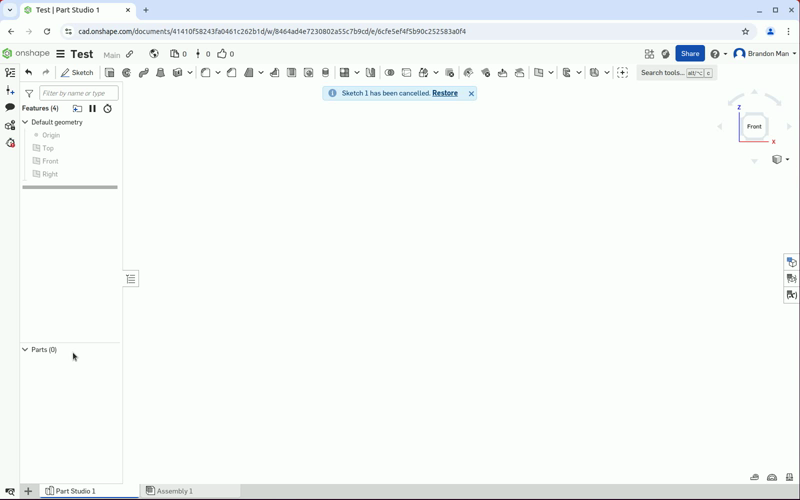
key_up(shift)
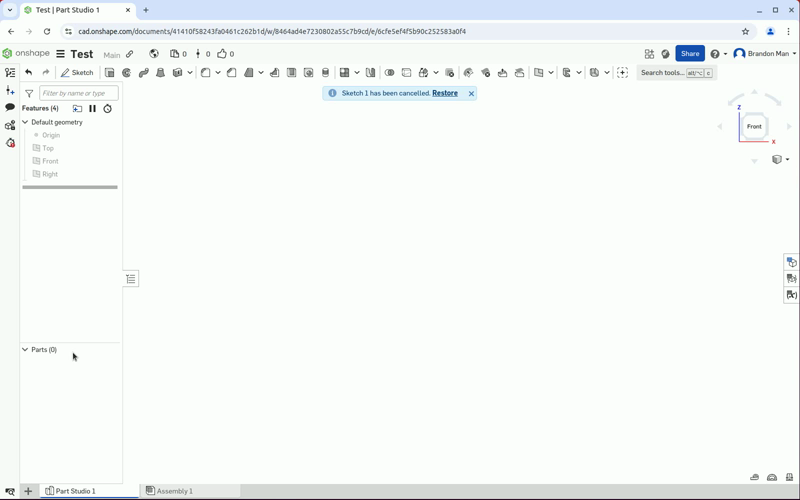
mouse_move(73, 352)
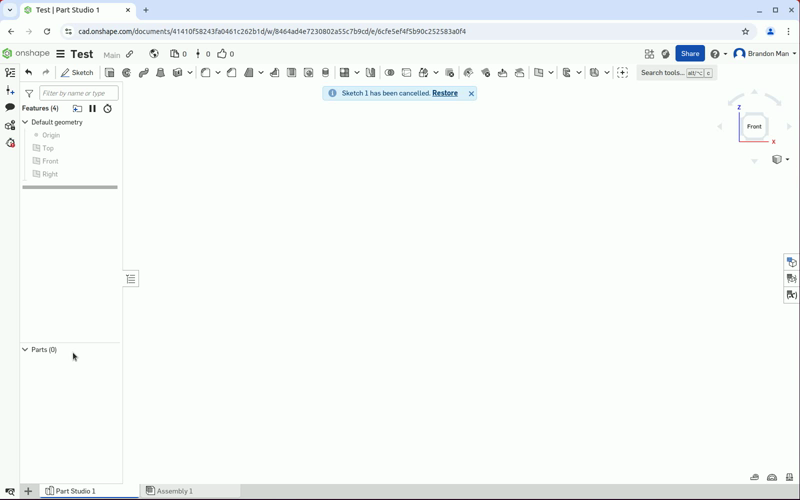
key(shift+y)
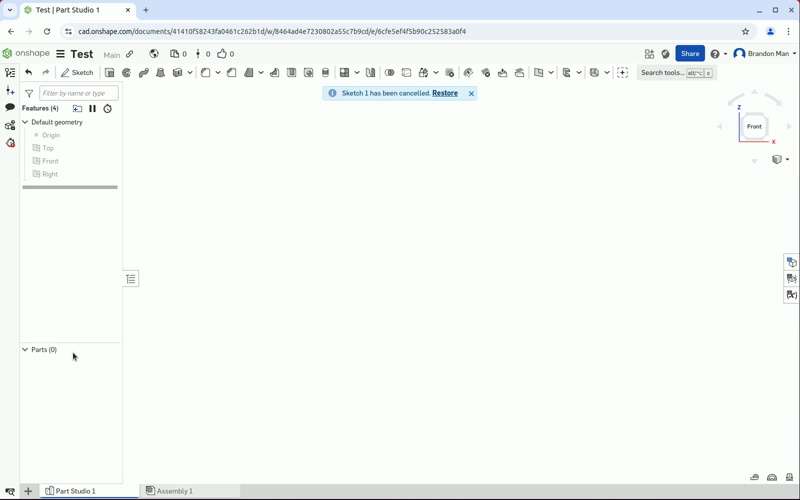
key(shift+s)
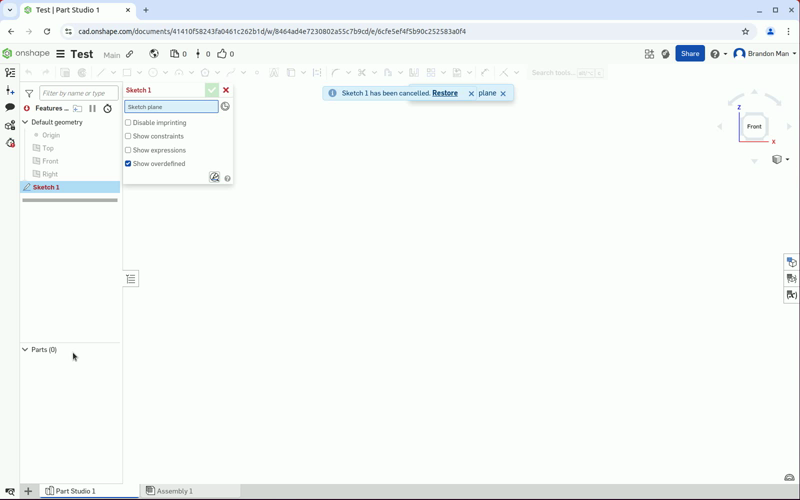
mouse_move(73, 163)
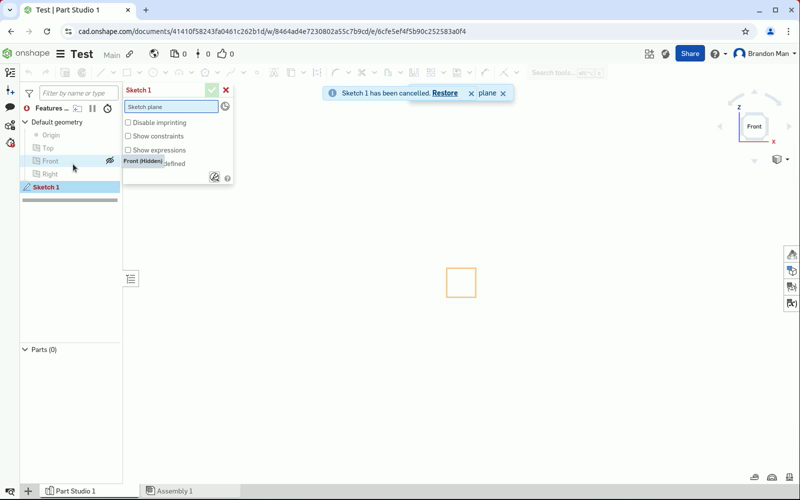
click(73, 163)
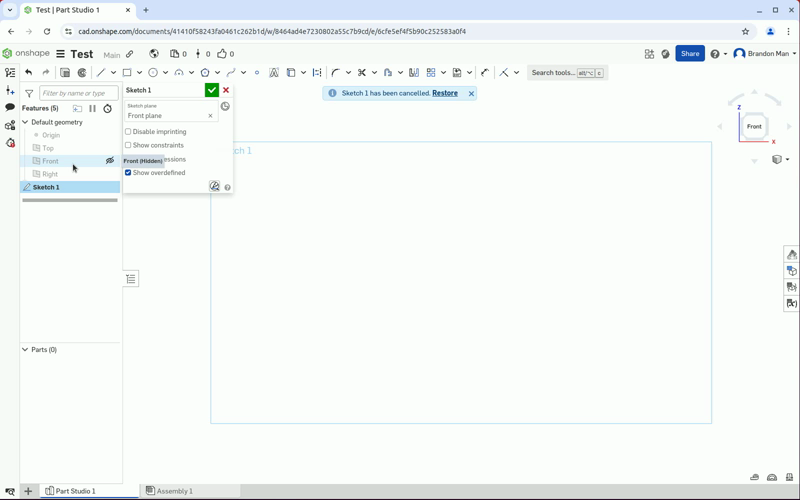
mouse_move(73, 352)
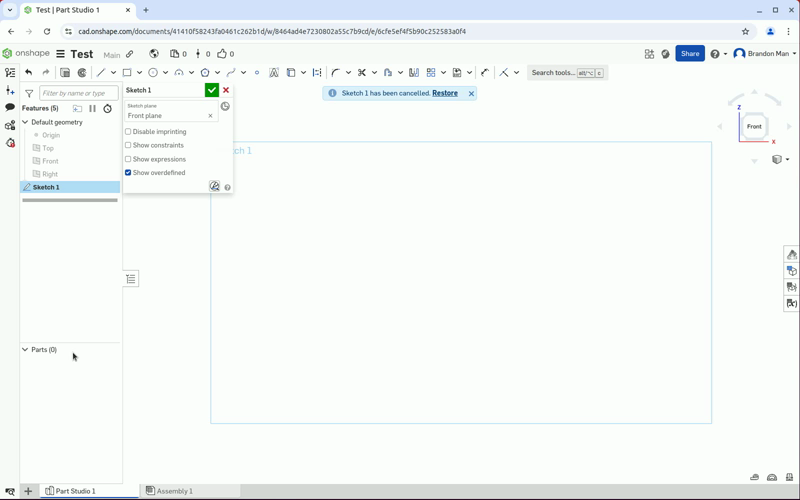
key(y)
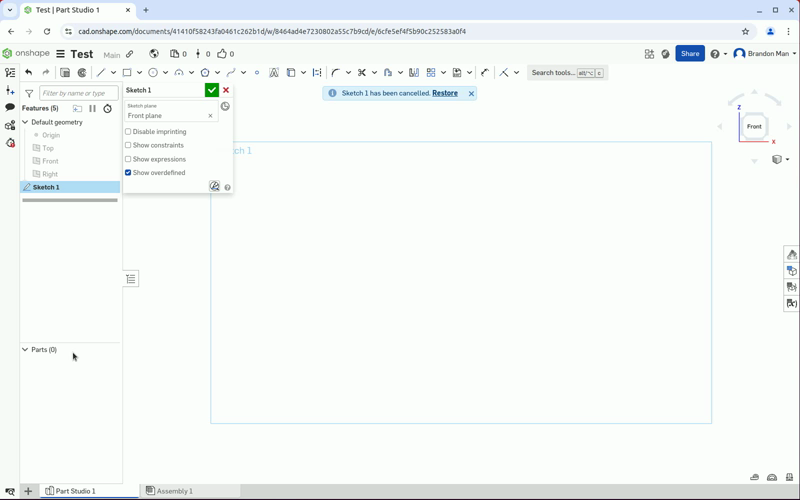
key(c)
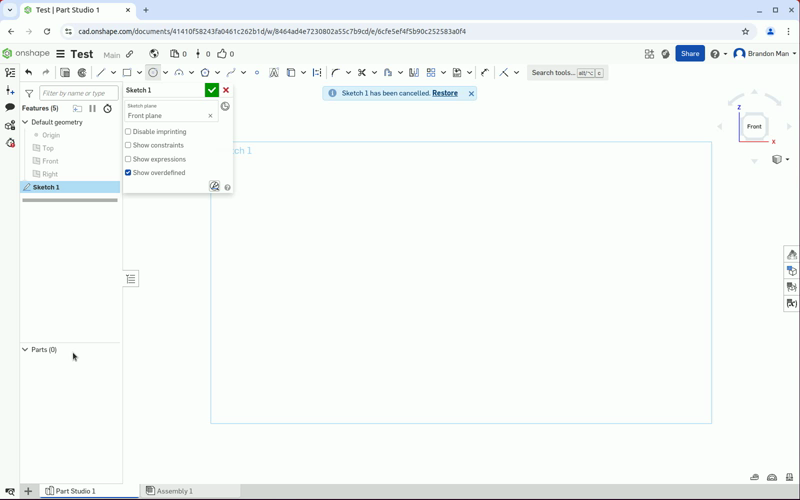
key_down(shift)
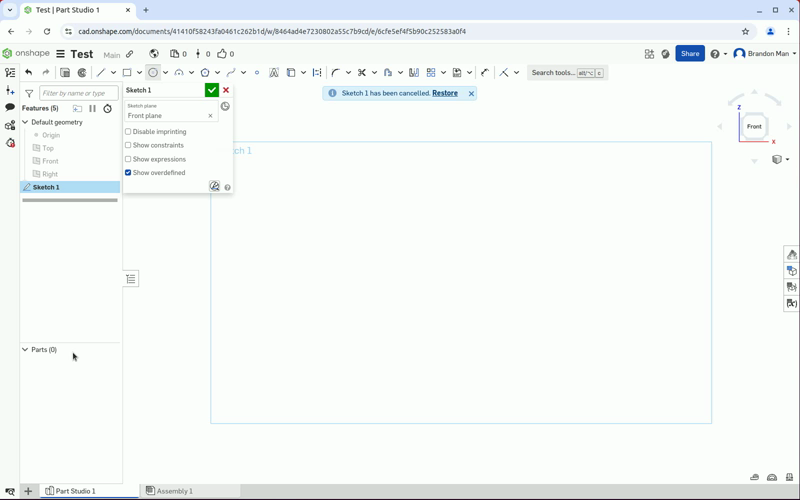
mouse_move(460, 282)
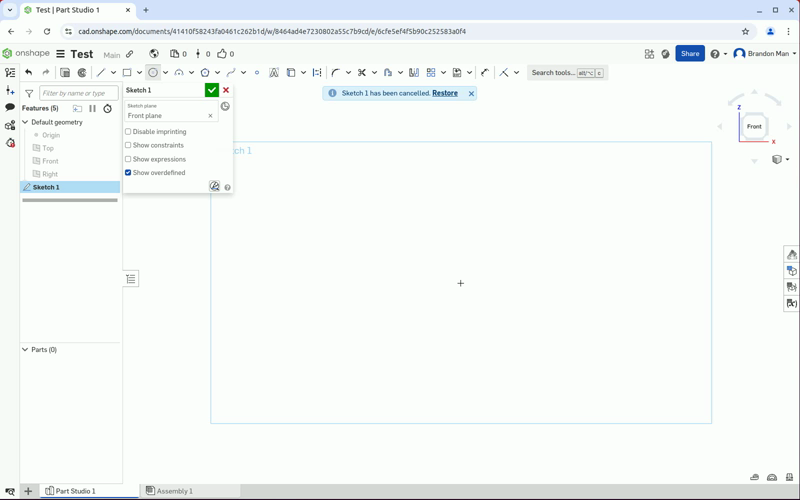
click(460, 282)
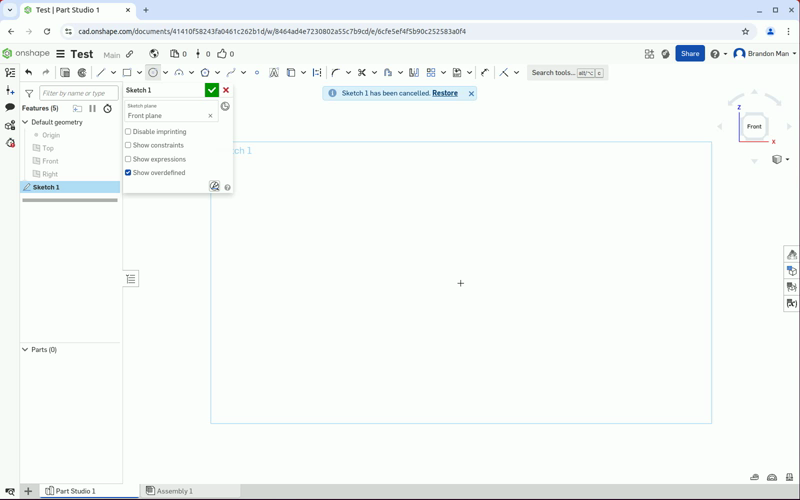
key_up(shift)
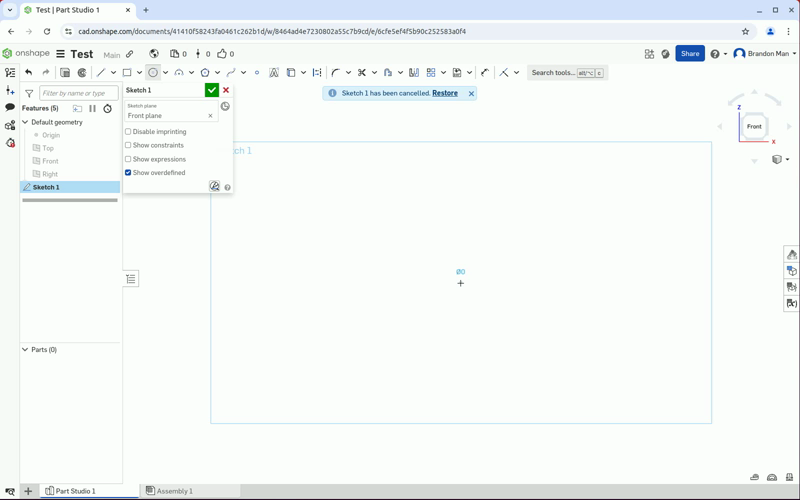
mouse_move(505, 282)
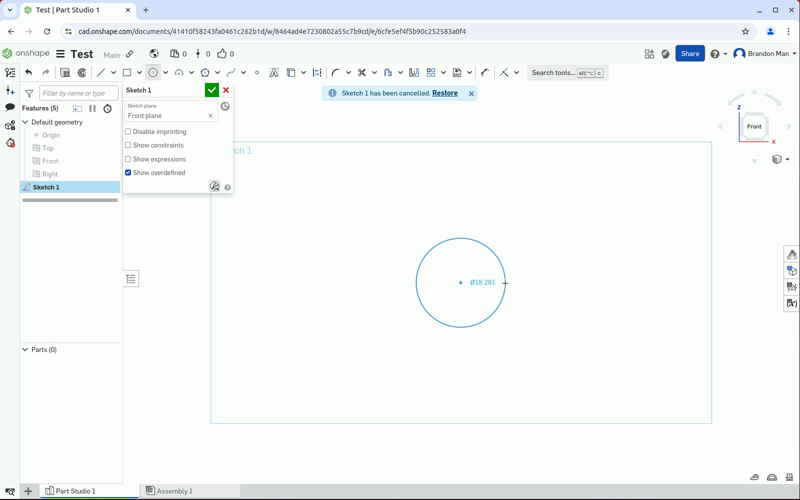
click(505, 282)
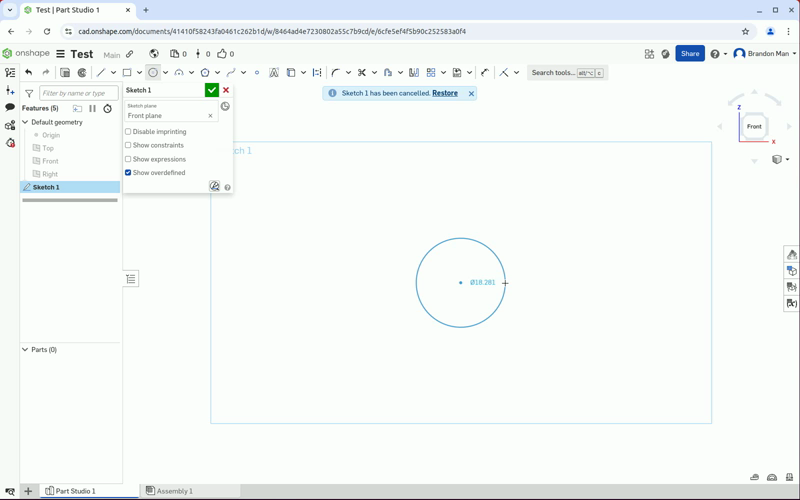
key(esc)
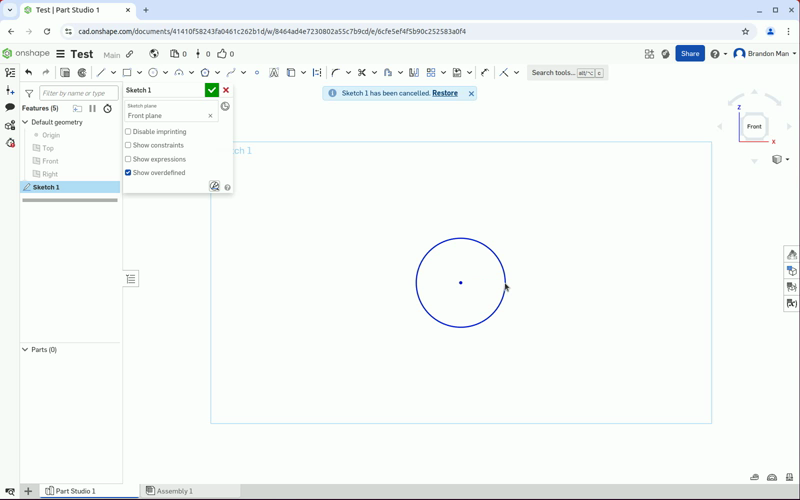
key(l)
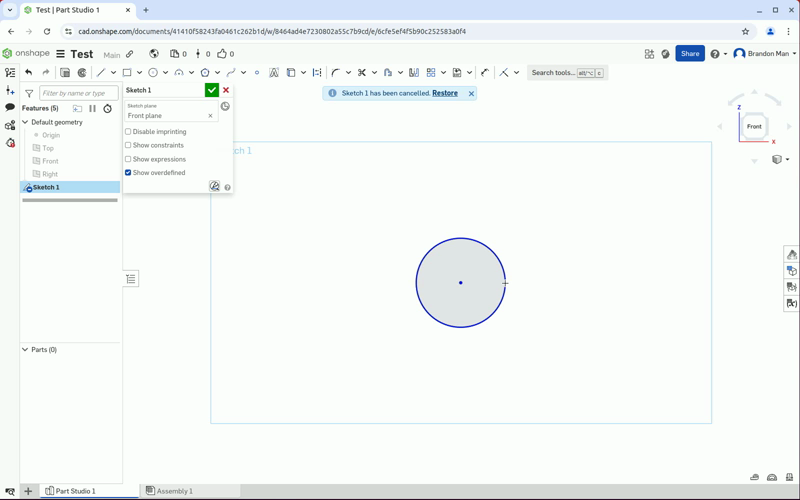
key_down(shift)
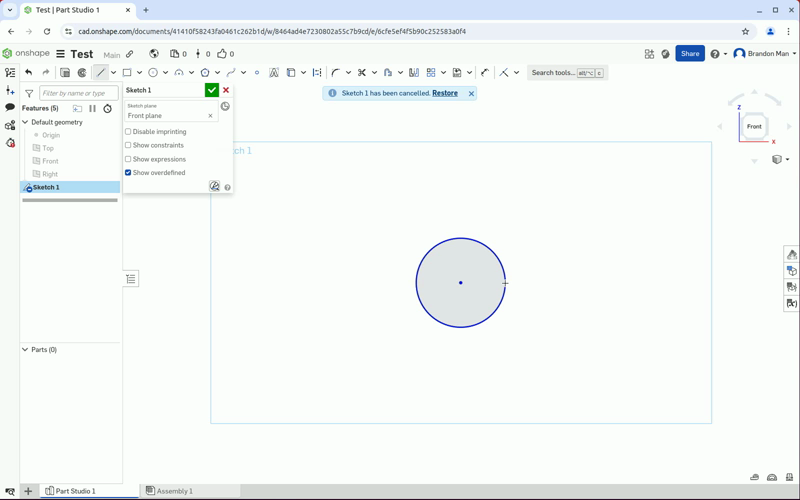
mouse_move(431, 290)
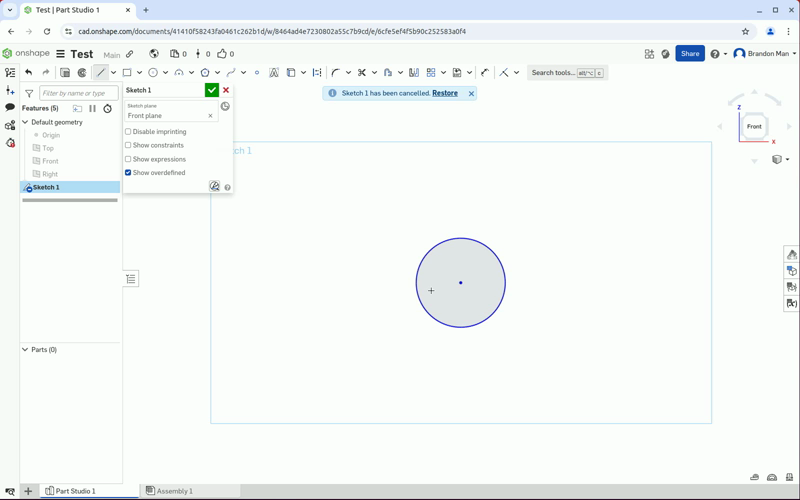
click(431, 290)
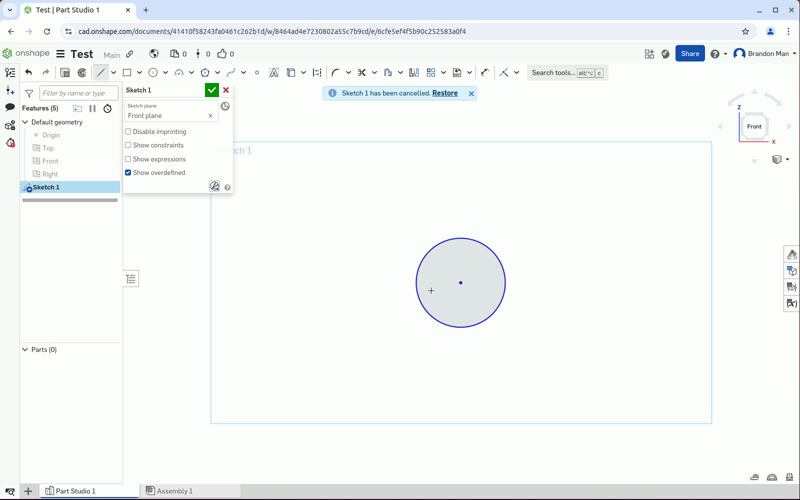
key_up(shift)
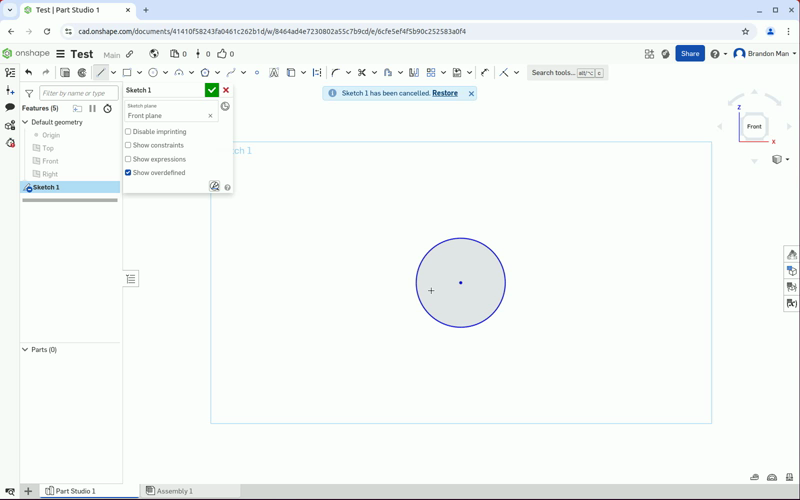
key_down(shift)
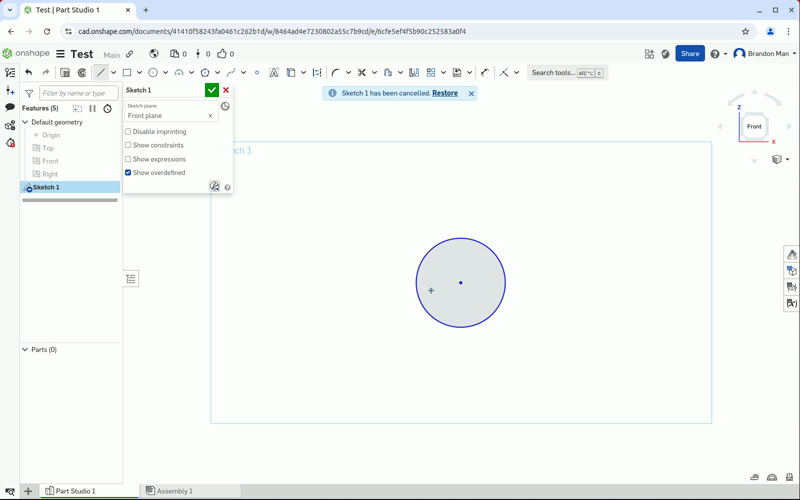
mouse_move(461, 290)
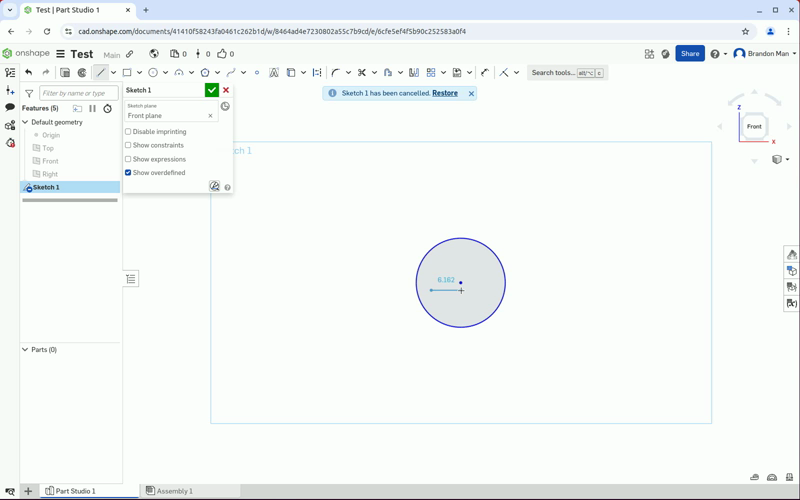
mouse_move(439, 290)
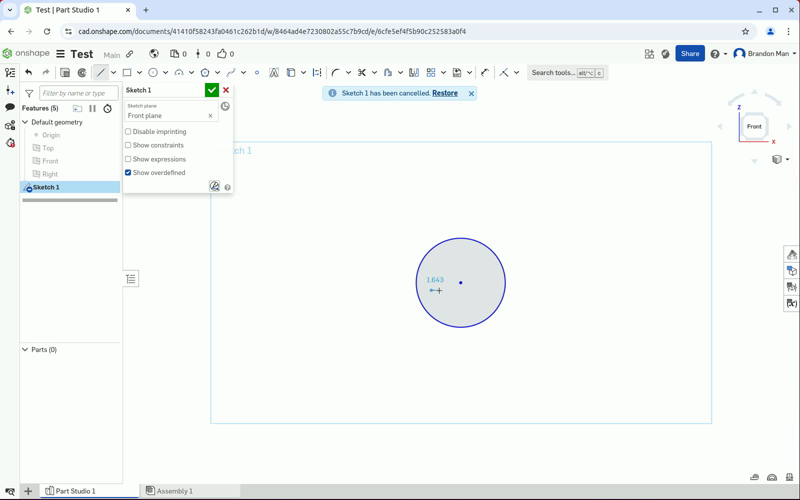
click(439, 290)
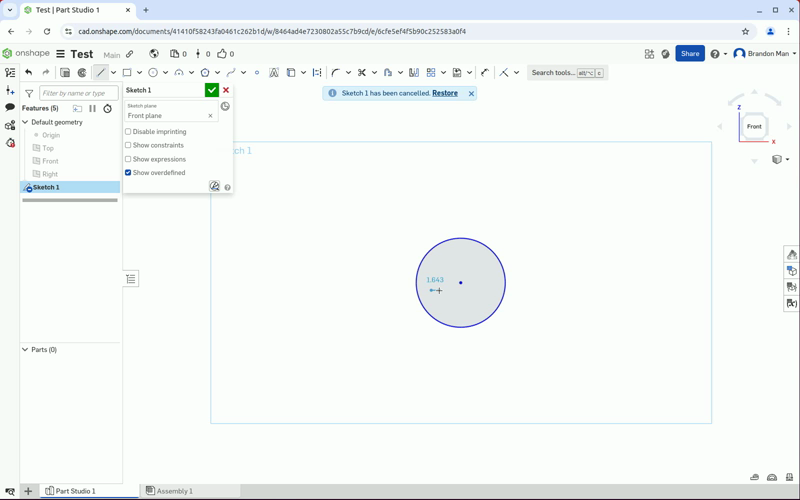
key_up(shift)
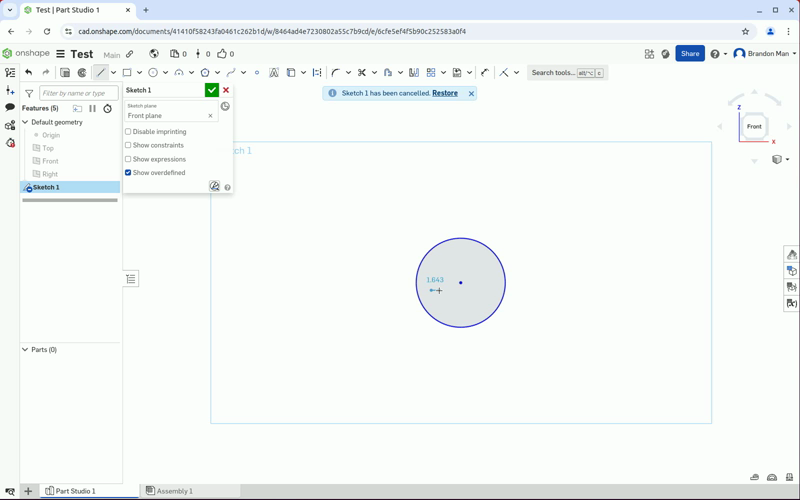
key(esc)
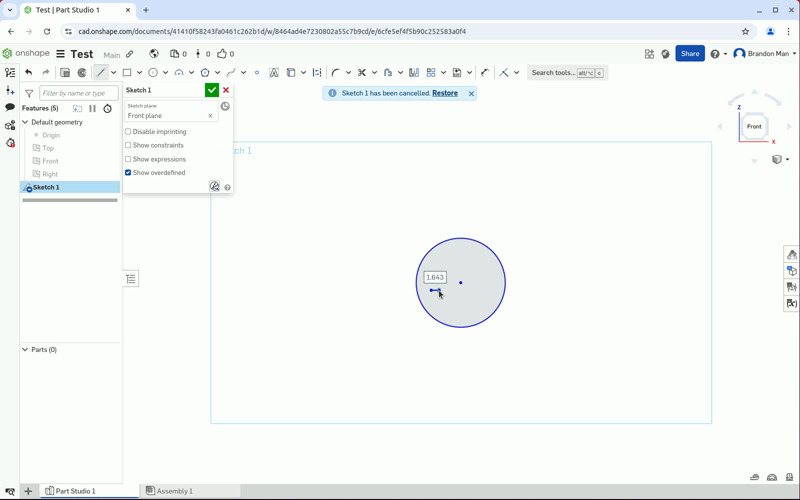
key(a)
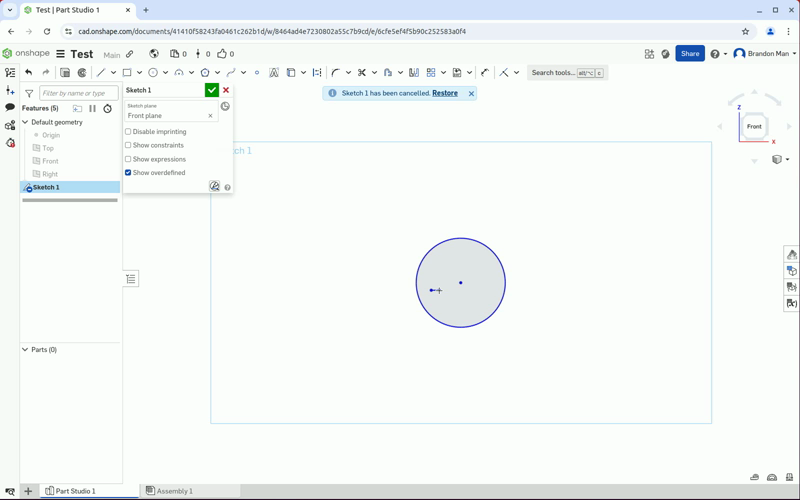
mouse_move(439, 290)
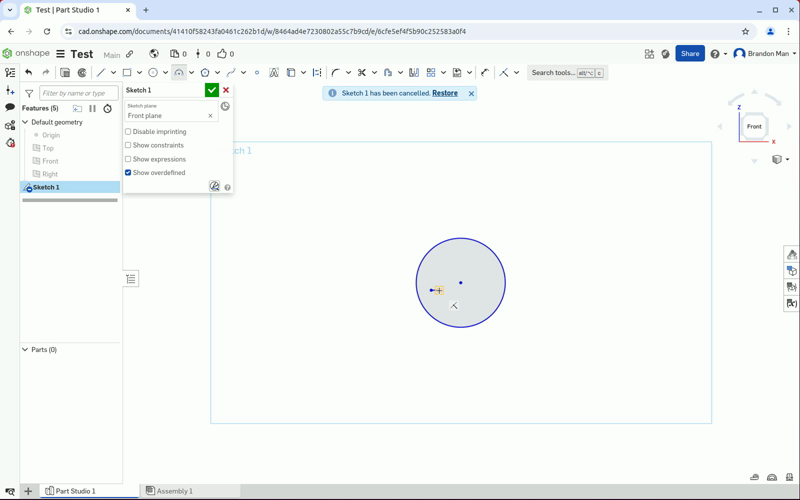
click(439, 290)
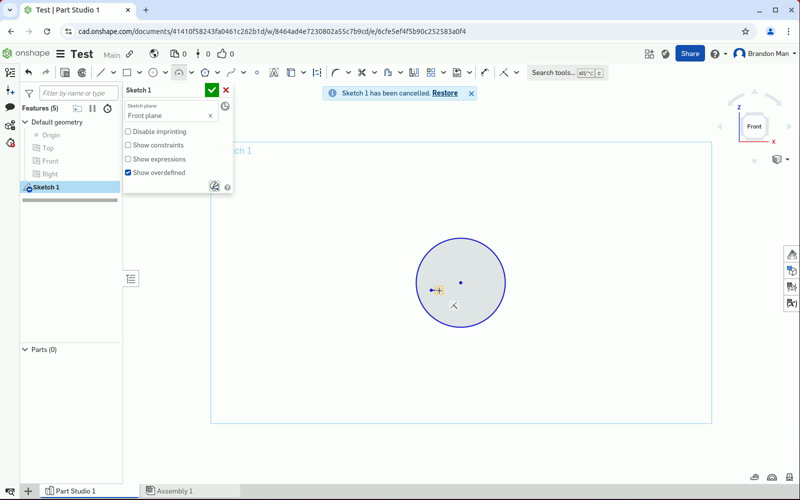
key_down(shift)
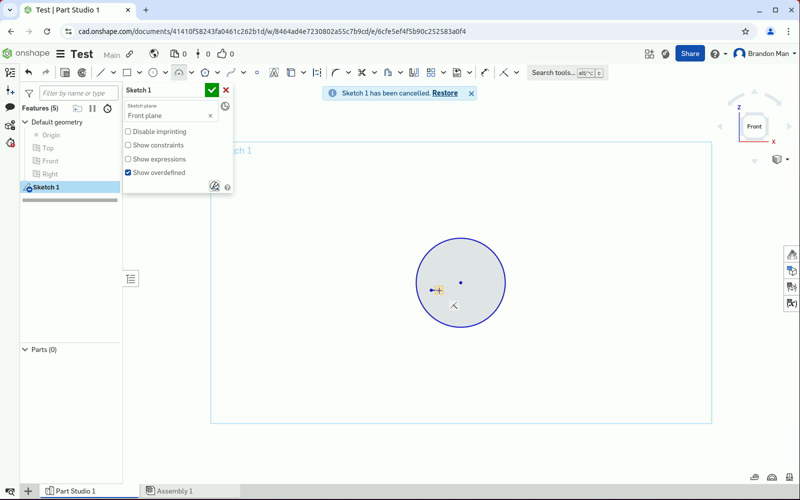
mouse_move(481, 290)
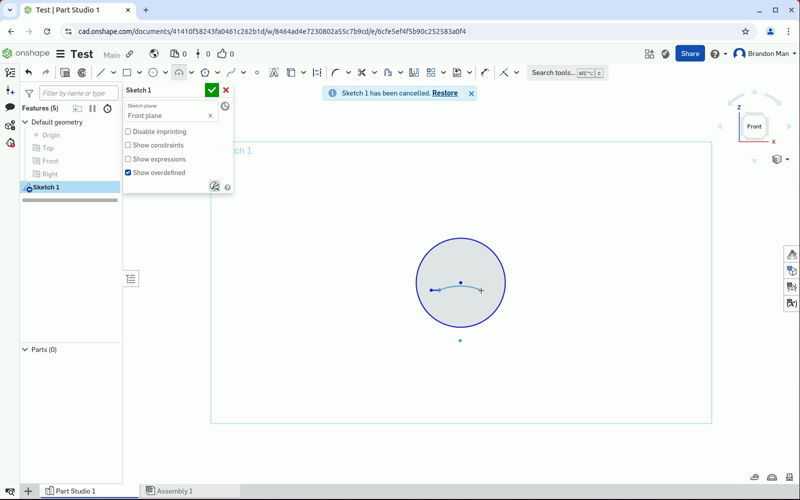
click(481, 290)
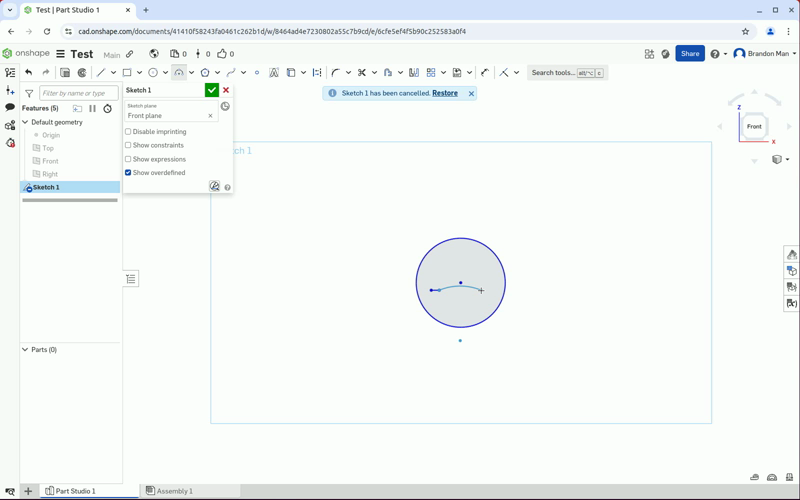
mouse_move(460, 305)
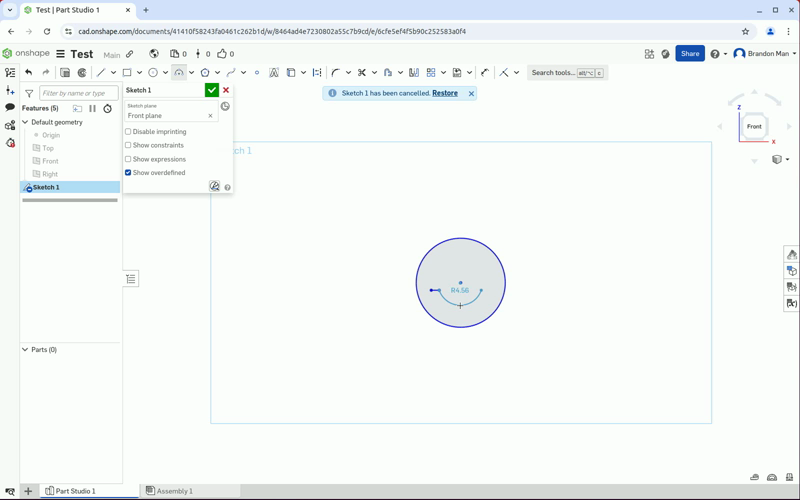
click(460, 305)
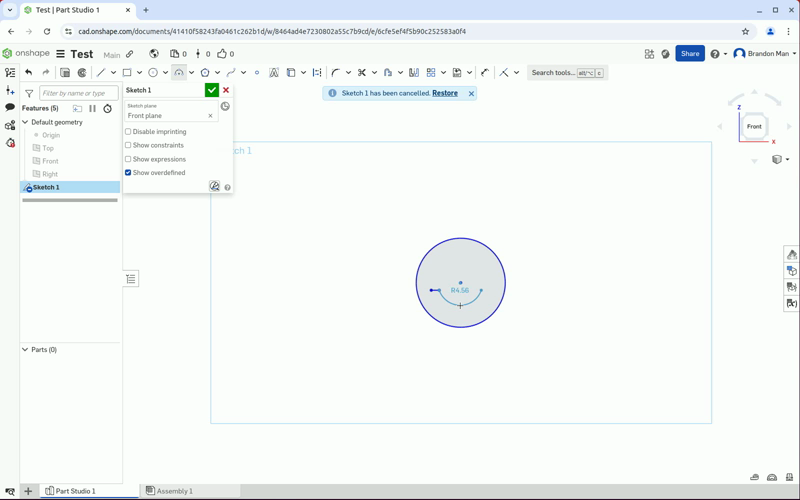
key_up(shift)
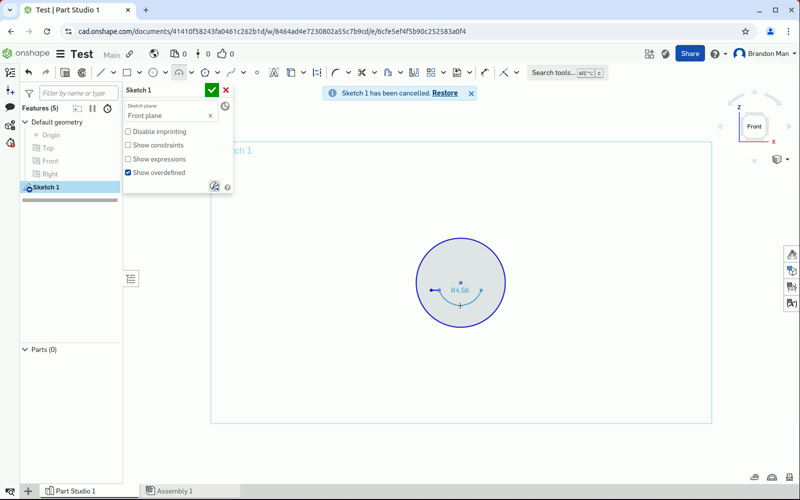
key(esc)
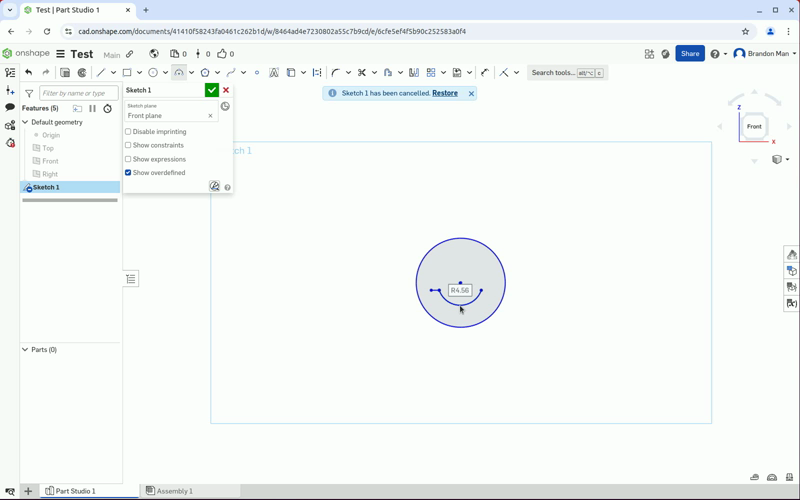
key(l)
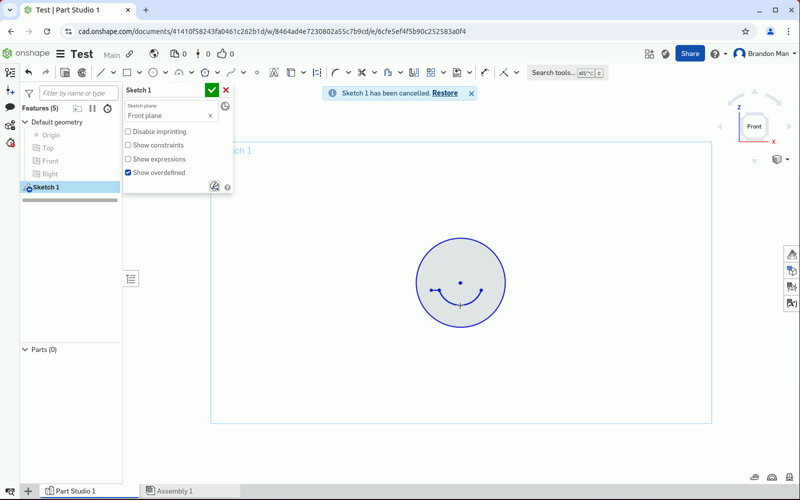
mouse_move(481, 290)
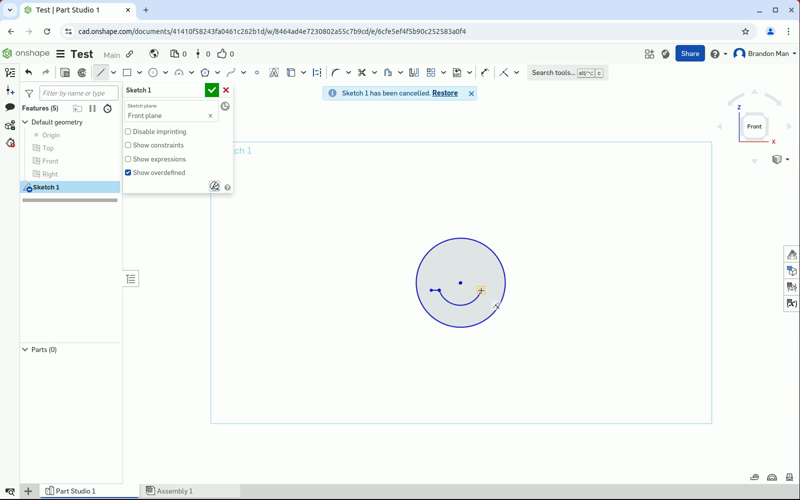
click(481, 290)
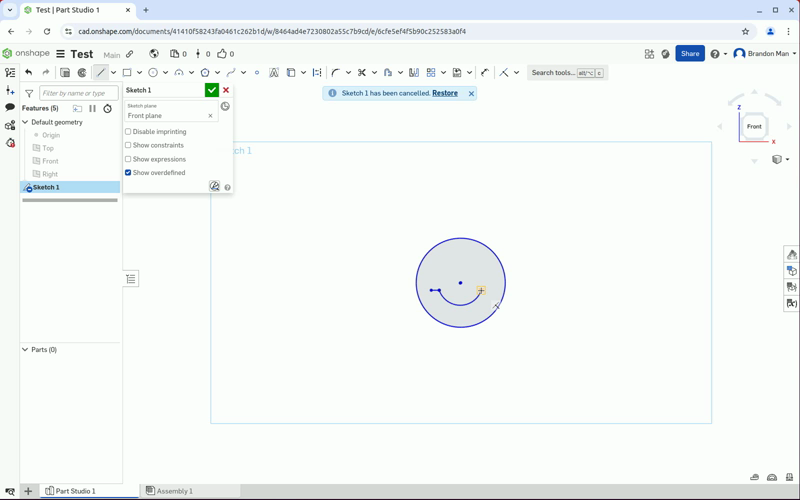
key_down(shift)
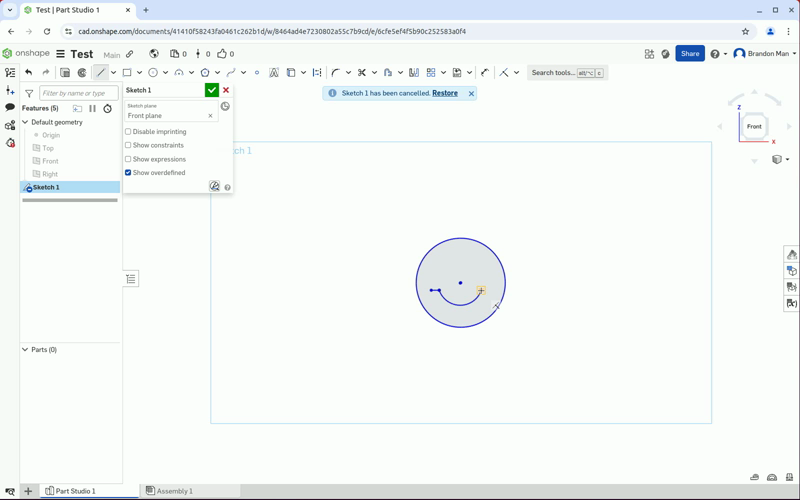
mouse_move(511, 290)
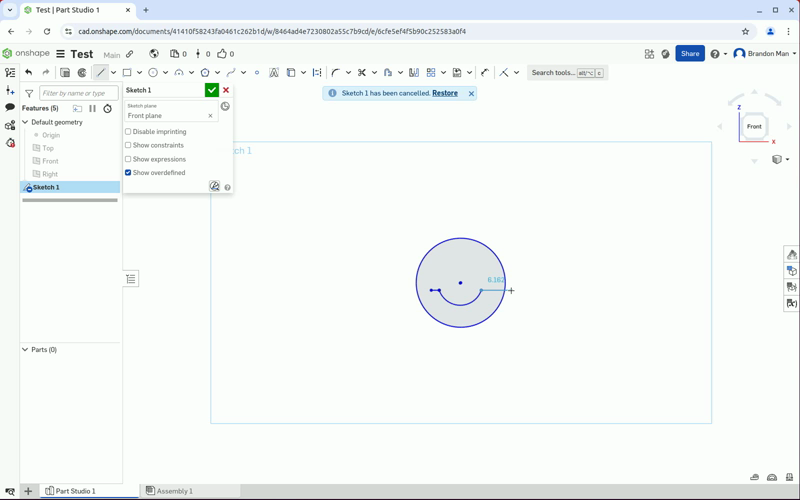
mouse_move(489, 290)
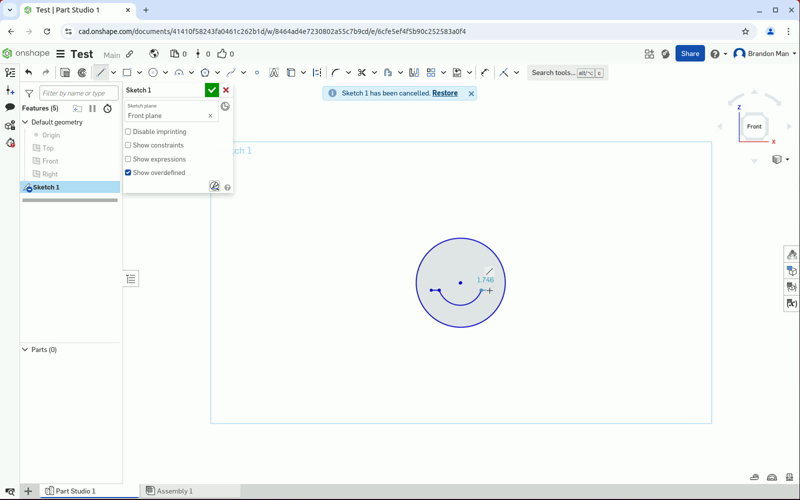
click(489, 290)
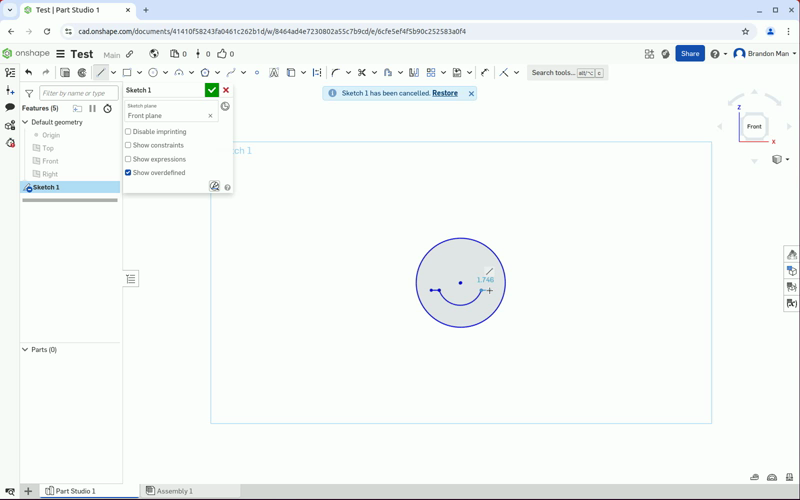
key_up(shift)
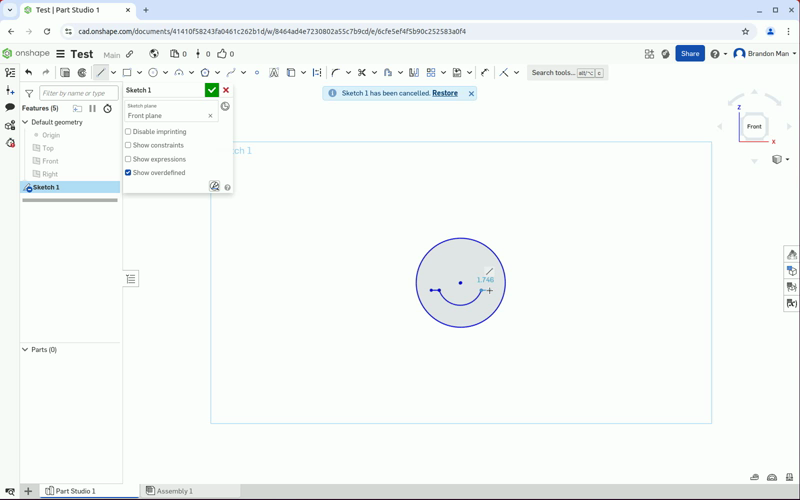
key_down(shift)
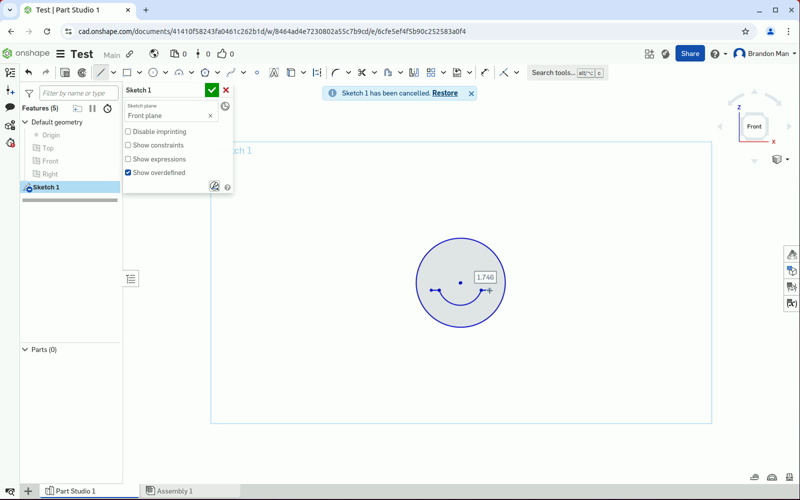
mouse_move(519, 290)
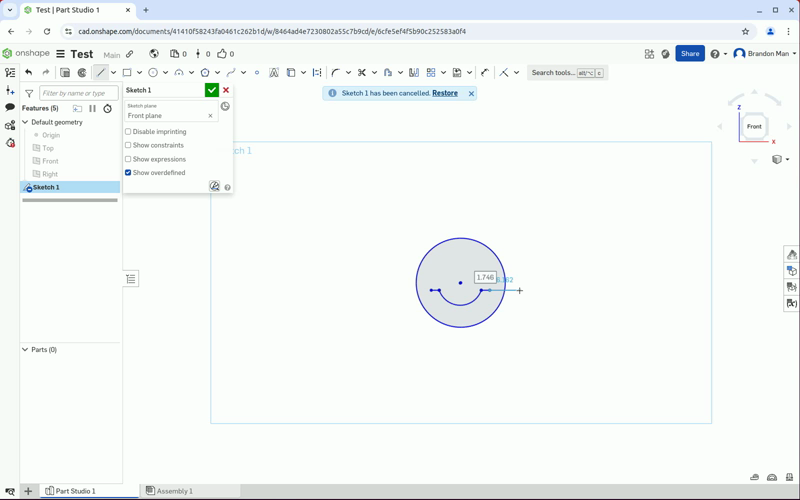
mouse_move(489, 275)
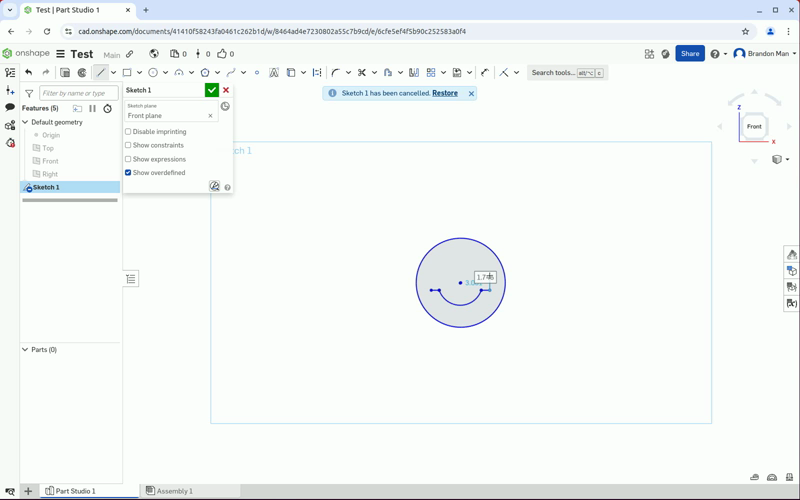
click(489, 275)
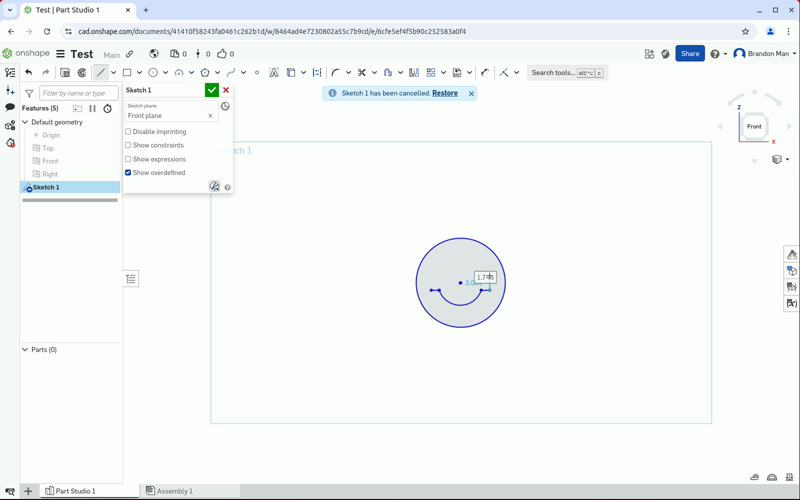
key_up(shift)
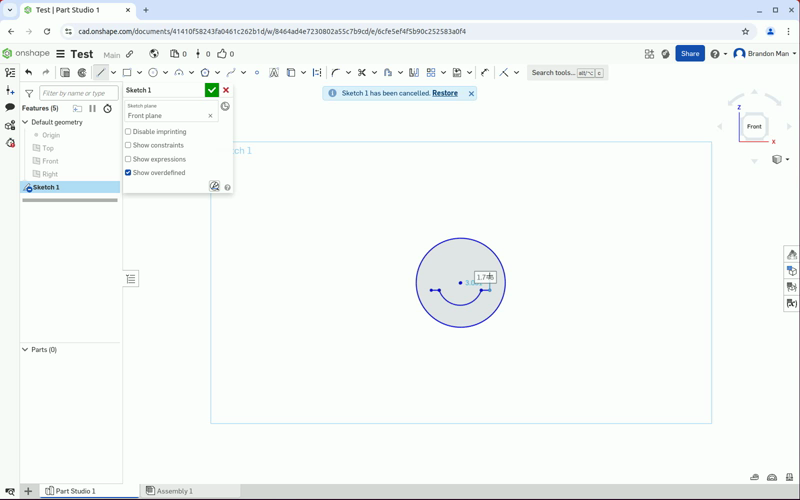
key_down(shift)
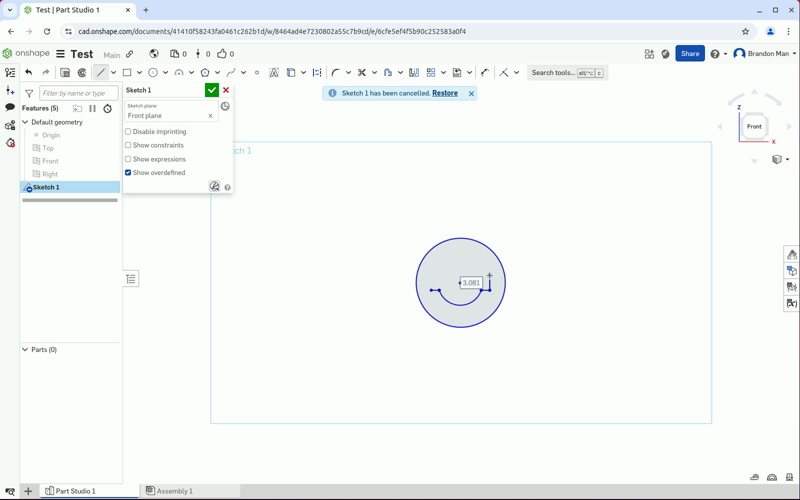
mouse_move(519, 275)
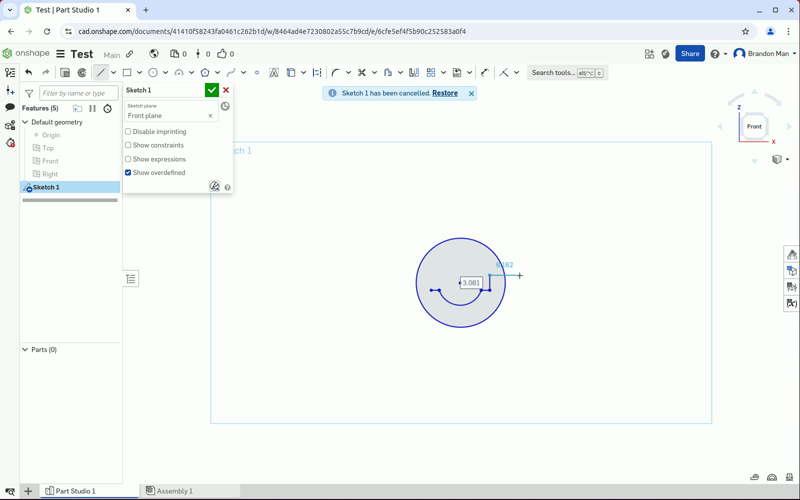
mouse_move(481, 275)
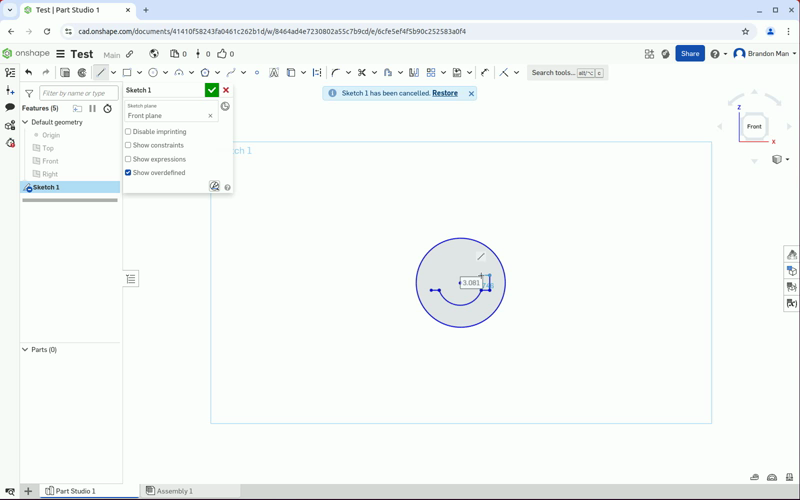
click(481, 275)
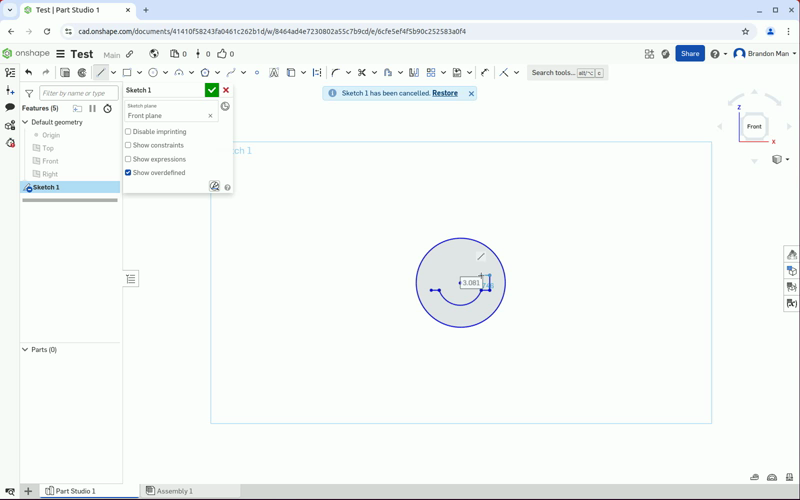
key_up(shift)
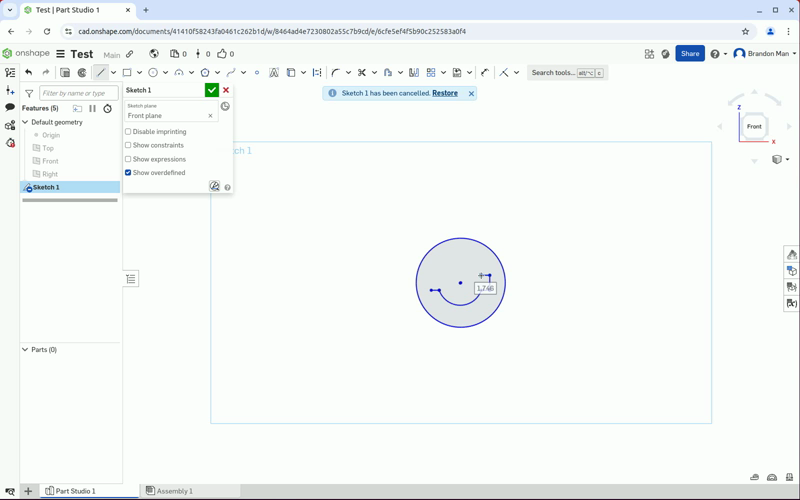
key(esc)
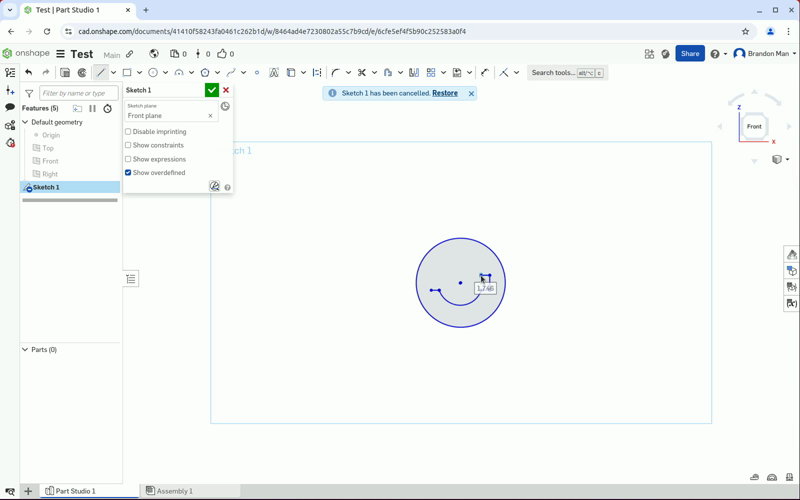
key(a)
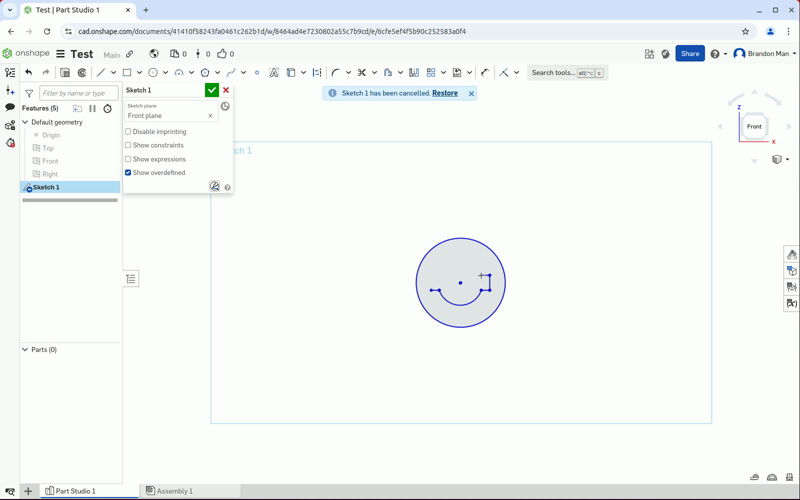
mouse_move(481, 275)
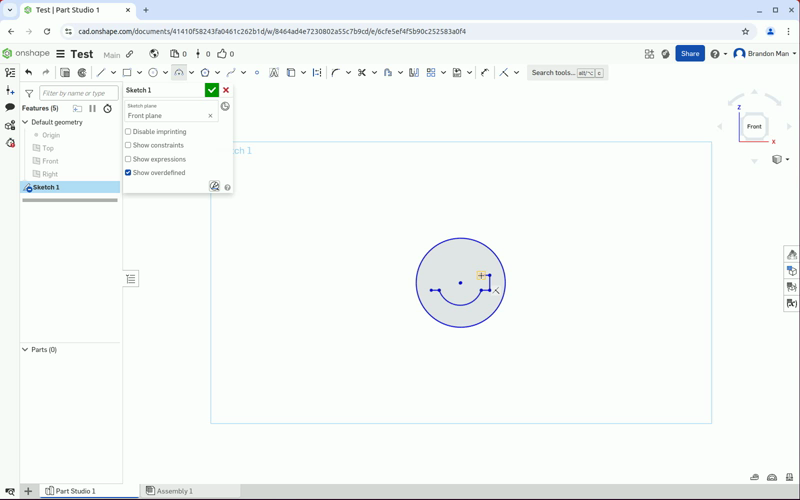
click(481, 275)
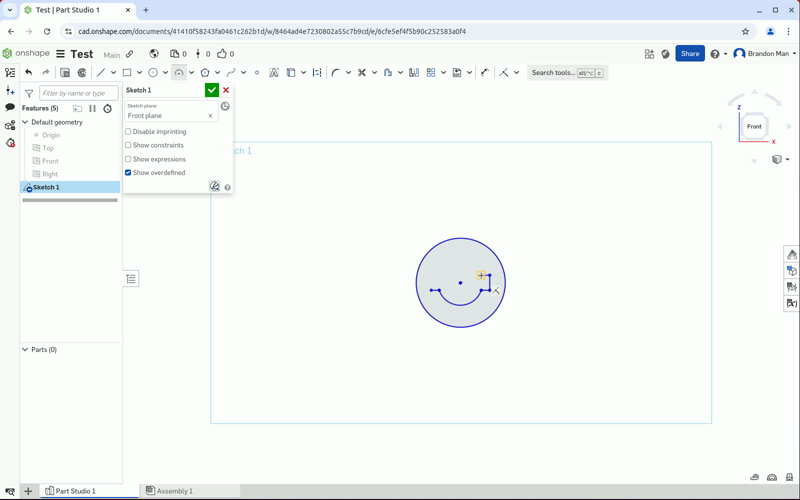
key_down(shift)
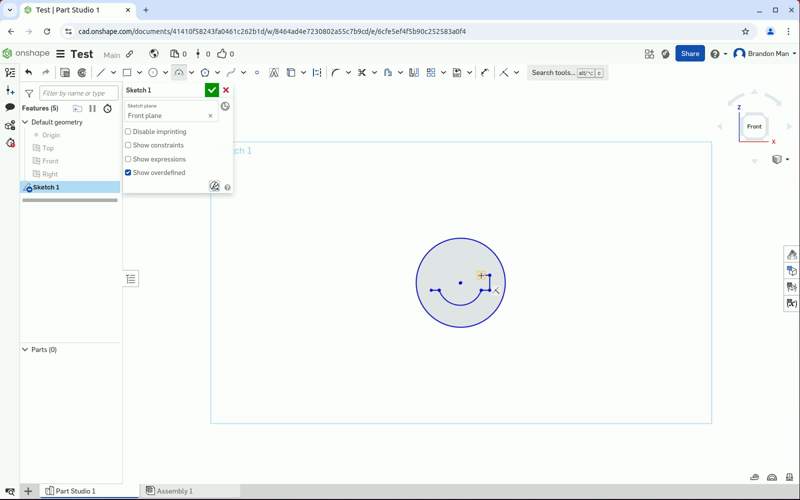
mouse_move(439, 275)
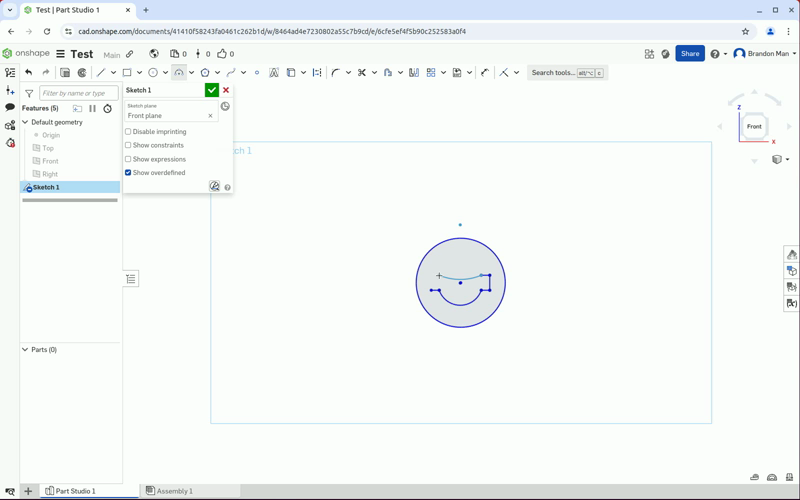
click(439, 275)
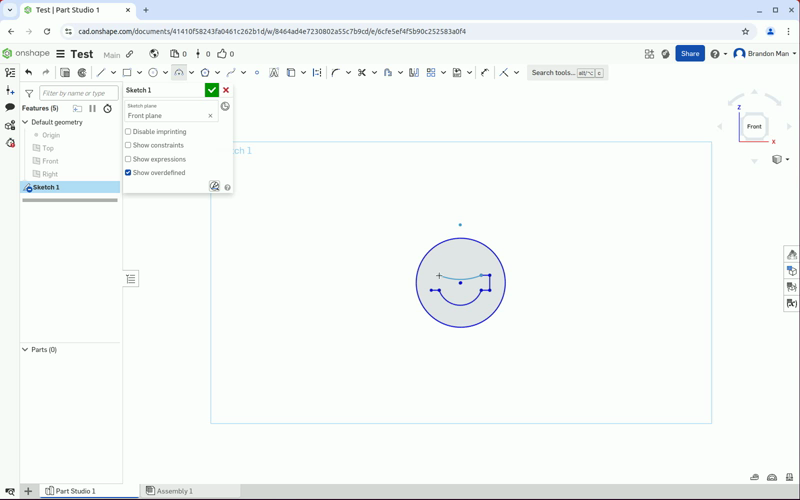
mouse_move(460, 260)
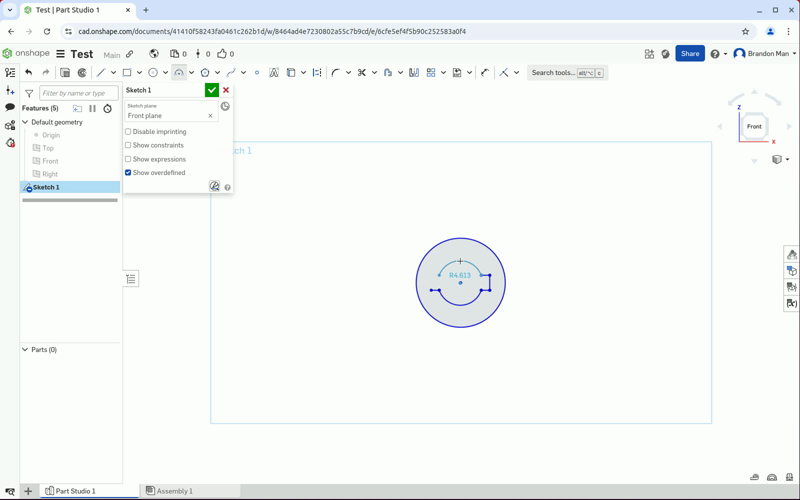
click(460, 260)
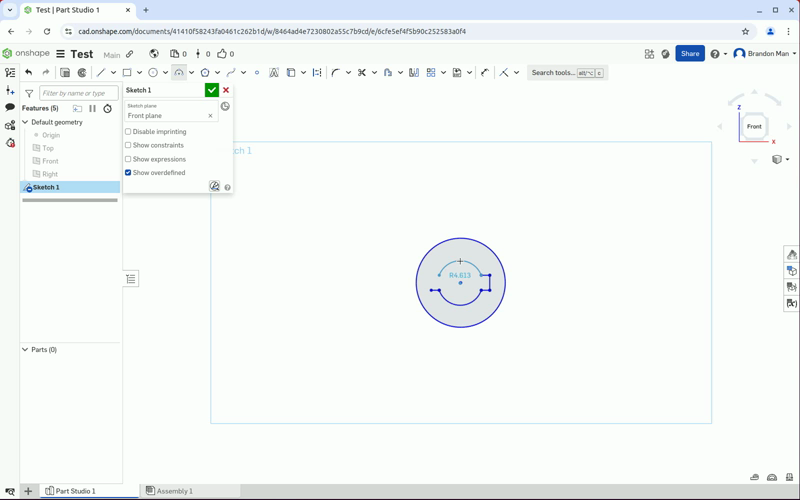
key_up(shift)
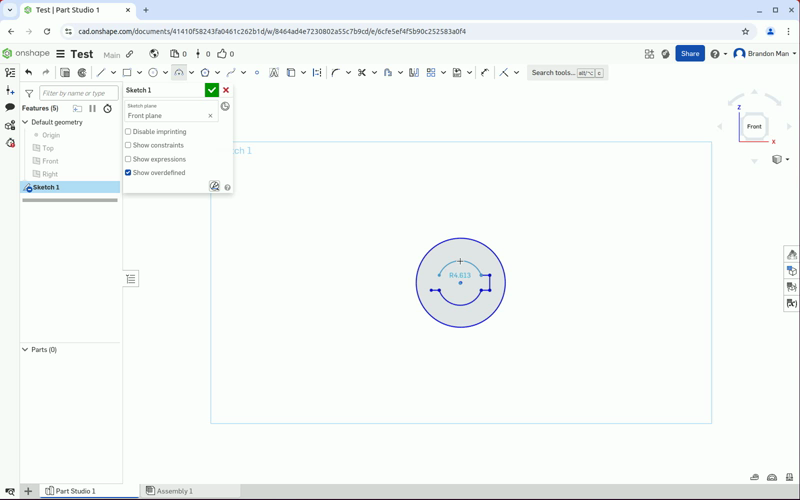
key(esc)
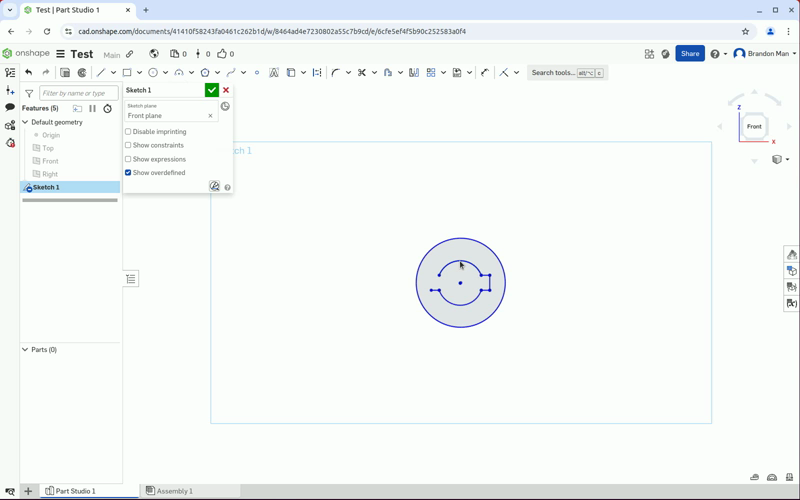
key(l)
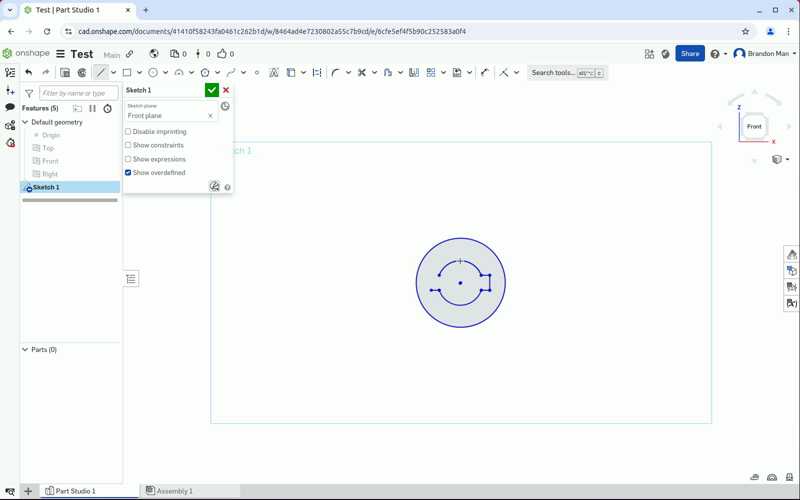
mouse_move(439, 275)
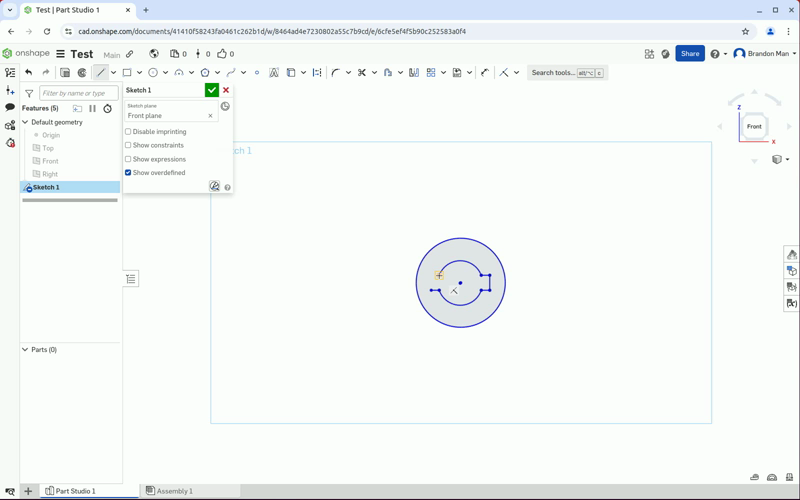
click(439, 275)
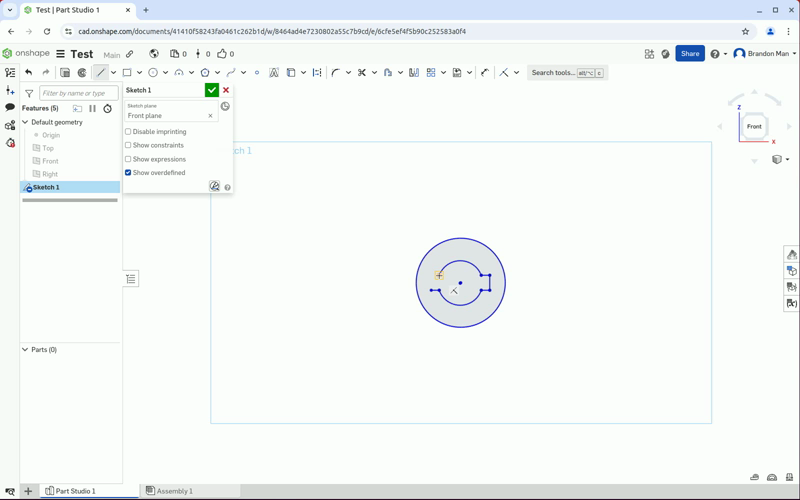
key_down(shift)
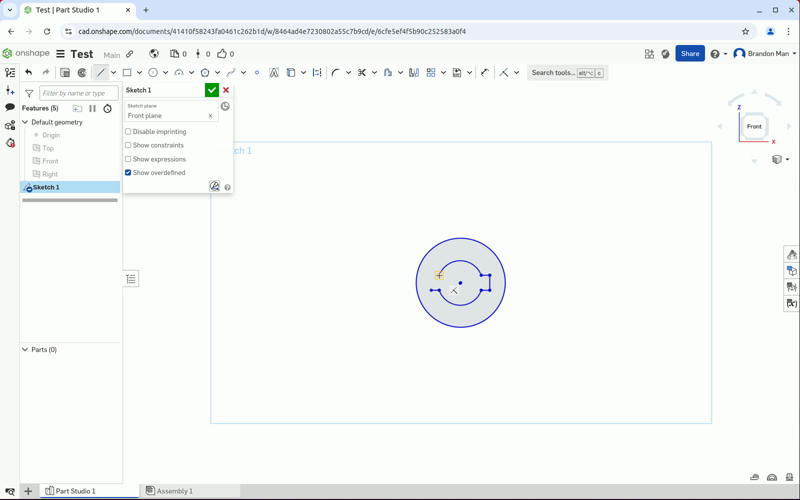
mouse_move(469, 275)
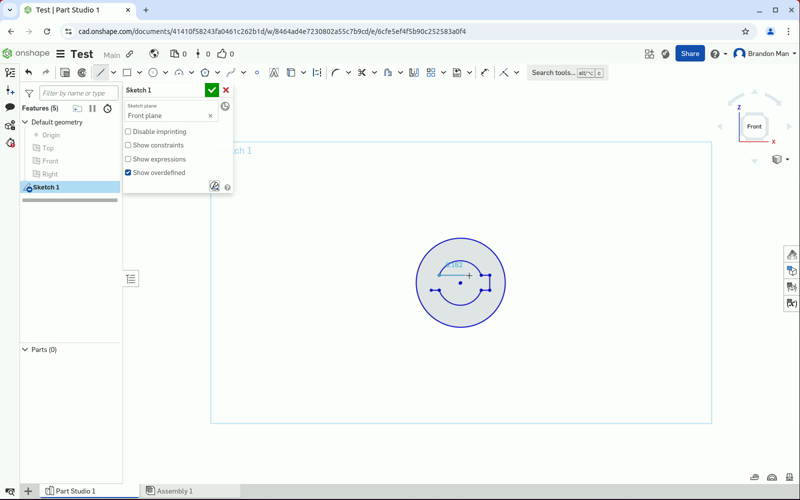
mouse_move(431, 275)
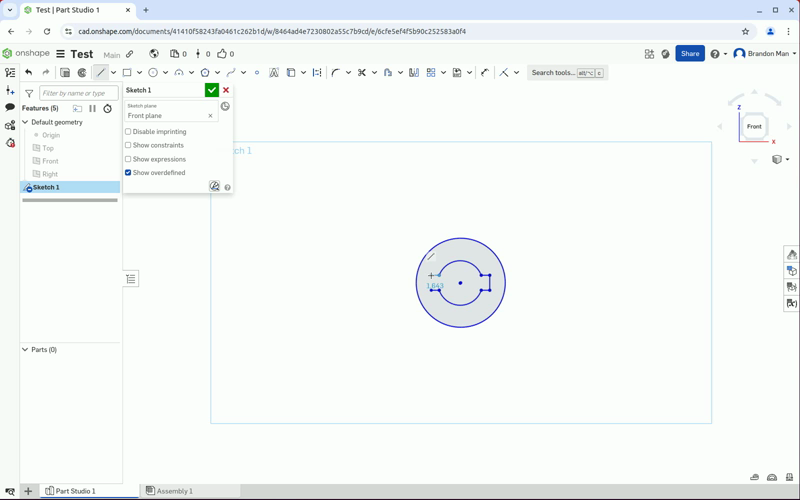
click(431, 275)
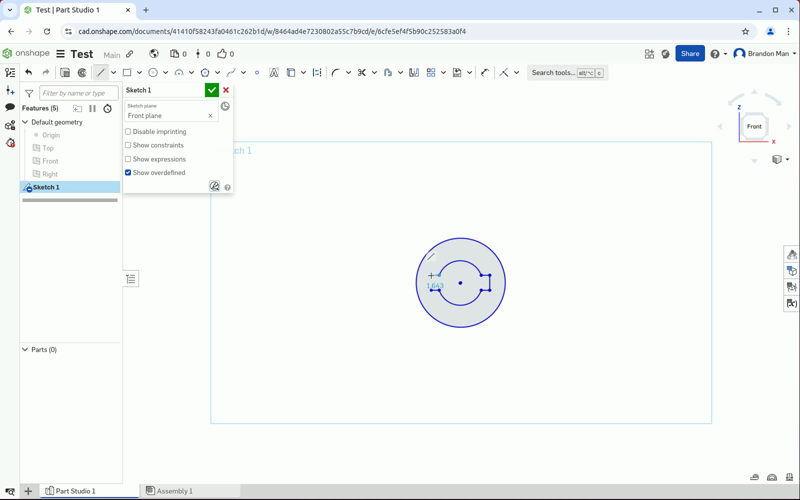
key_up(shift)
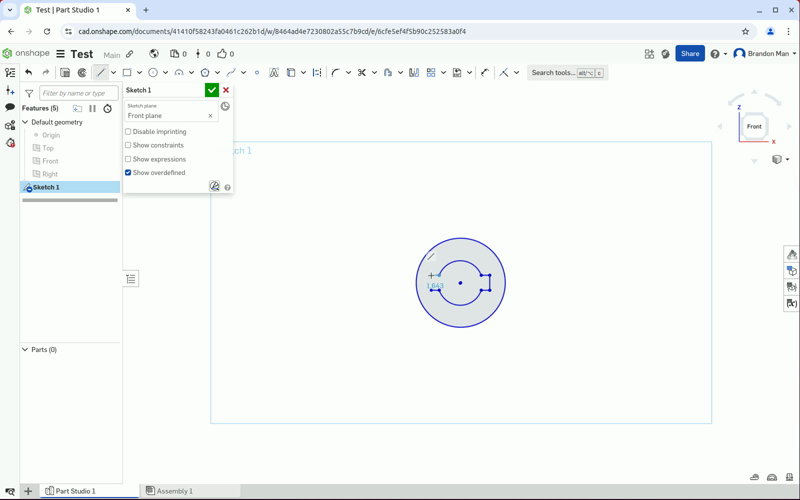
mouse_move(461, 275)
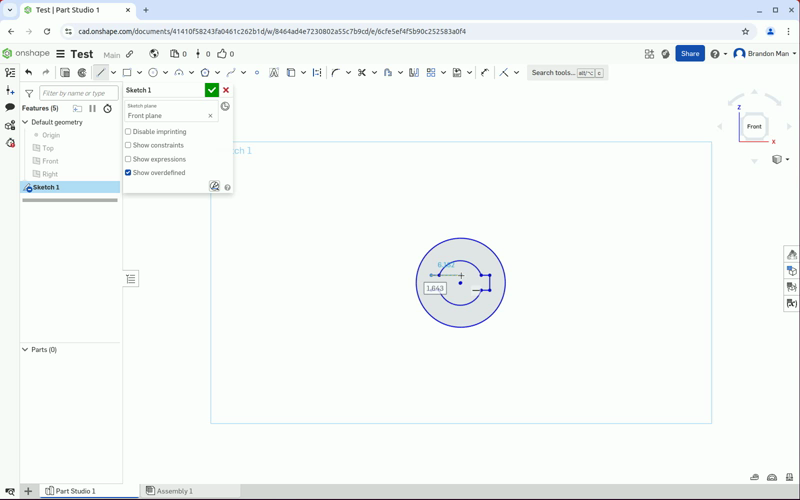
key_down(shift)
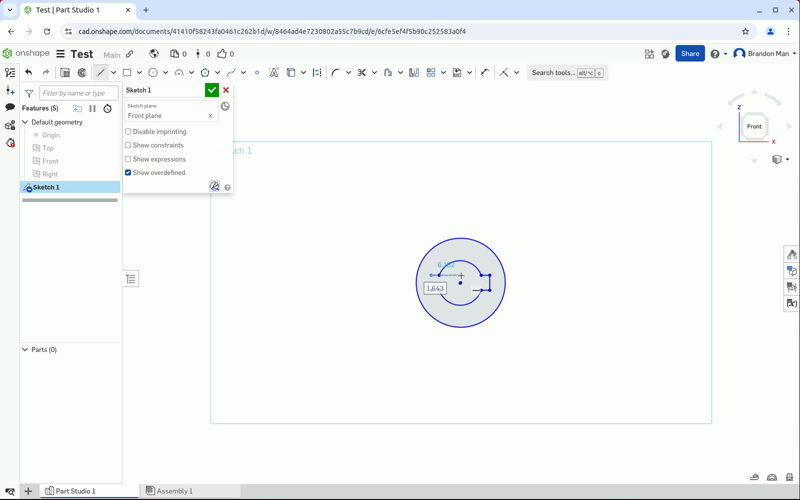
mouse_move(431, 290)
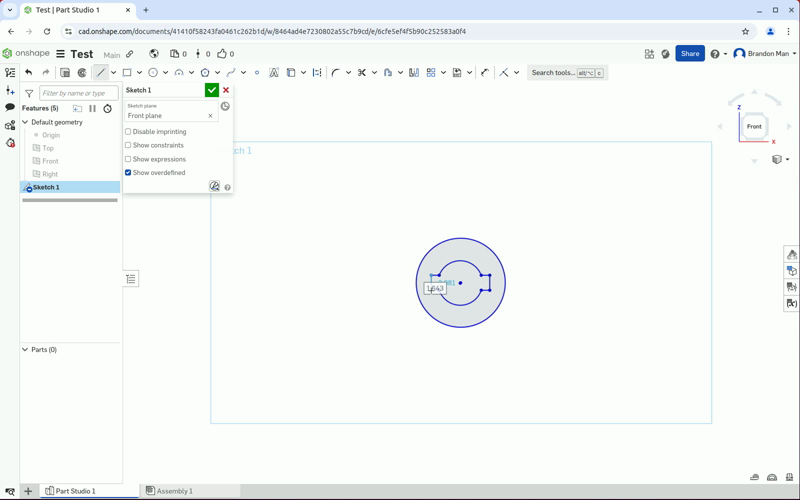
key_up(shift)
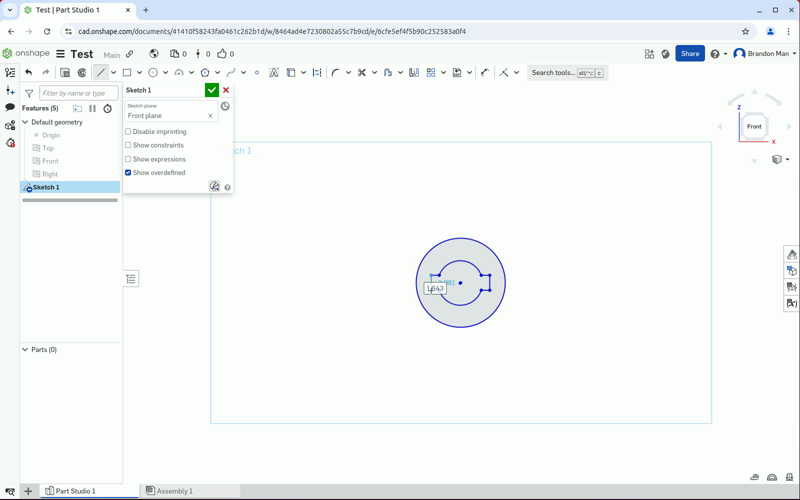
click(431, 290)
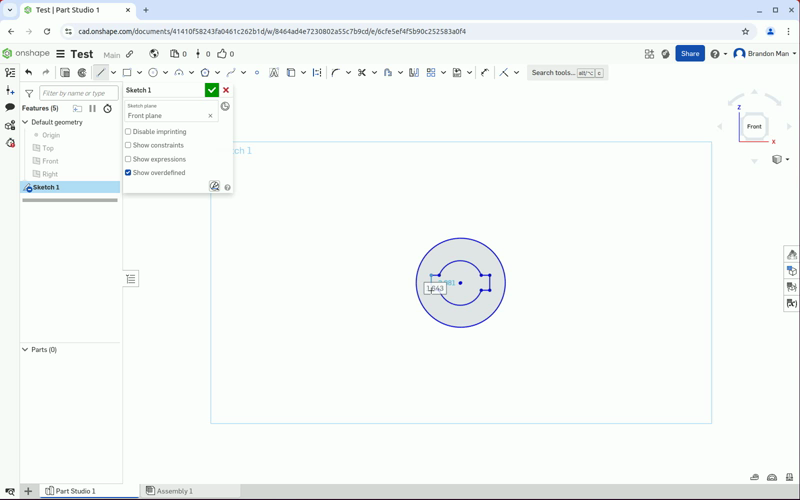
key(esc)
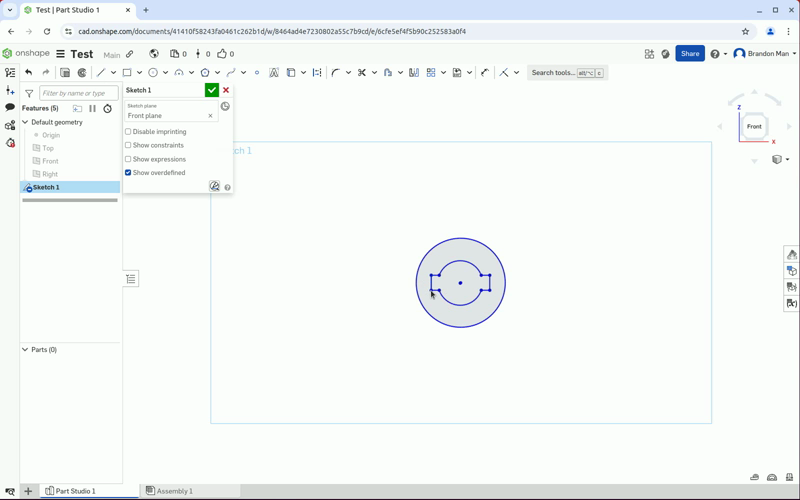
mouse_move(499, 268)
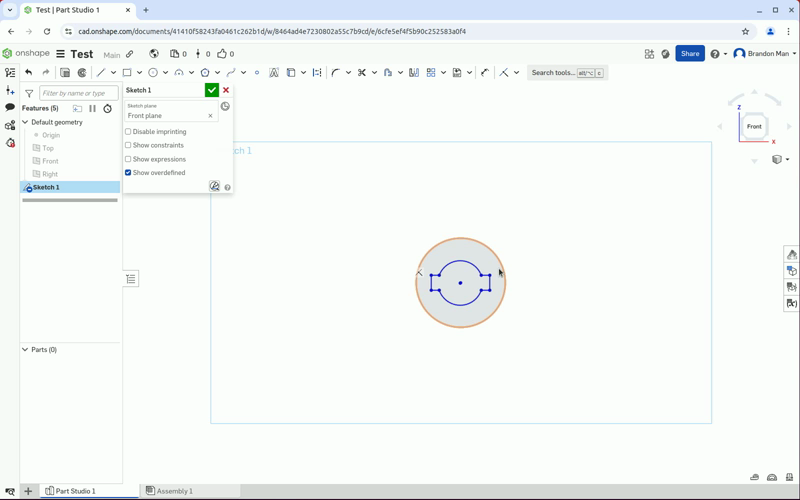
click(499, 268)
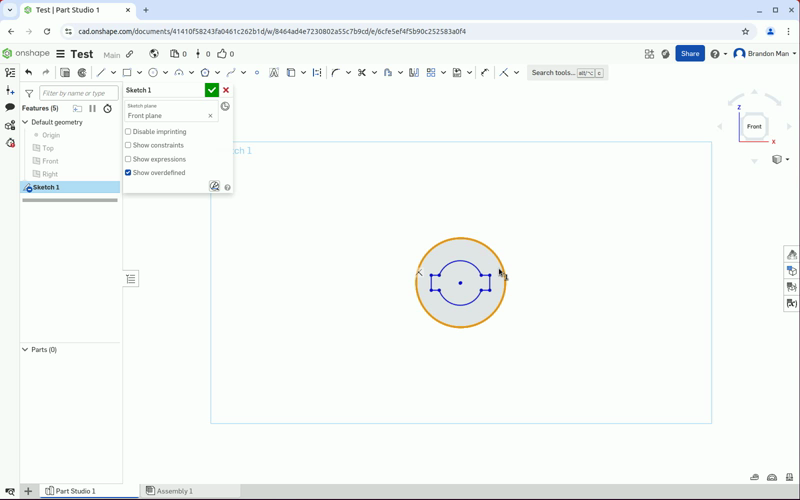
mouse_move(73, 352)
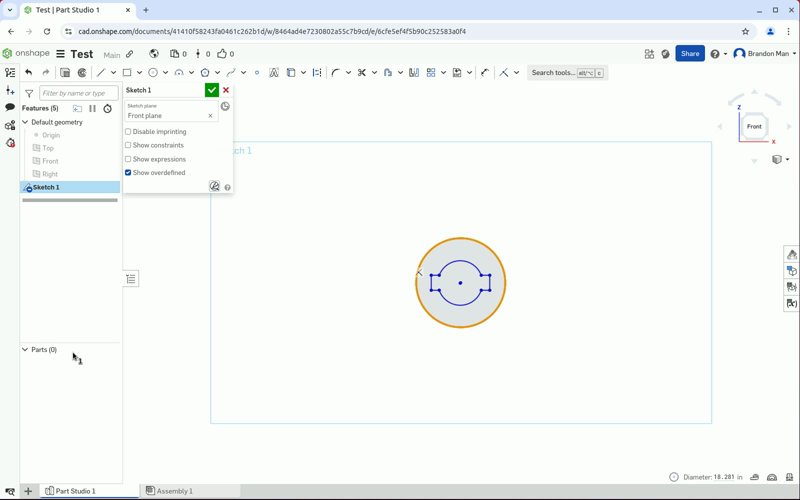
key(shift+y)
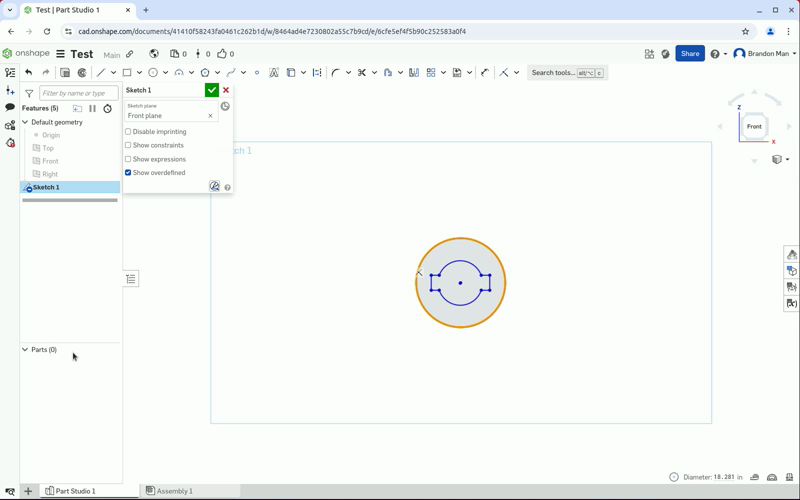
key(shift+e)
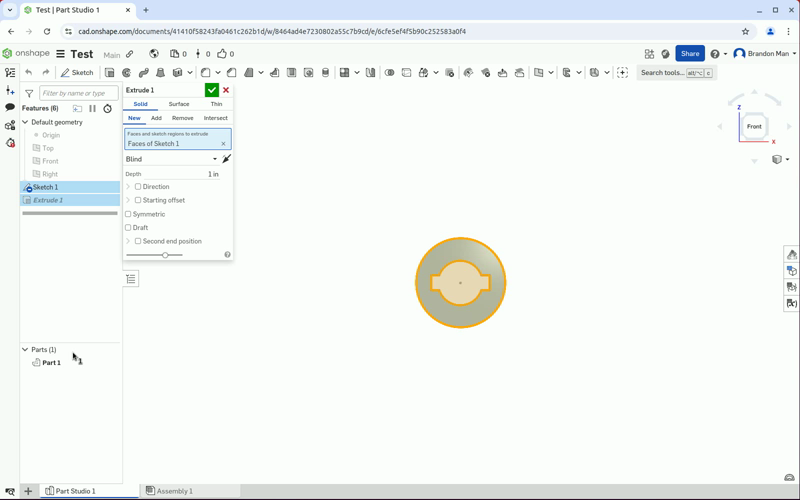
mouse_move(143, 106)
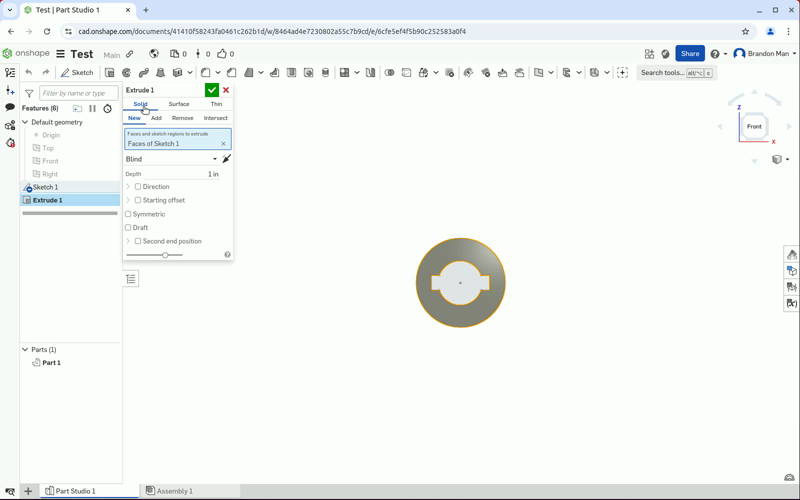
click(143, 106)
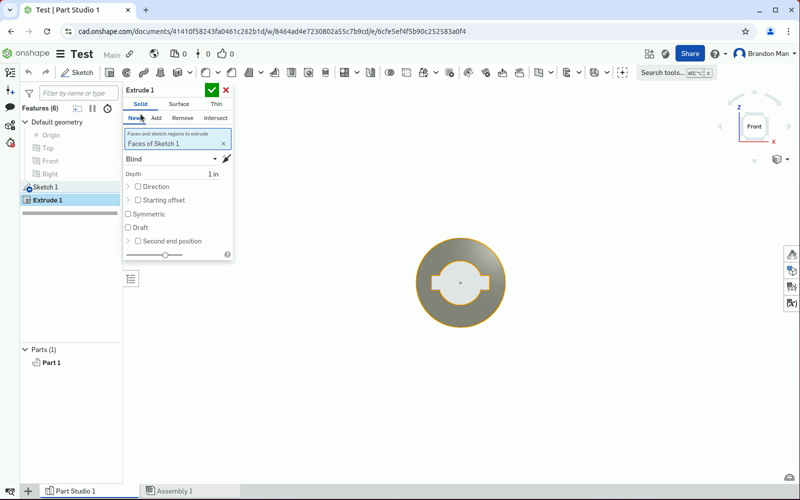
mouse_move(137, 120)
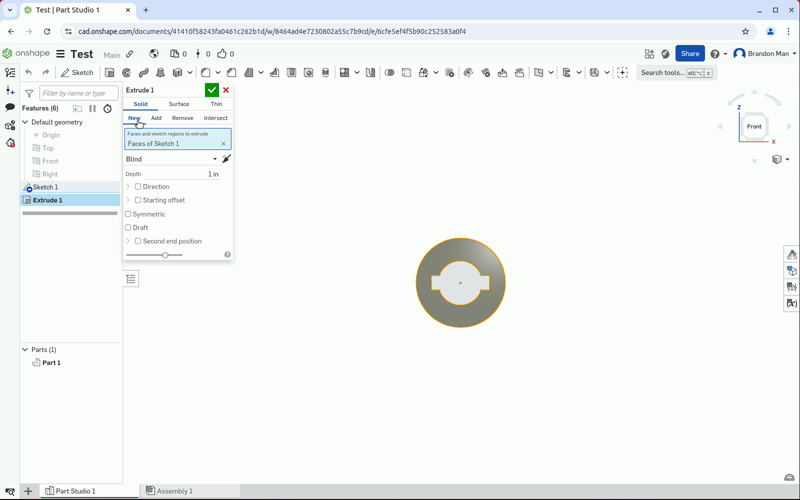
click(137, 120)
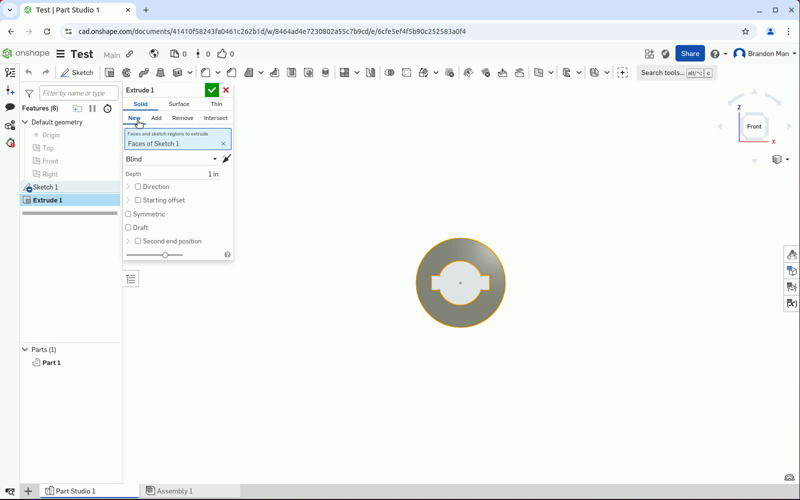
key(tab, 4)
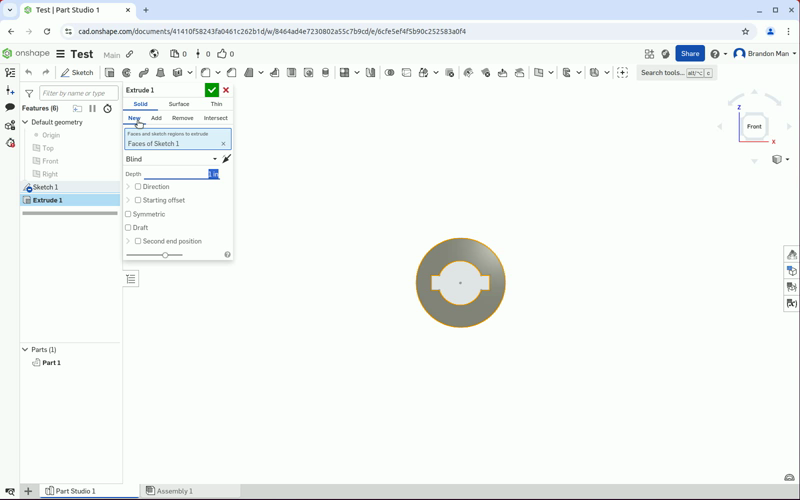
text(7.943)
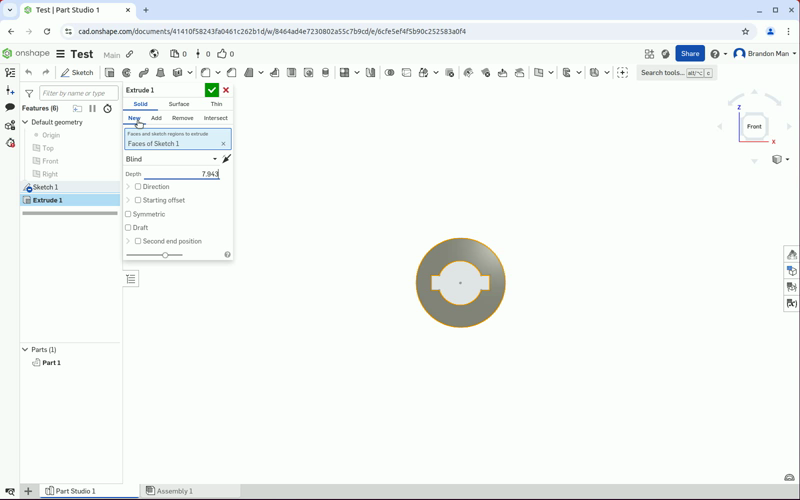
key(enter)
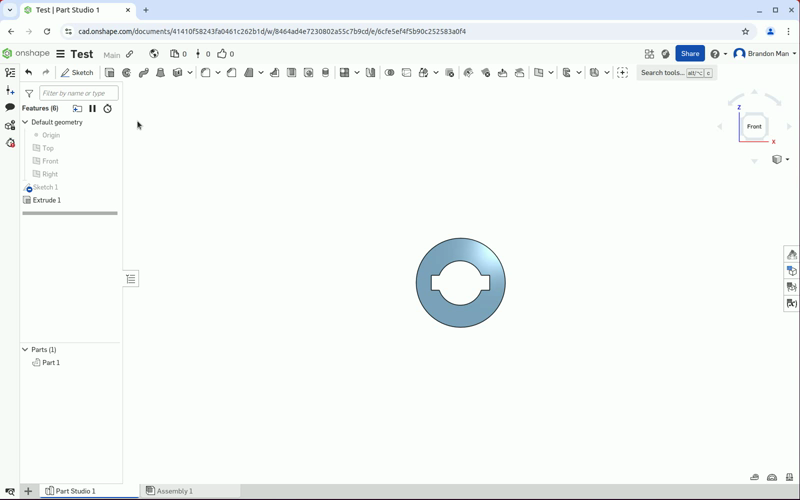
key(shift+h)
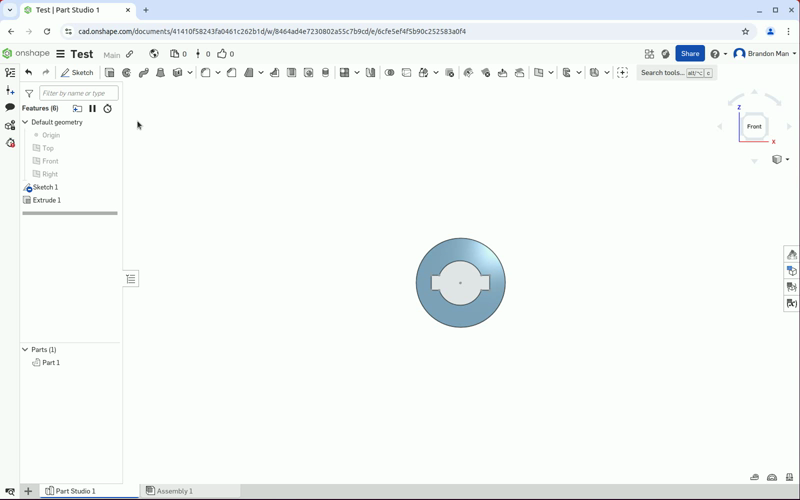
key(shift+h)
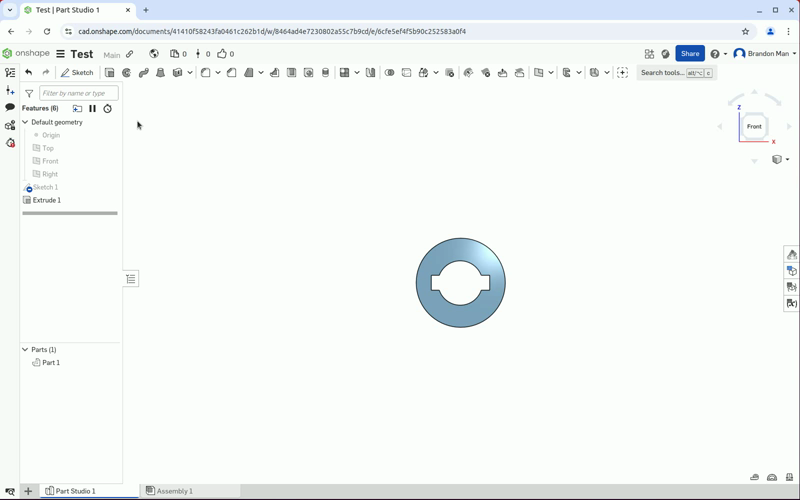
mouse_move(73, 189)
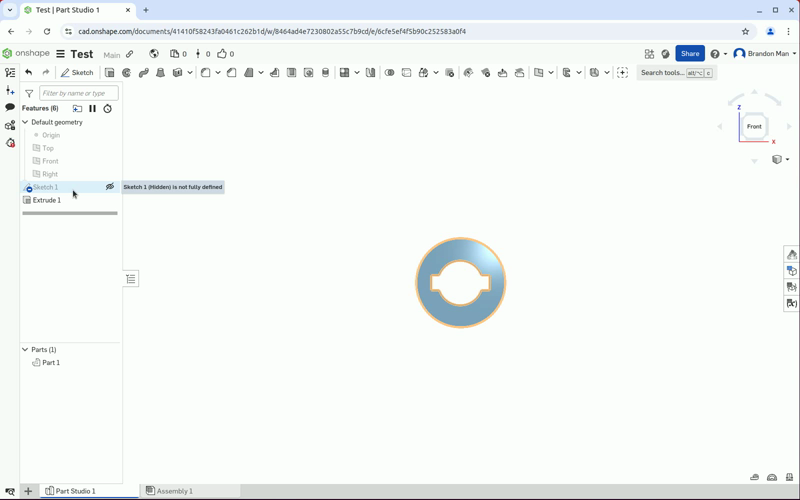
click(73, 189)
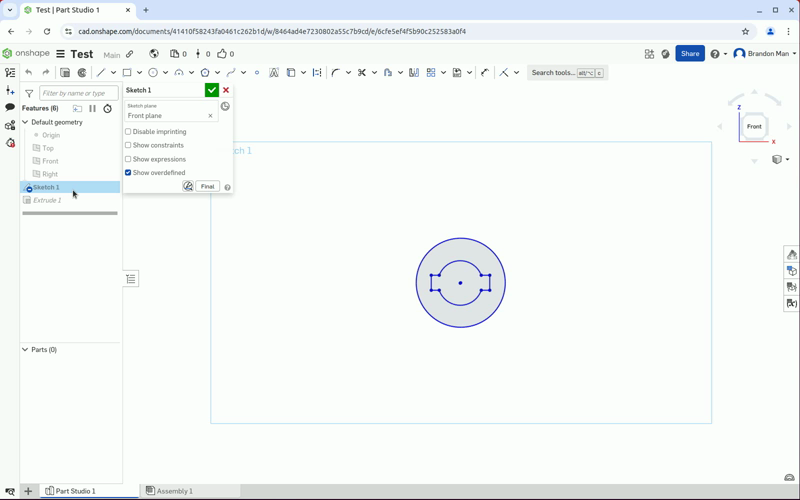
mouse_move(229, 92)
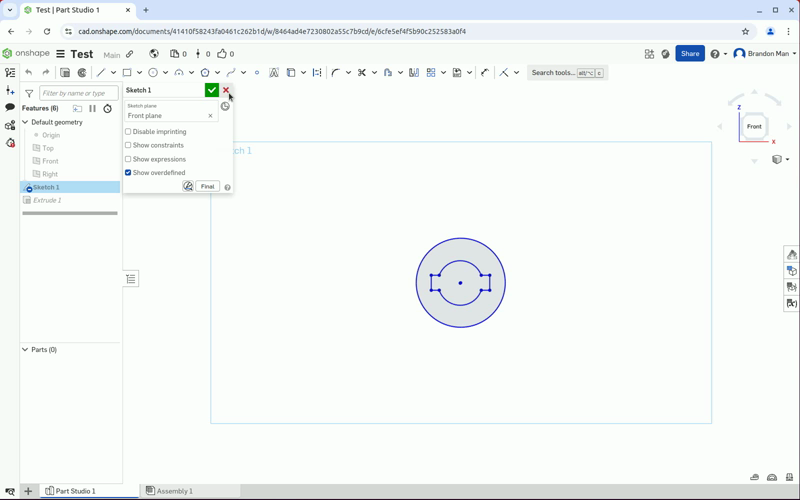
click(229, 92)
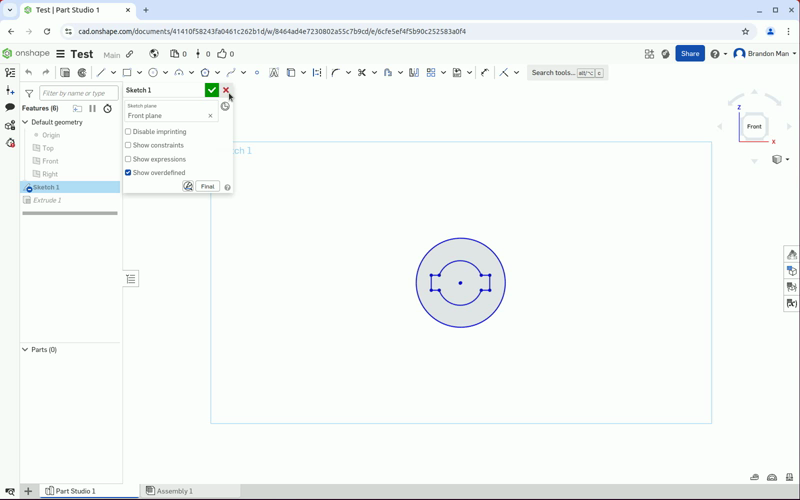
key(shift+s)
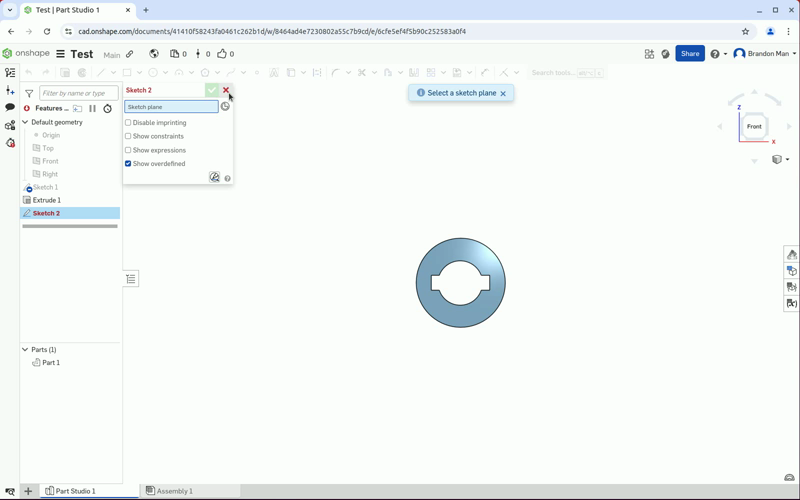
mouse_move(73, 163)
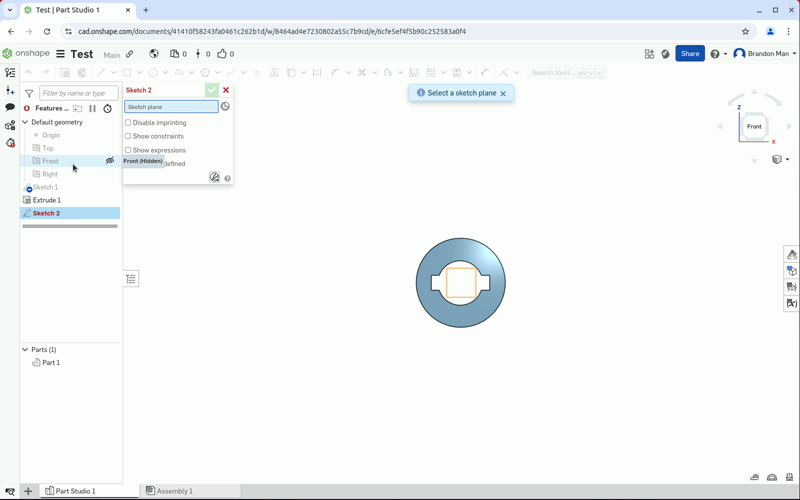
click(73, 163)
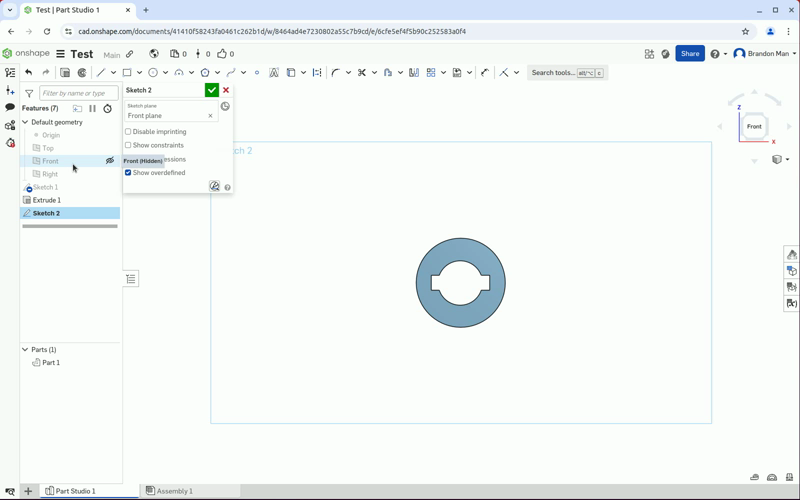
mouse_move(73, 352)
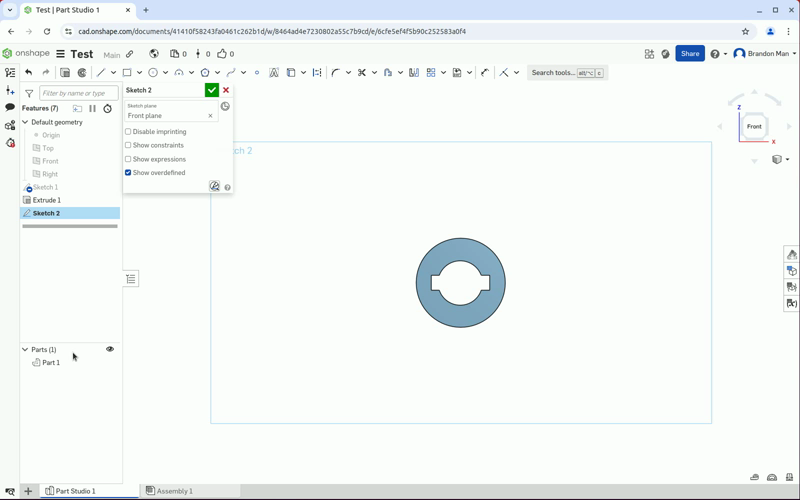
key(y)
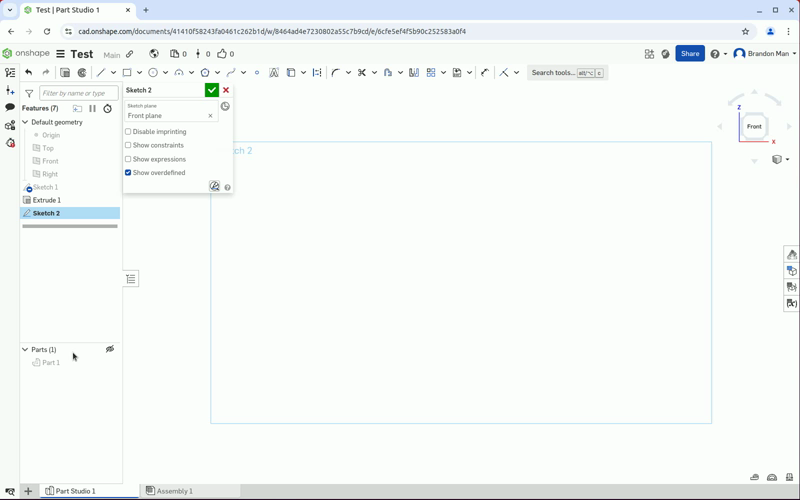
key(l)
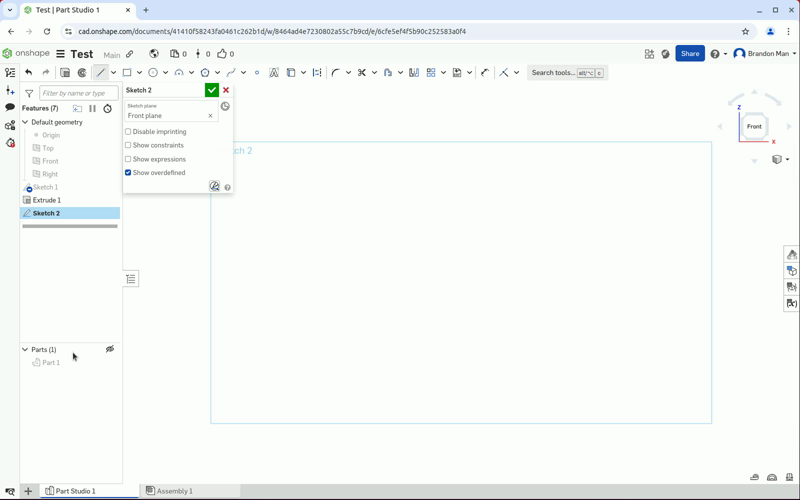
key_down(shift)
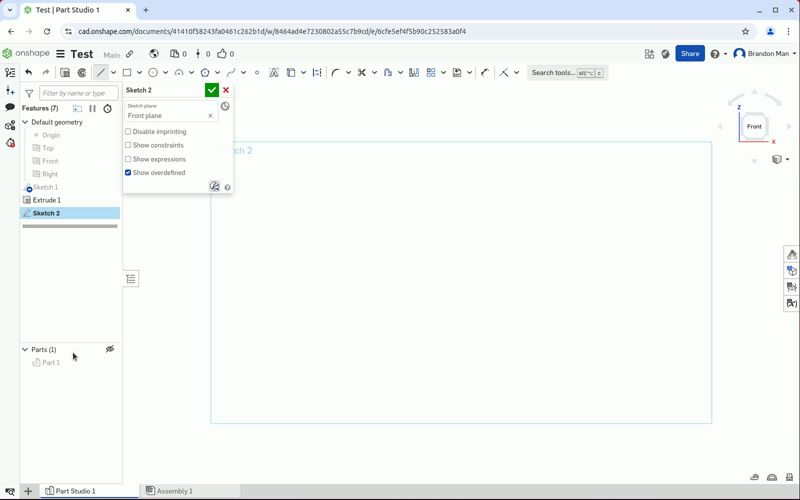
mouse_move(468, 326)
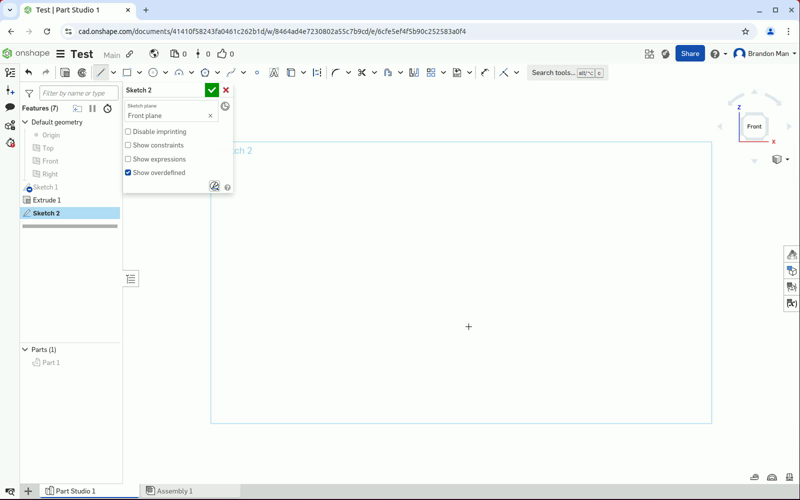
click(468, 326)
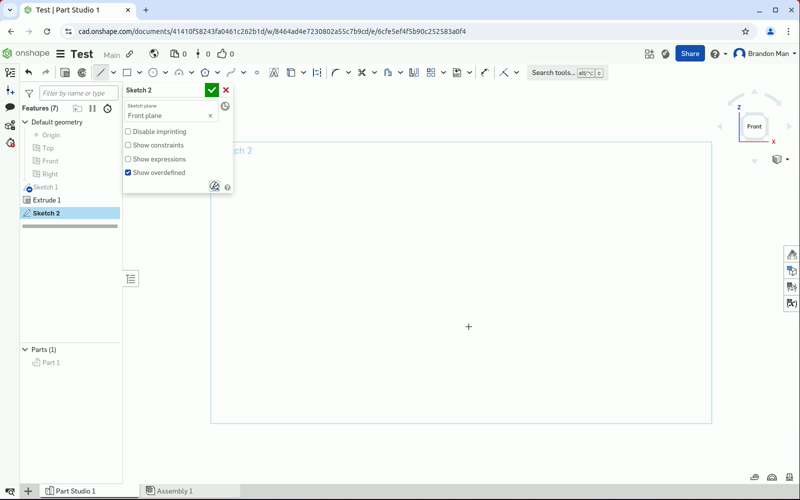
key_up(shift)
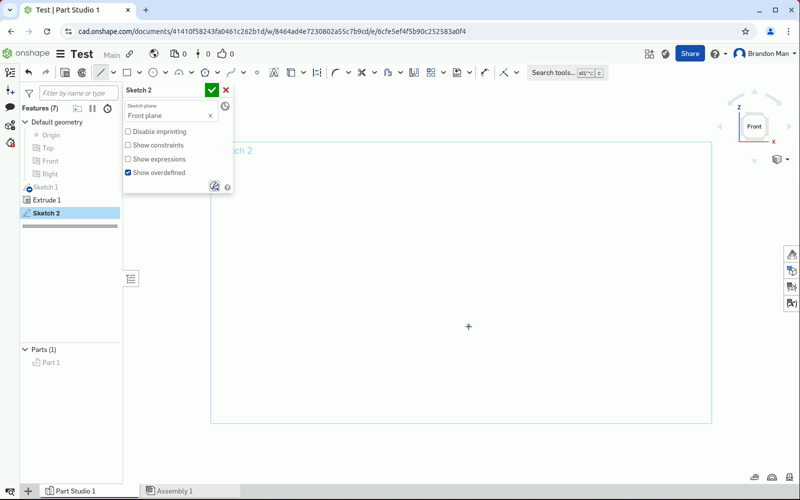
key_down(shift)
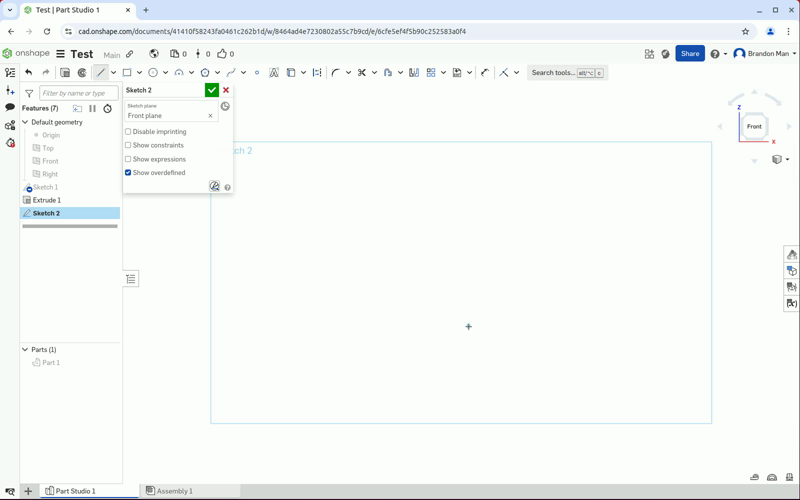
mouse_move(549, 311)
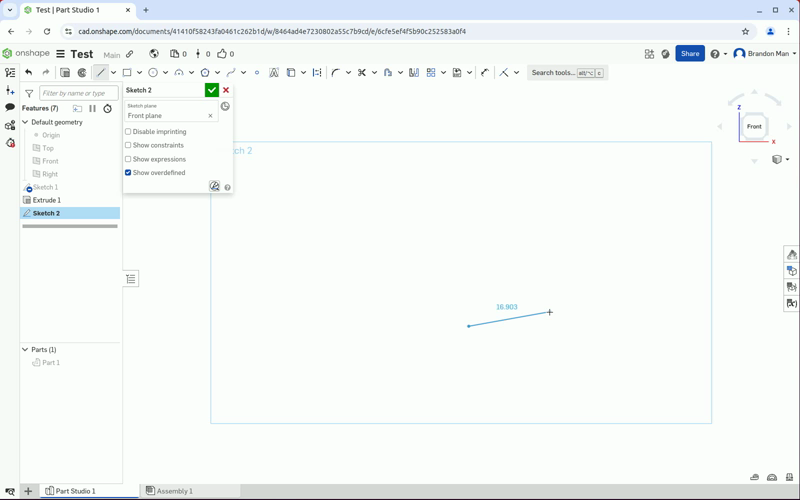
click(549, 311)
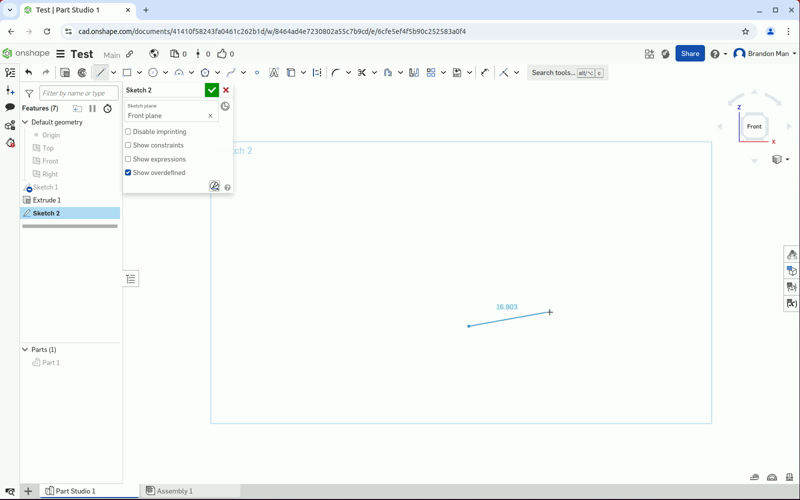
key_up(shift)
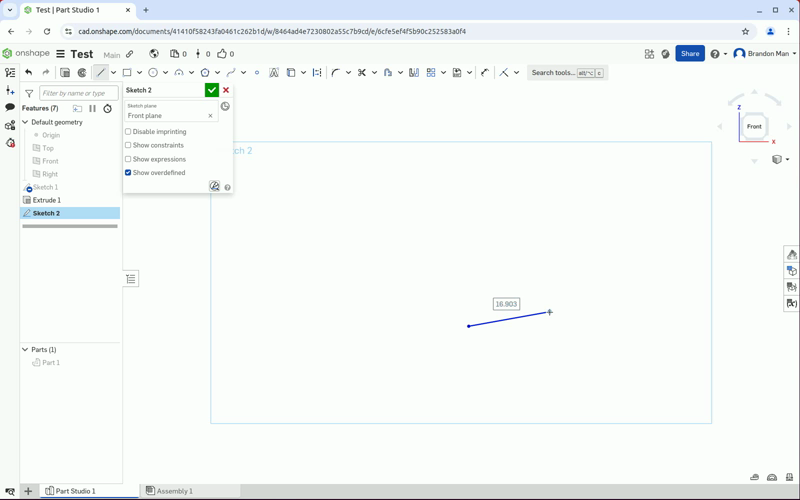
key(esc)
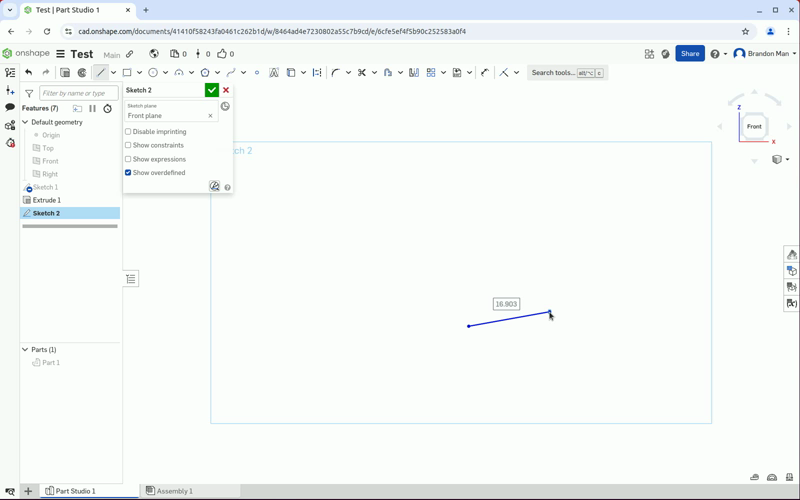
key(a)
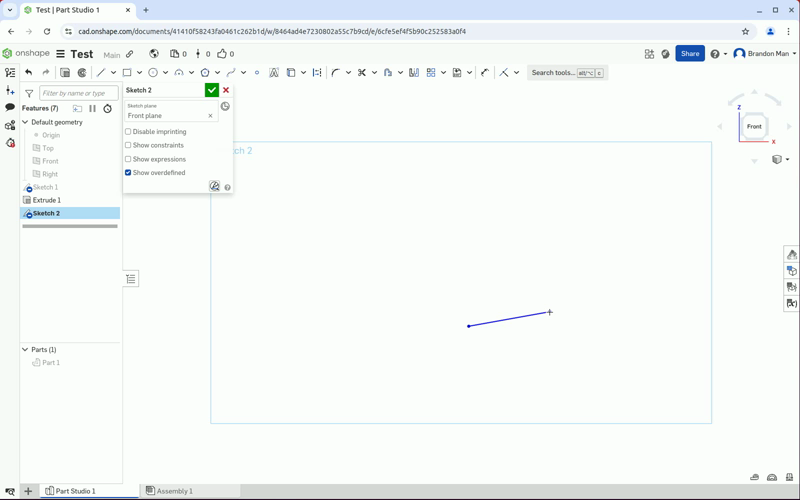
mouse_move(549, 311)
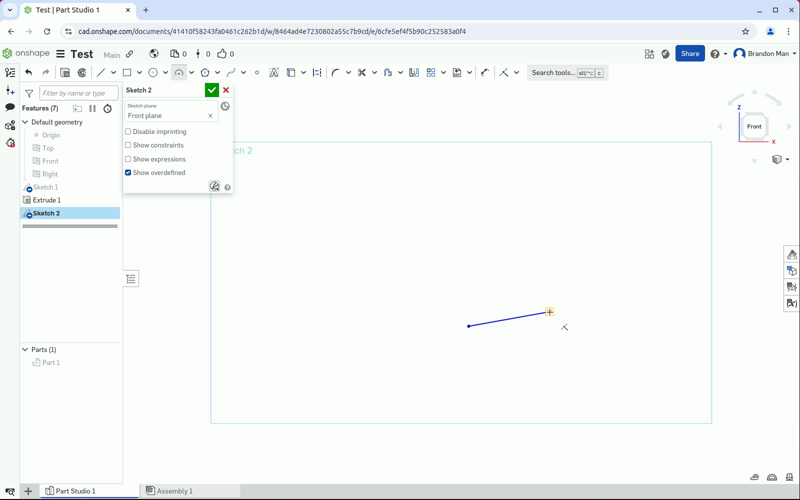
click(549, 311)
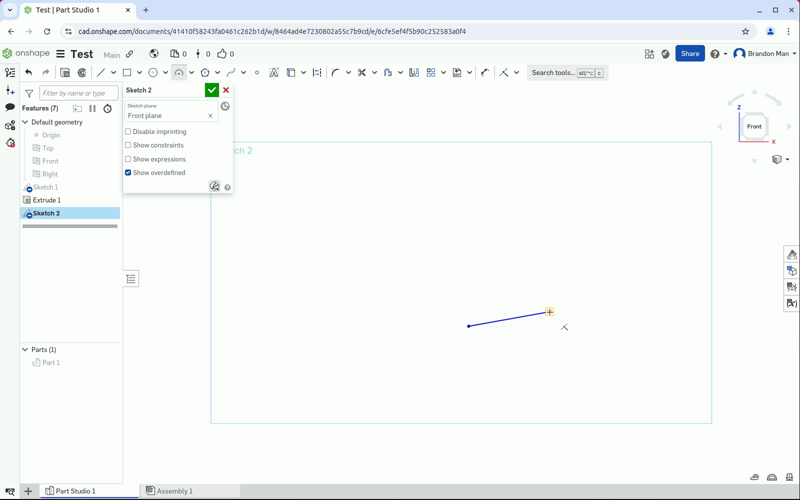
key_down(shift)
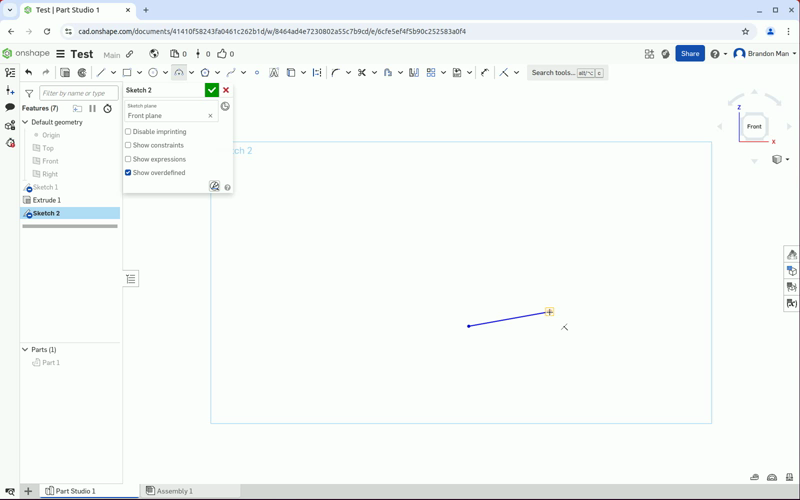
mouse_move(549, 253)
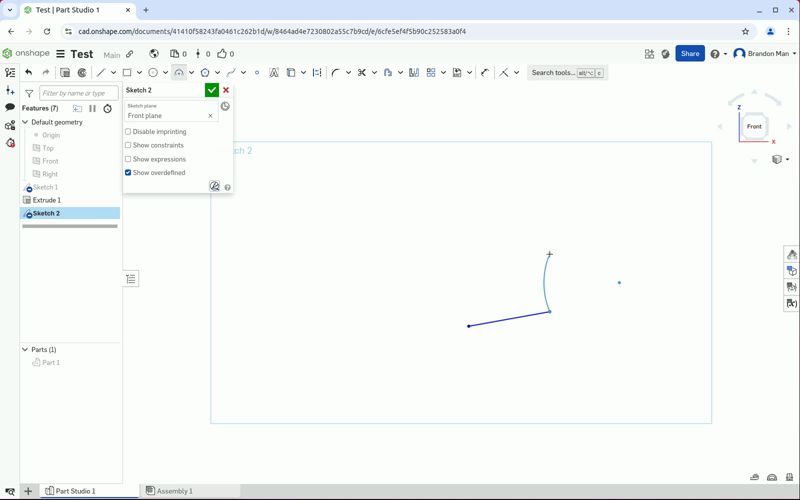
click(549, 253)
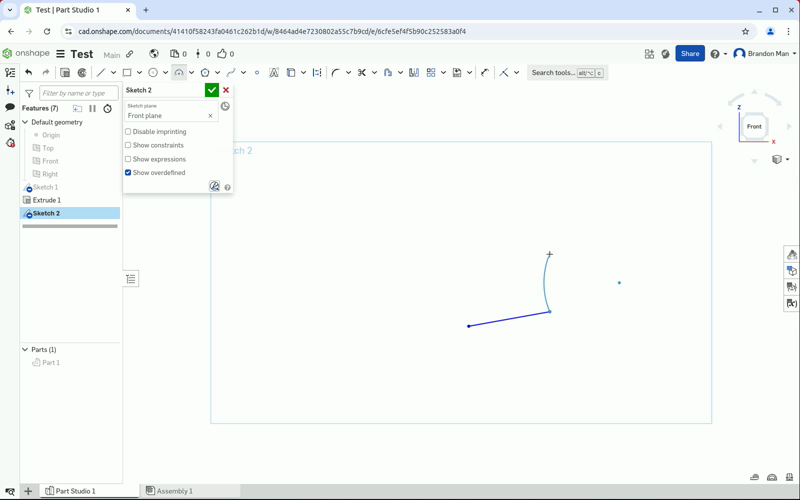
mouse_move(515, 282)
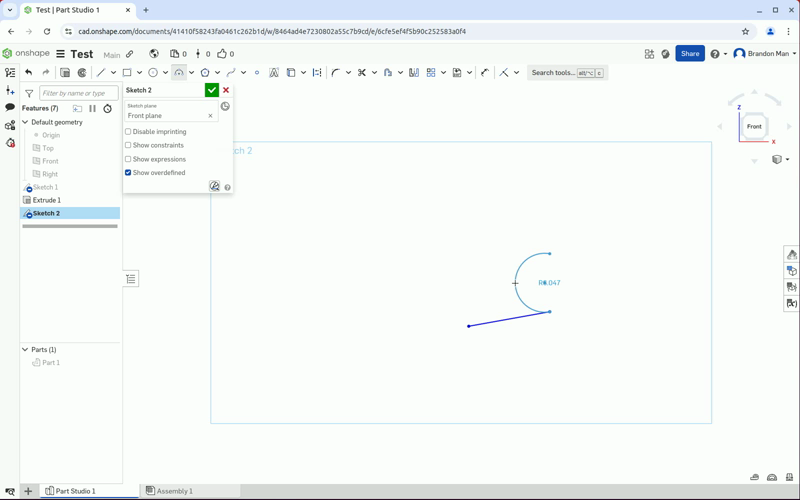
click(515, 282)
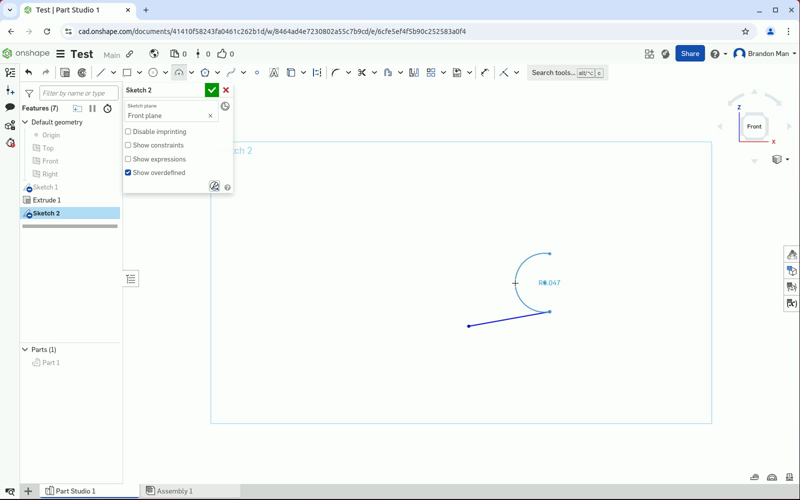
key_up(shift)
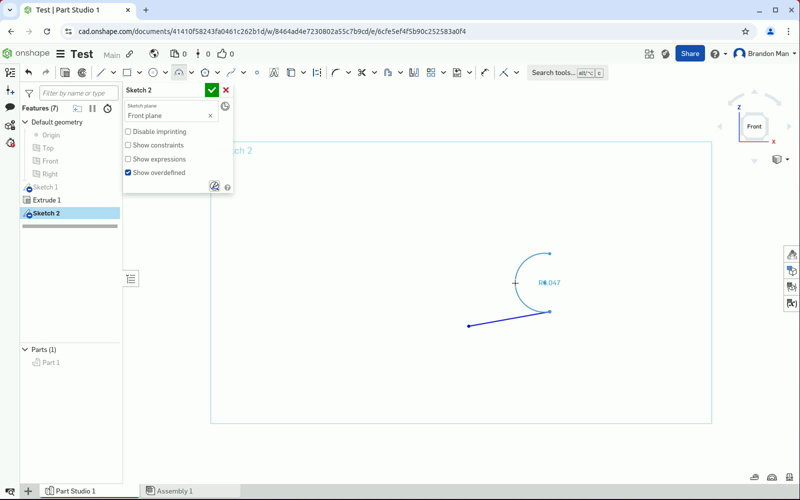
key(esc)
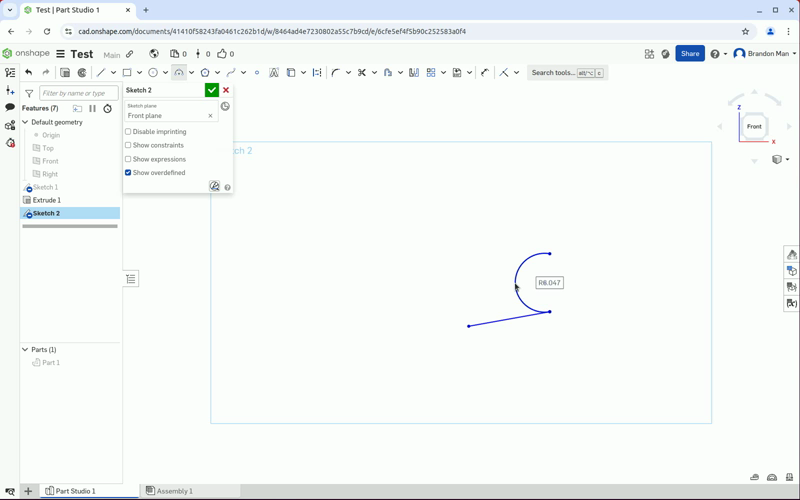
key(l)
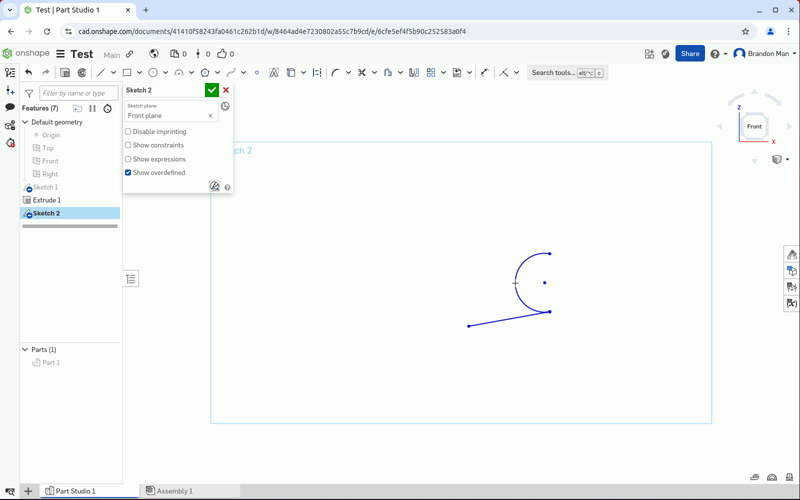
mouse_move(549, 253)
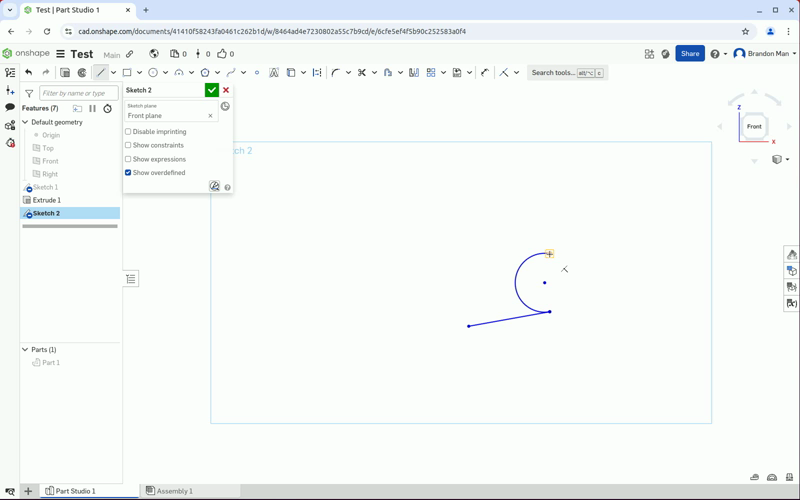
click(549, 253)
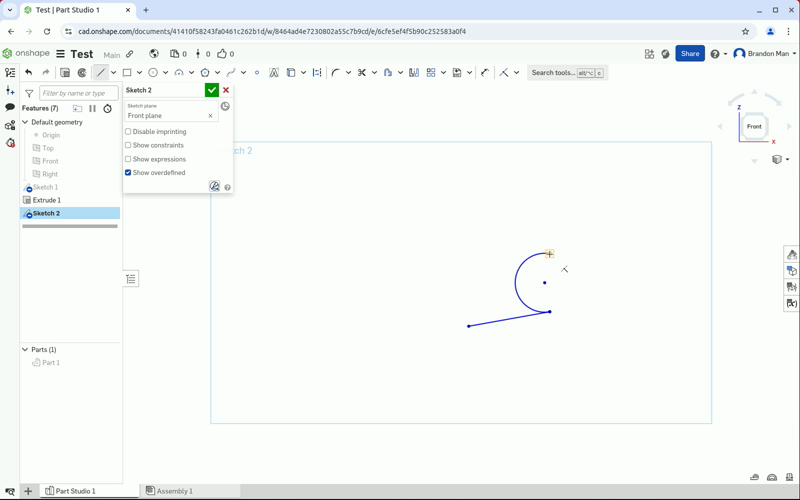
key_down(shift)
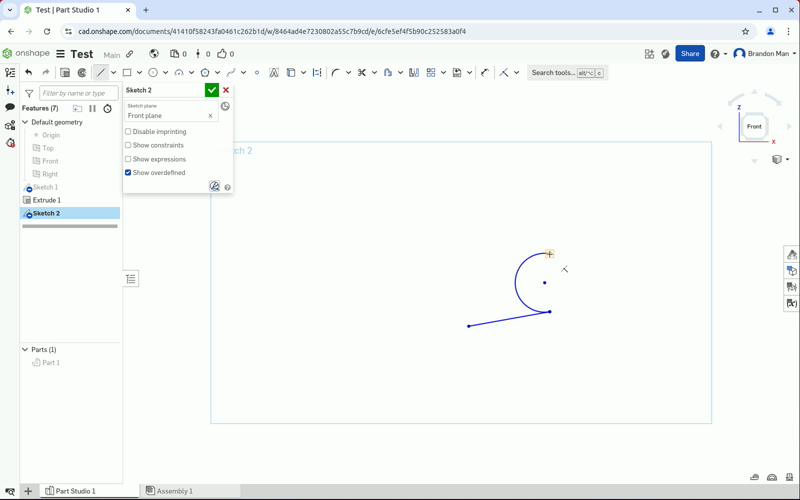
mouse_move(468, 239)
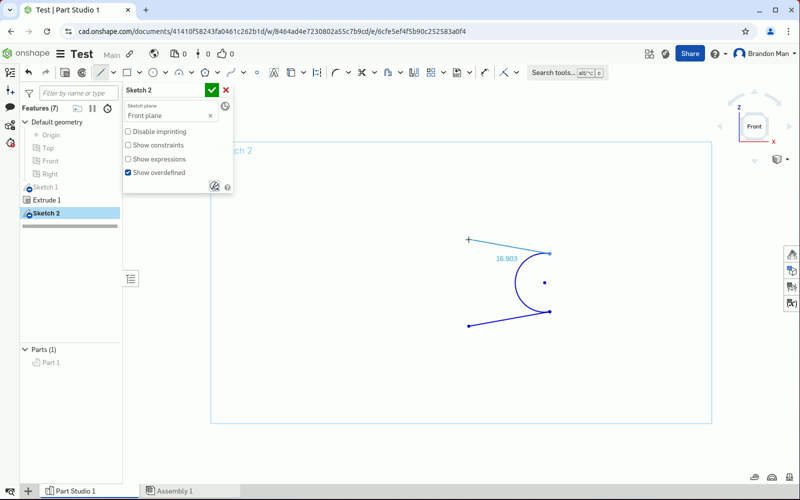
click(468, 239)
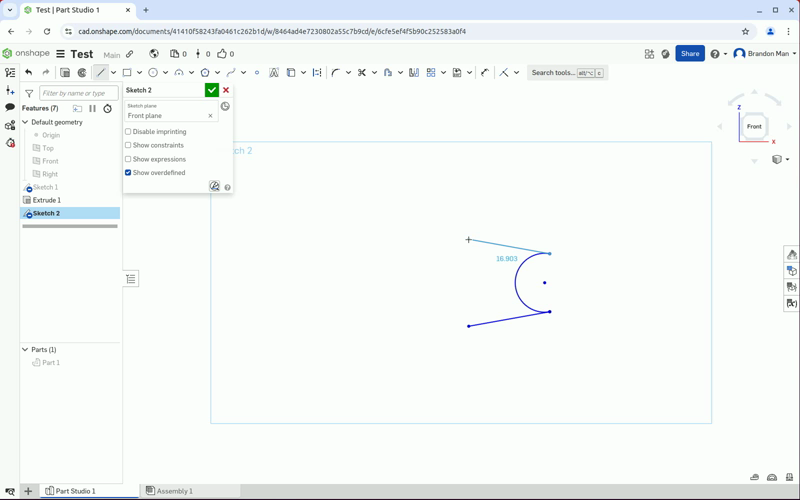
key_up(shift)
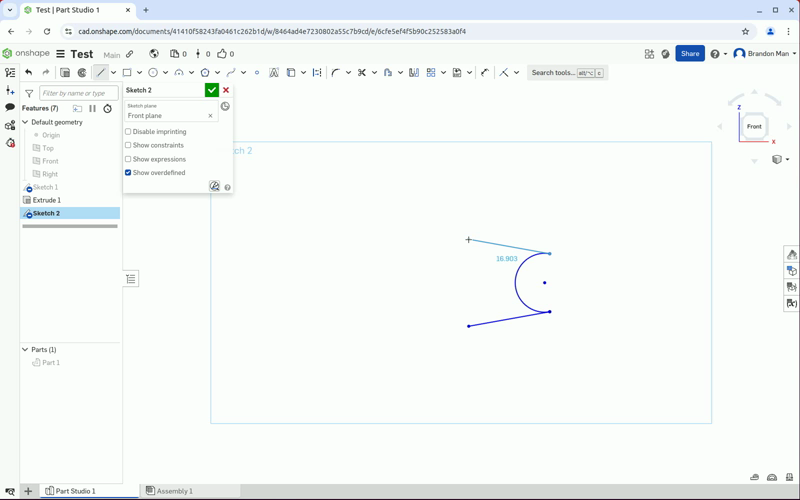
key(esc)
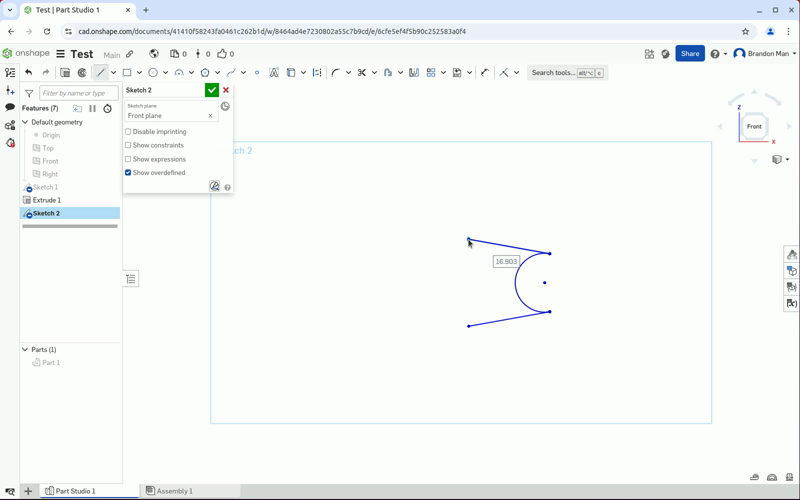
key(a)
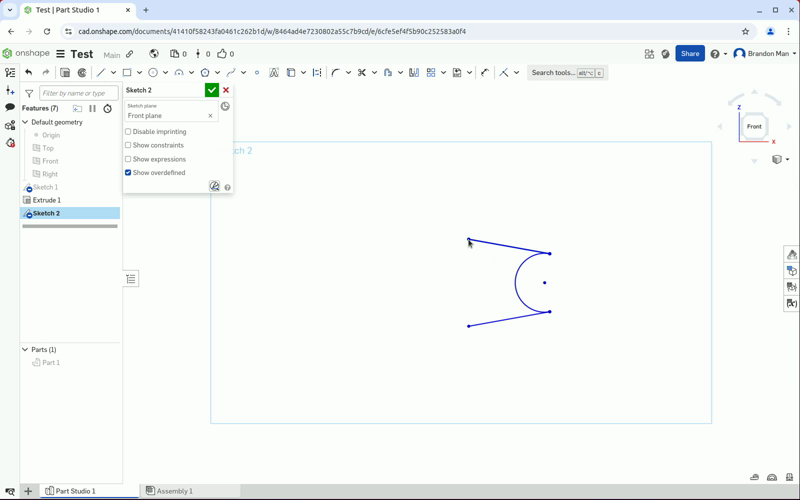
mouse_move(468, 239)
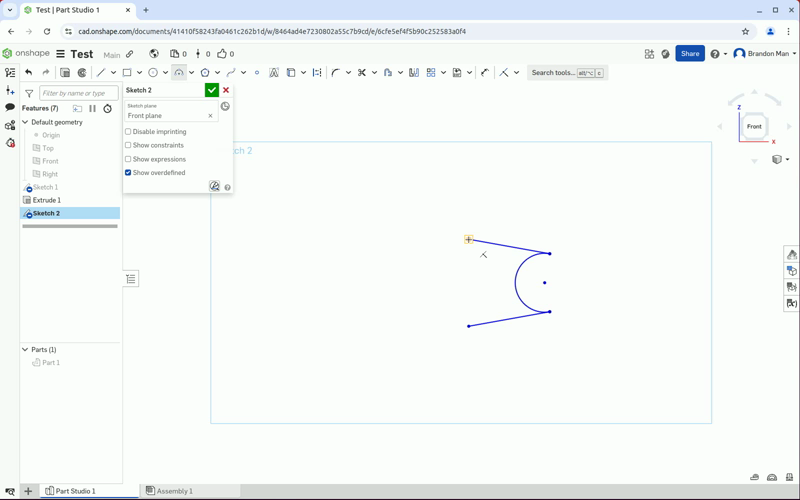
click(468, 239)
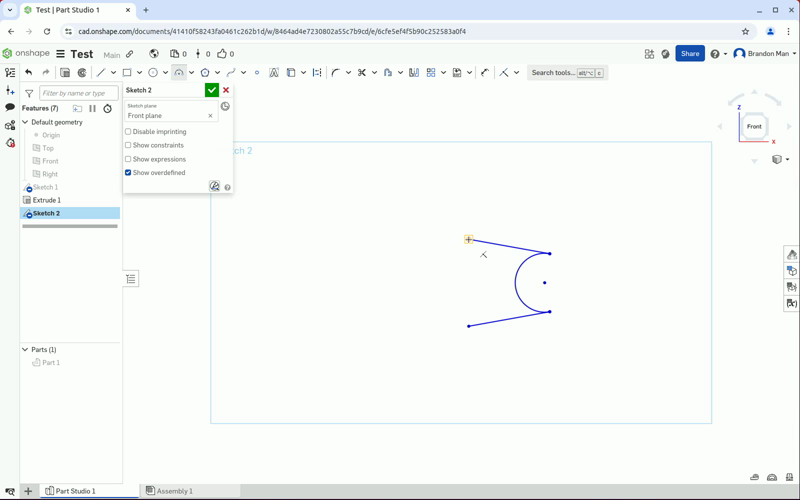
mouse_move(468, 326)
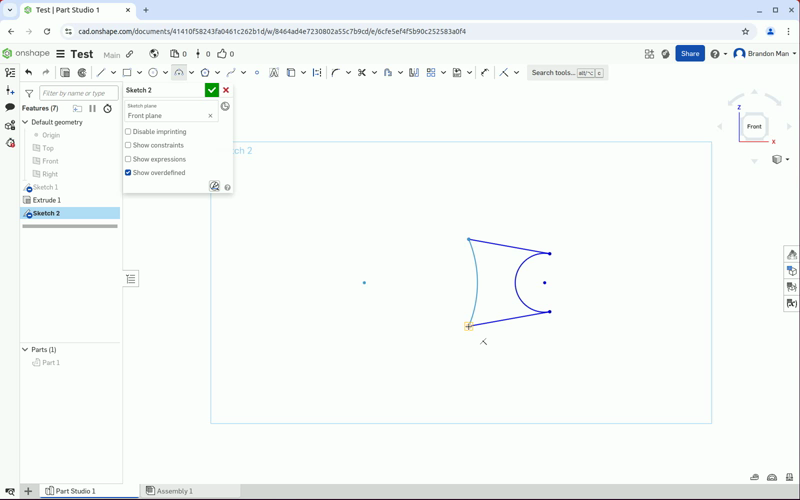
click(468, 326)
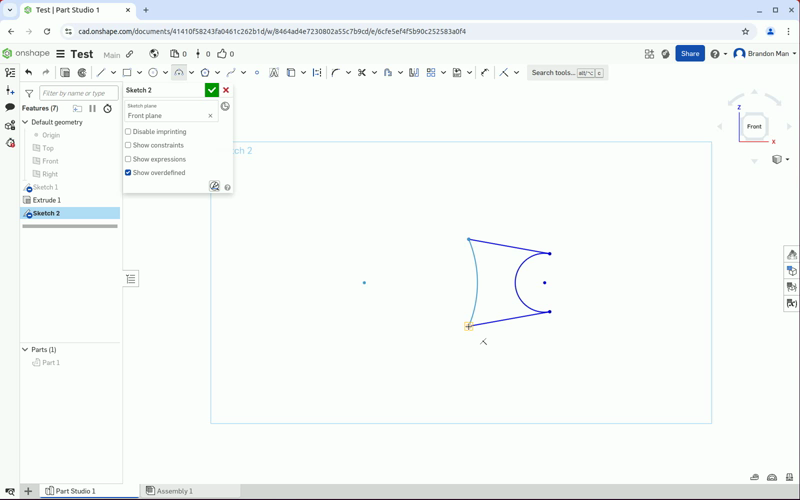
key_down(shift)
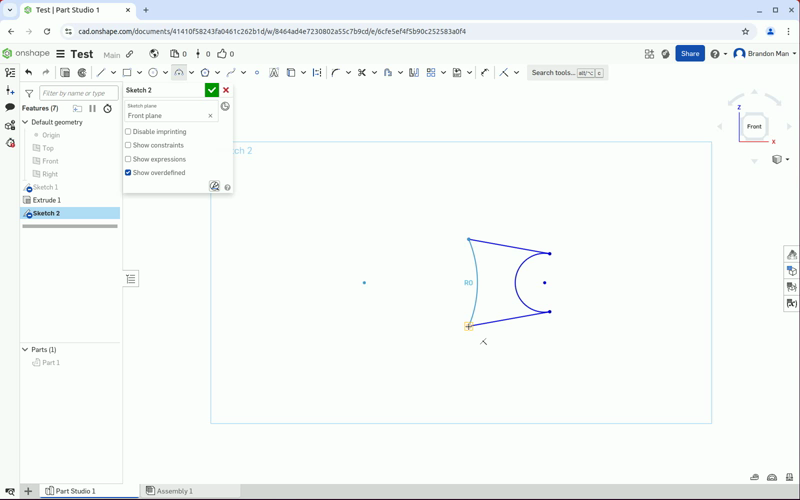
mouse_move(505, 282)
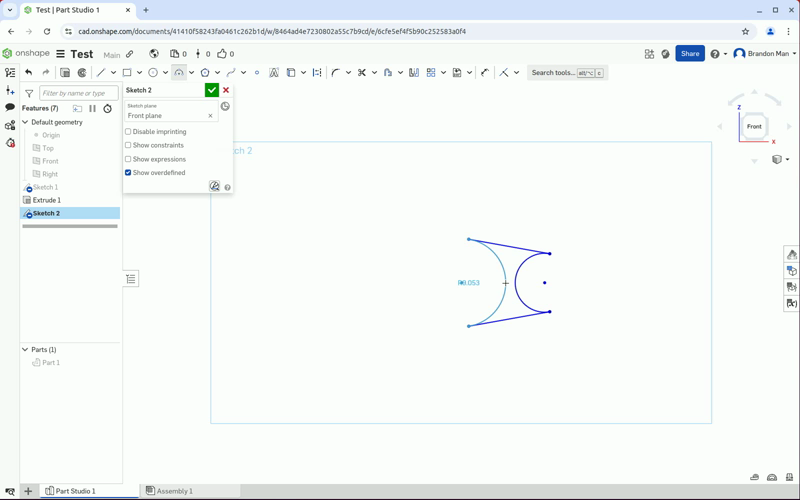
click(505, 282)
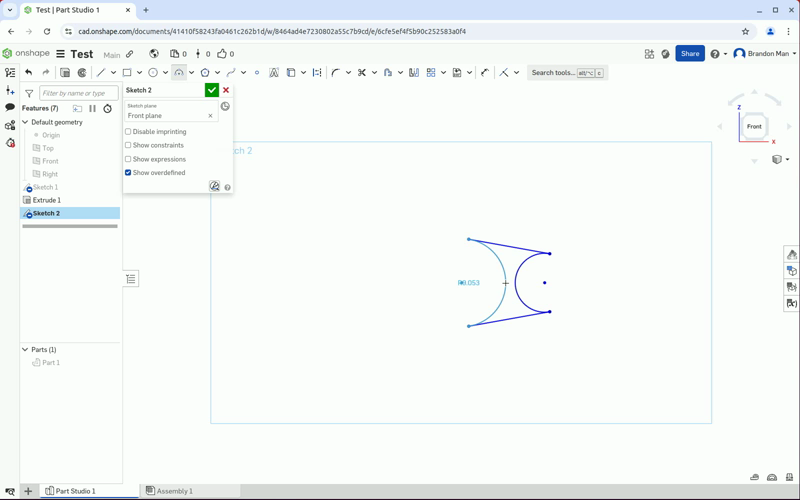
key_up(shift)
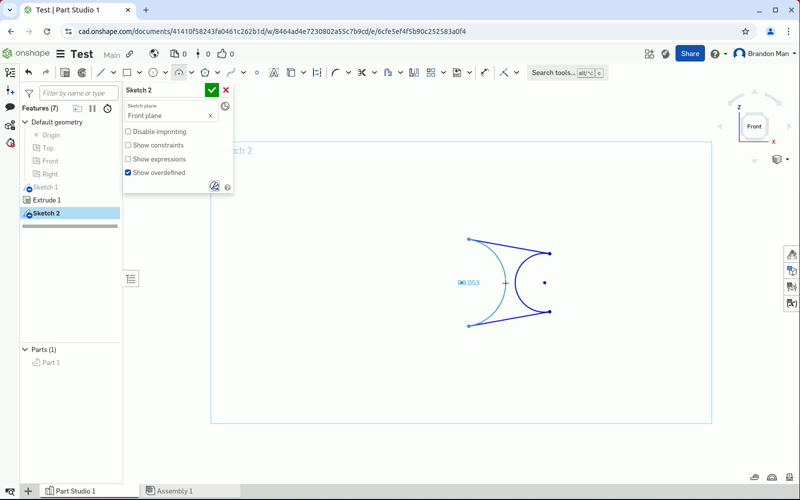
key(esc)
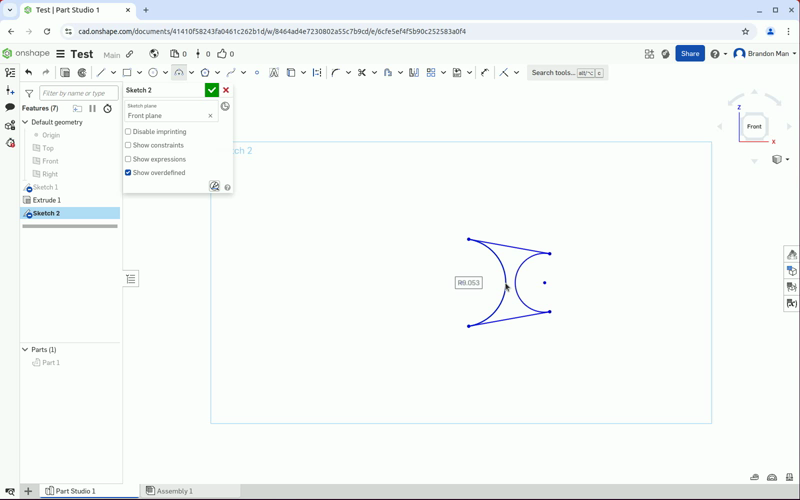
mouse_move(529, 252)
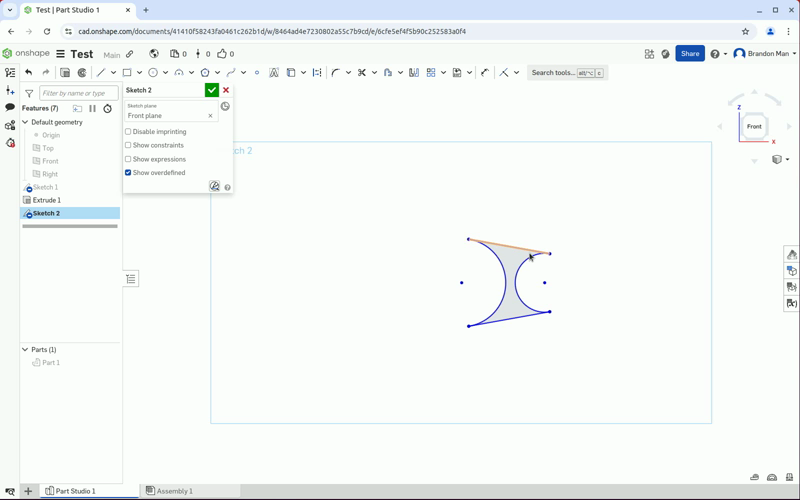
click(529, 252)
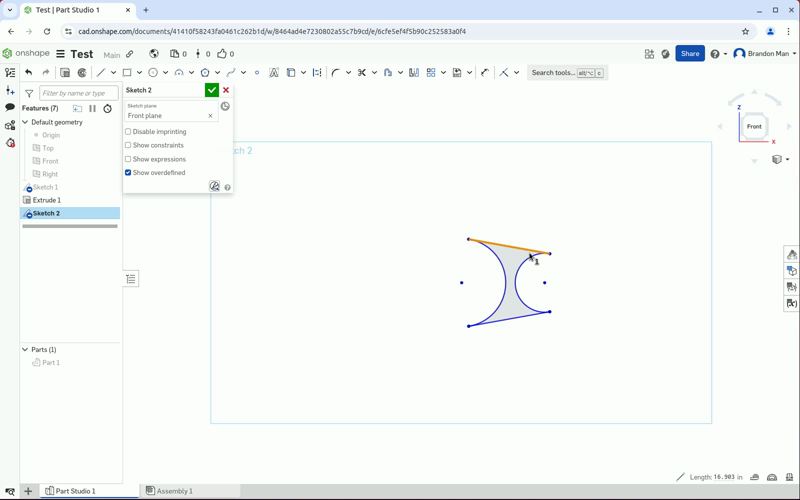
mouse_move(73, 352)
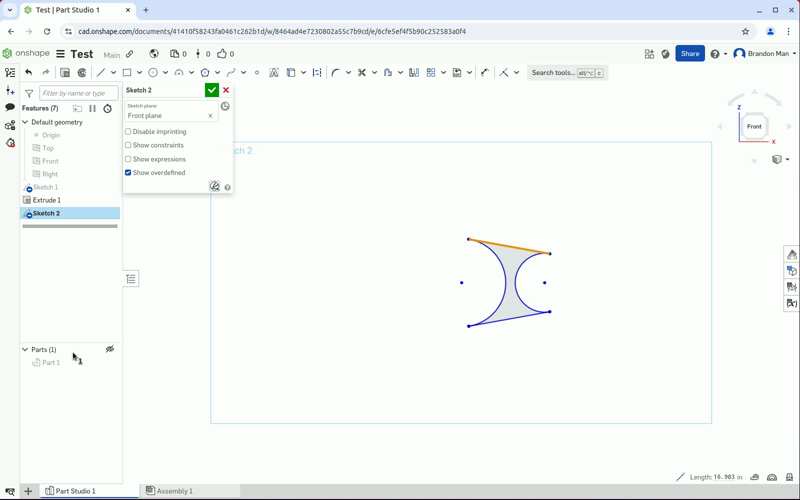
key(shift+y)
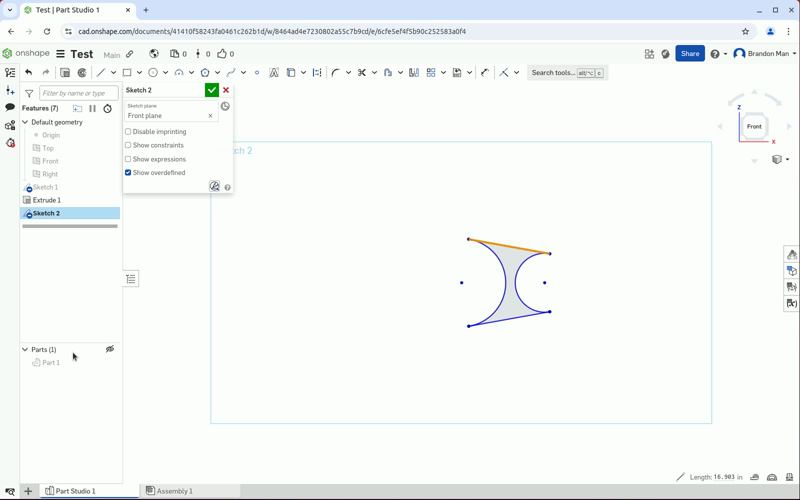
key(shift+e)
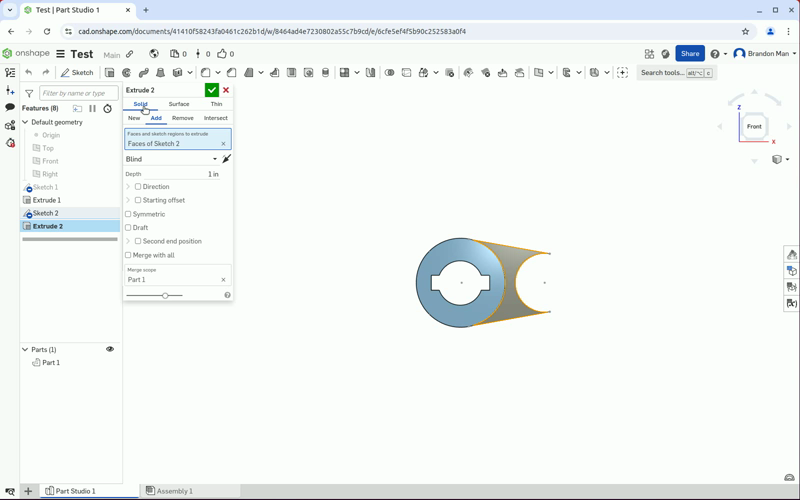
mouse_move(143, 106)
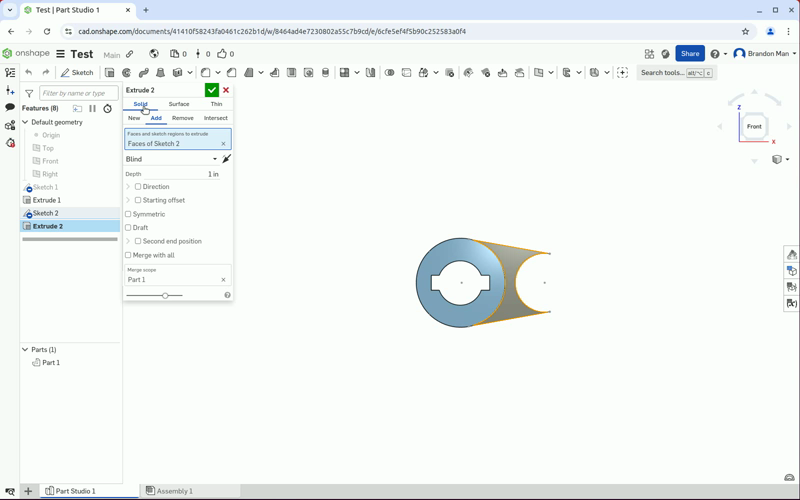
click(143, 106)
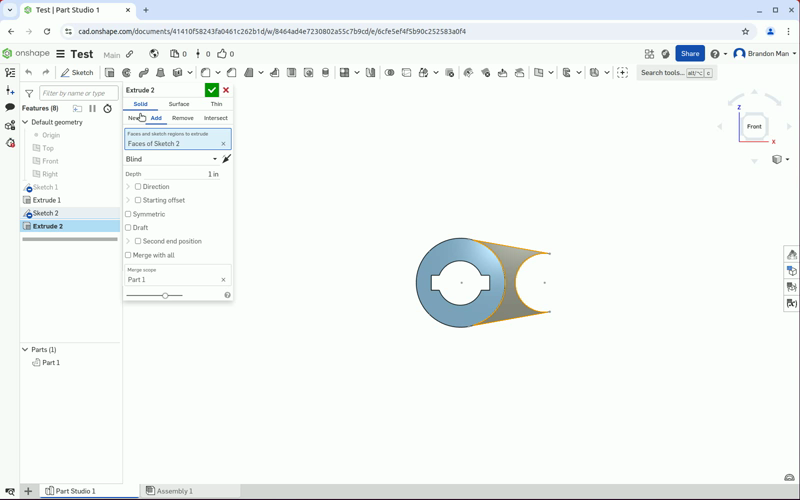
mouse_move(137, 120)
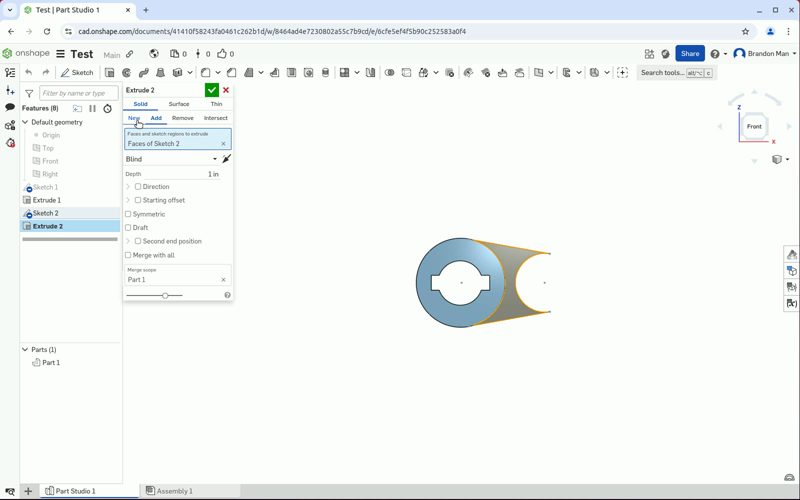
click(137, 120)
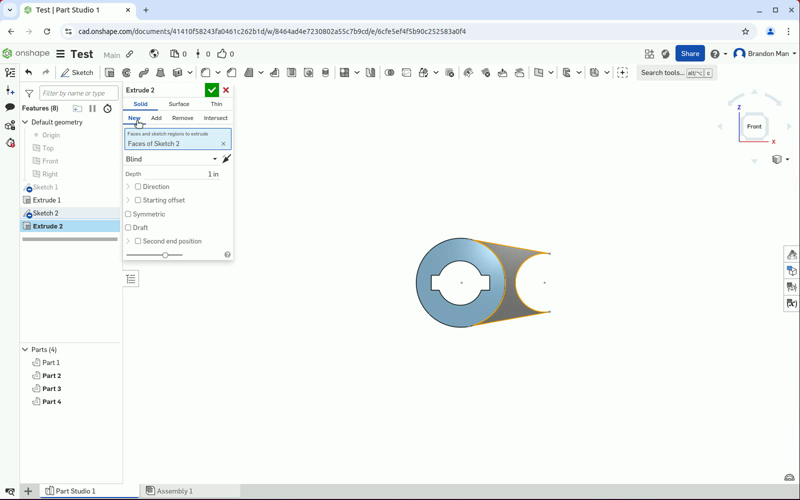
key(tab, 4)
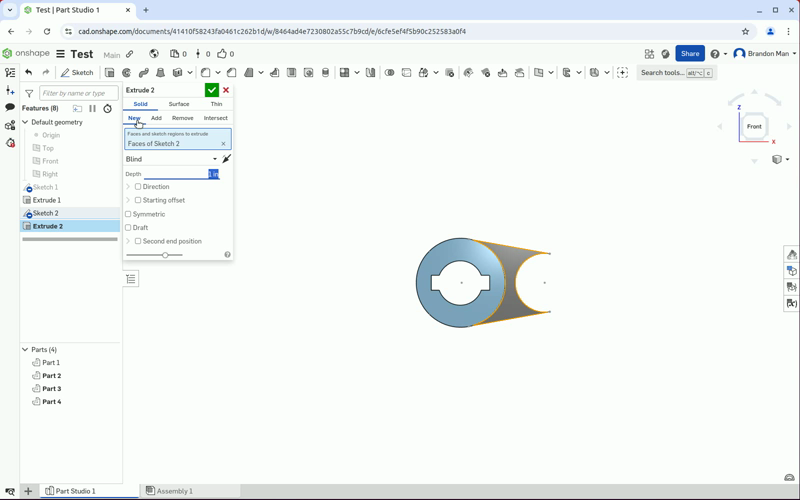
text(7.943)
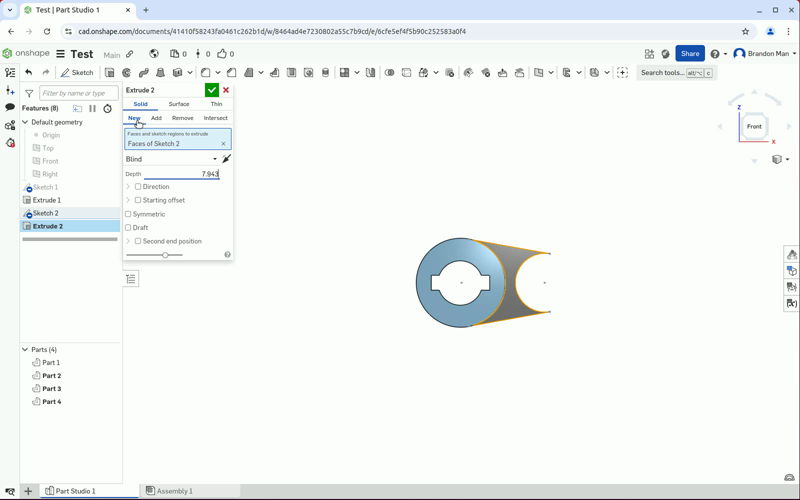
key(enter)
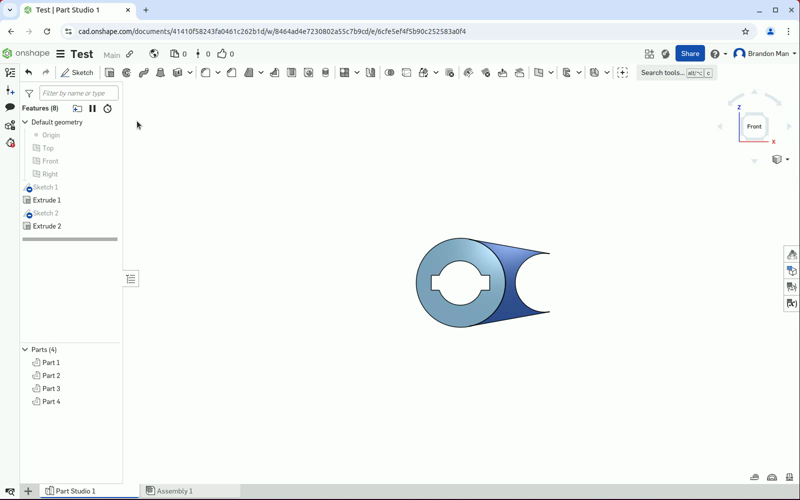
key(shift+h)
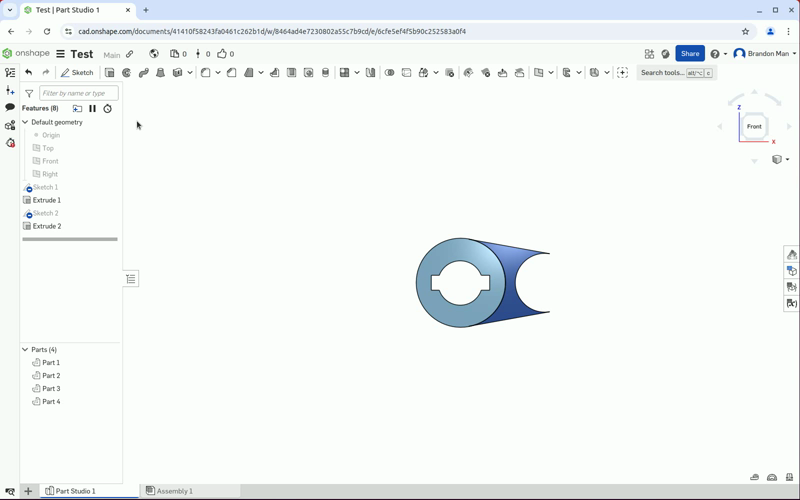
key(shift+h)
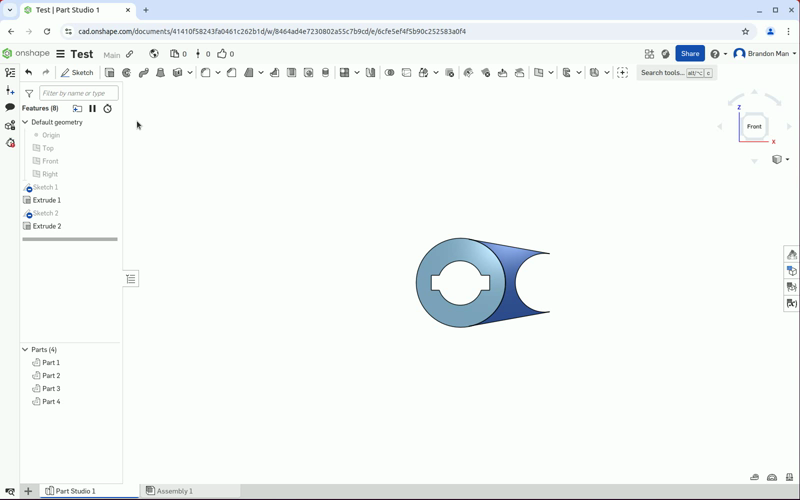
mouse_move(73, 189)
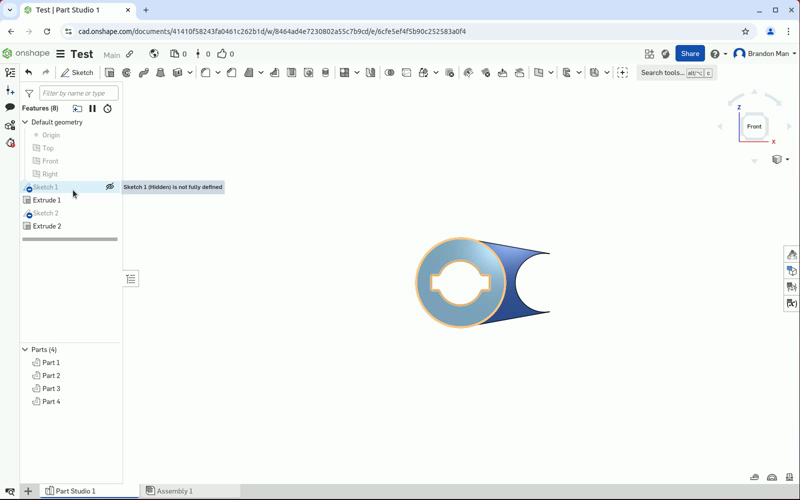
click(73, 189)
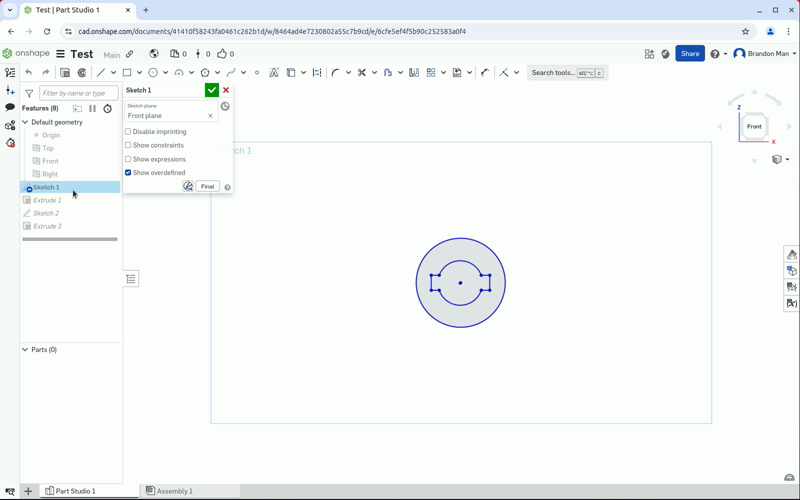
mouse_move(229, 92)
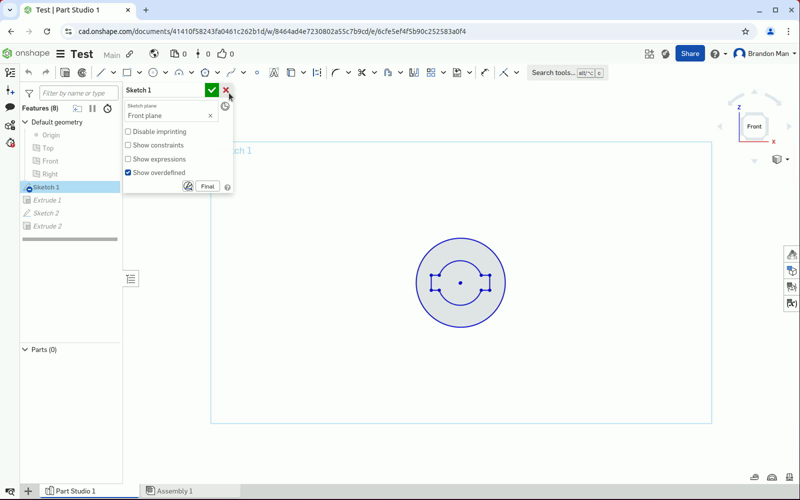
click(229, 92)
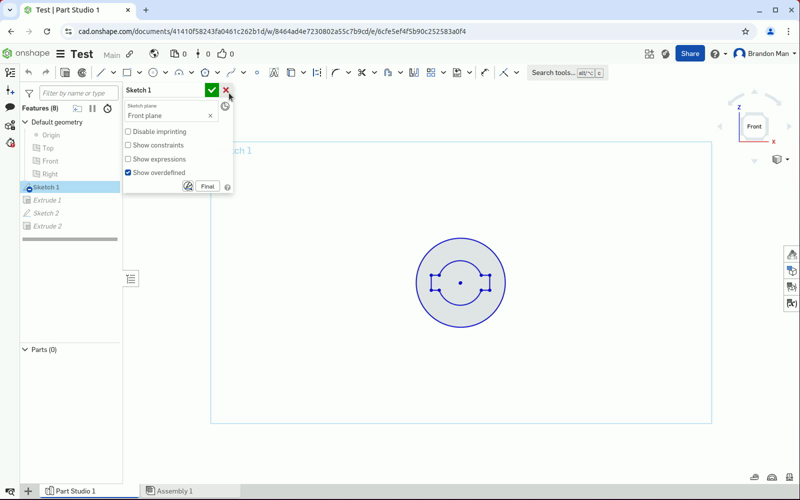
key(shift+s)
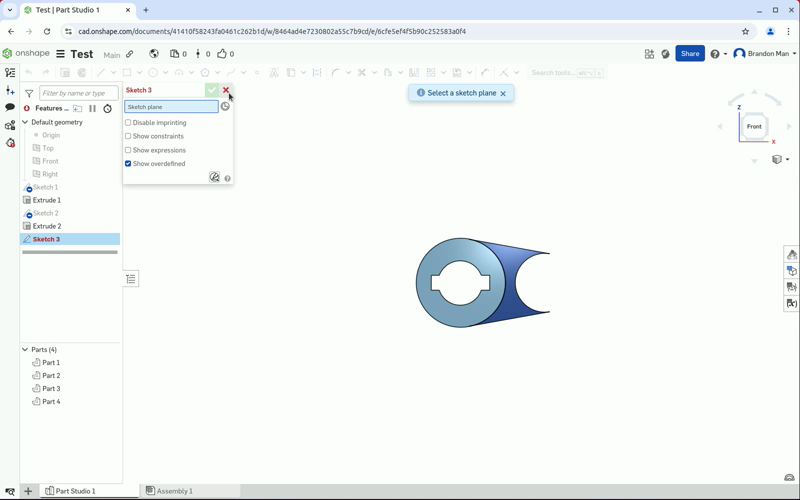
mouse_move(73, 163)
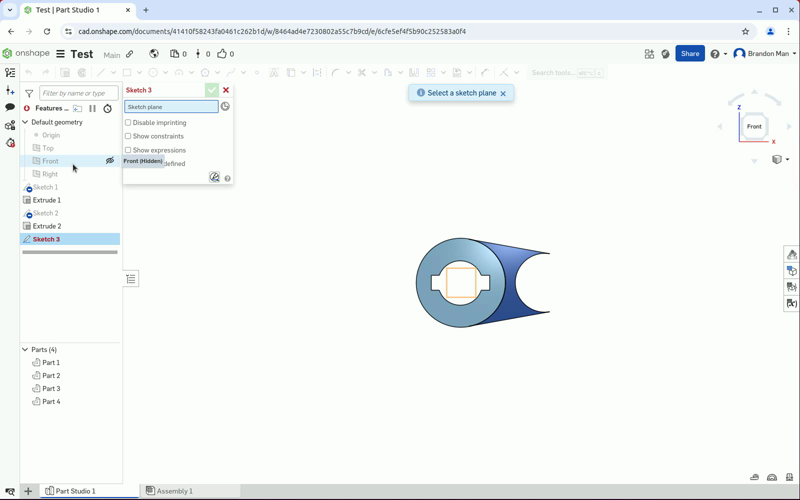
click(73, 163)
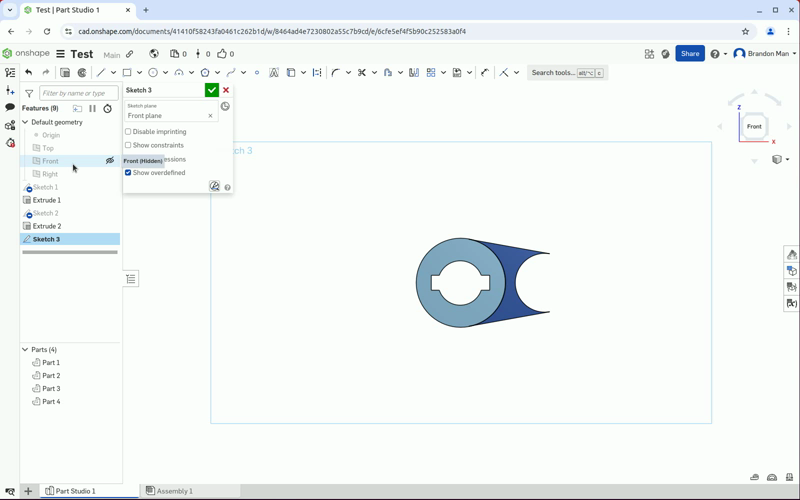
mouse_move(73, 352)
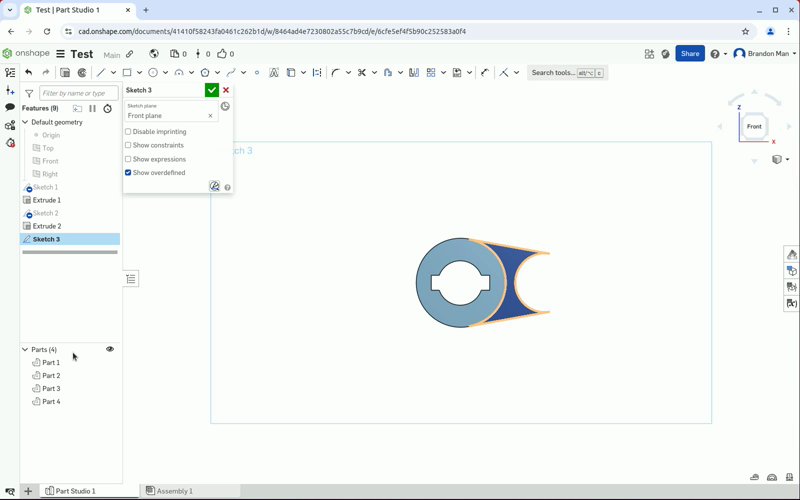
key(y)
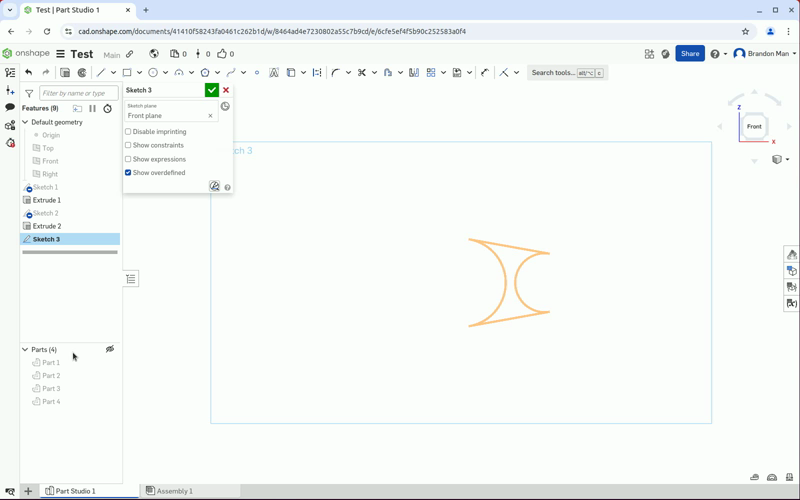
key(c)
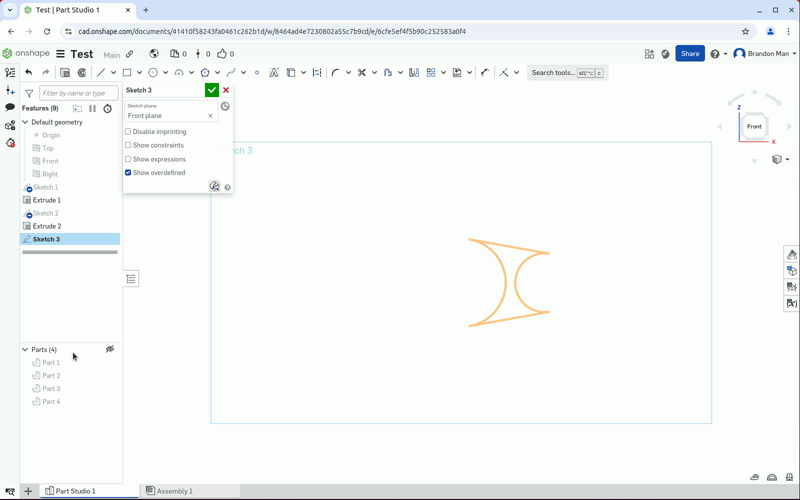
key_down(shift)
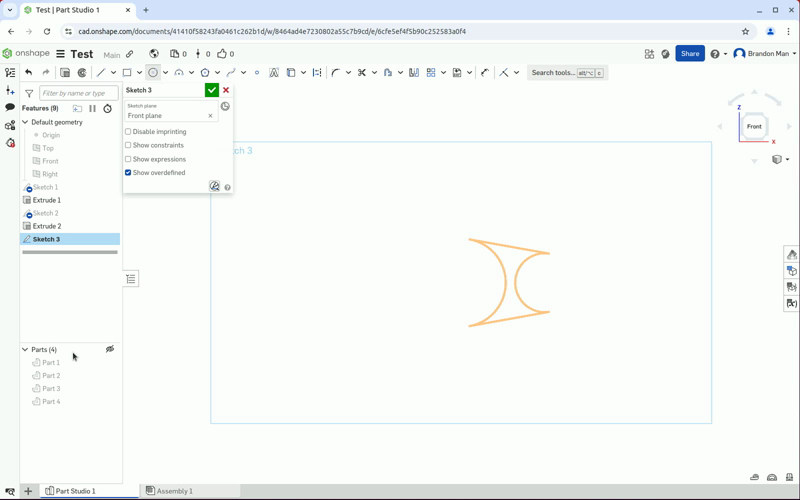
mouse_move(544, 282)
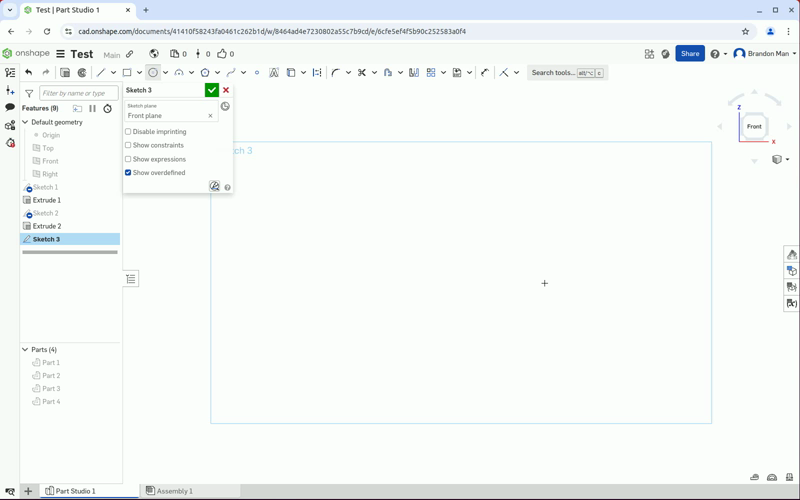
click(544, 282)
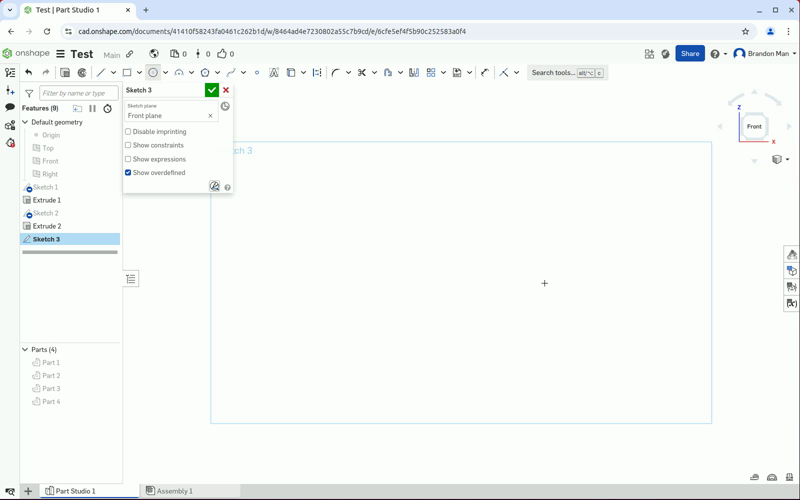
key_up(shift)
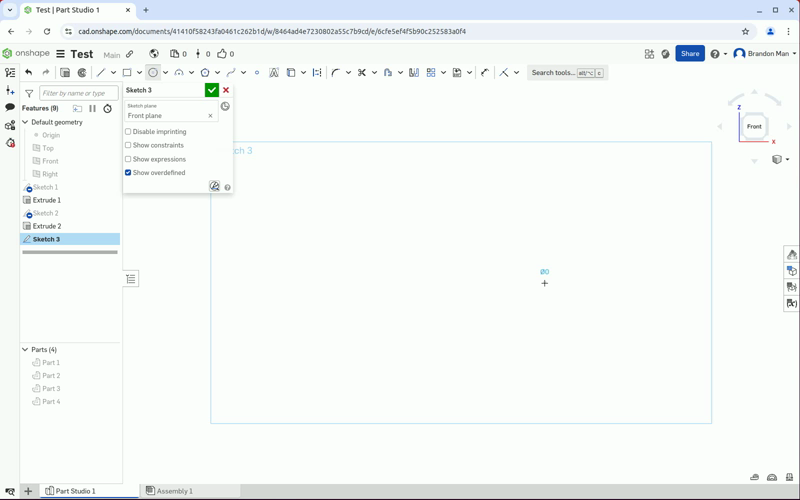
mouse_move(573, 282)
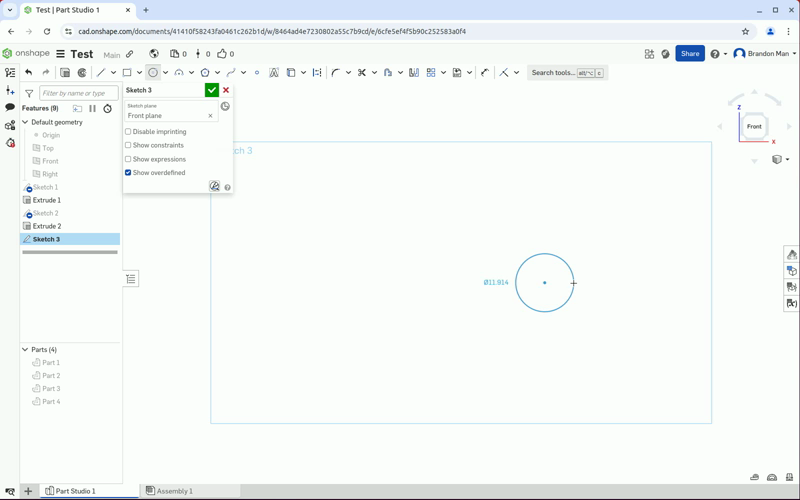
click(573, 282)
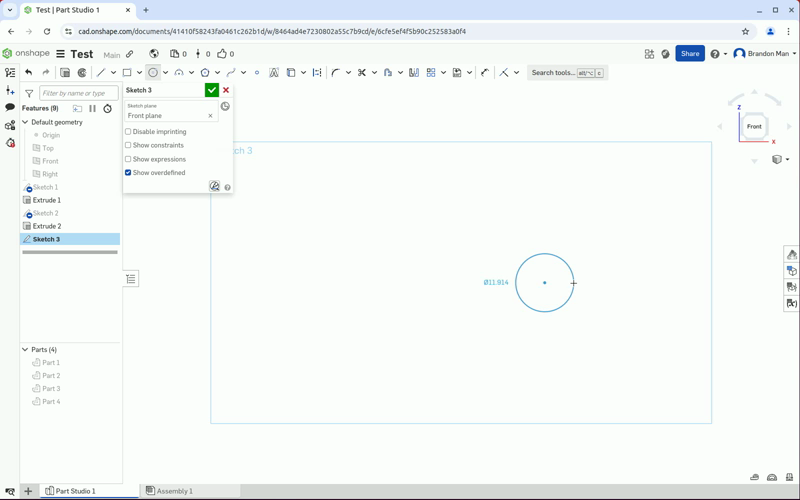
key(esc)
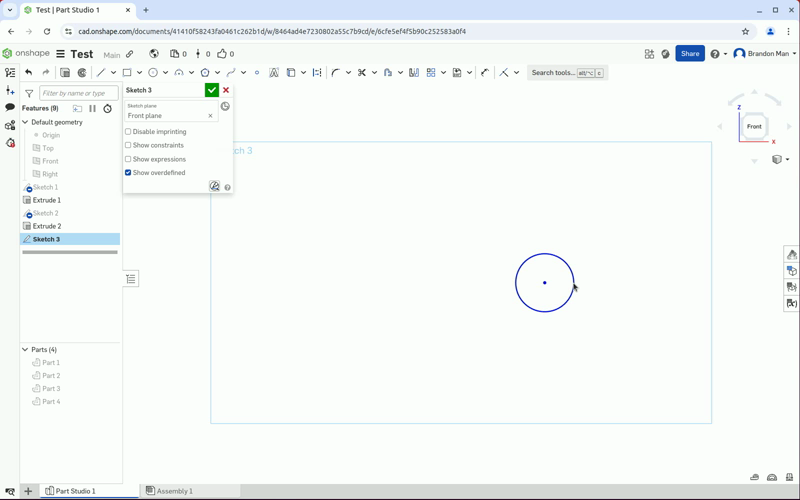
key(c)
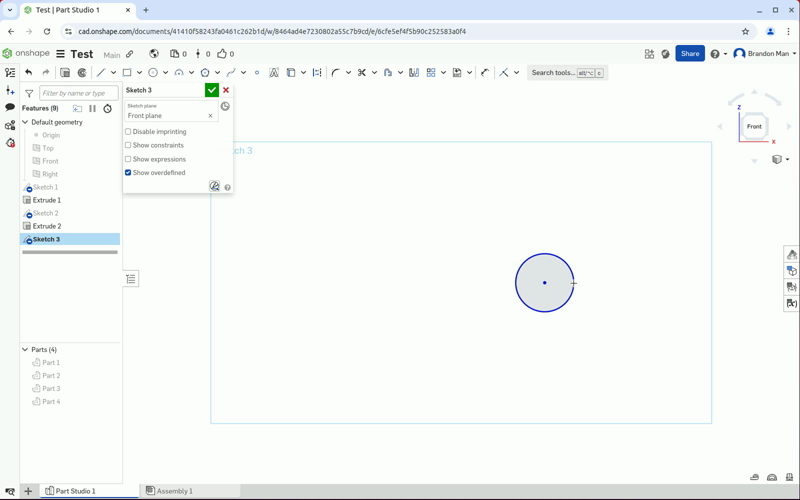
key_down(shift)
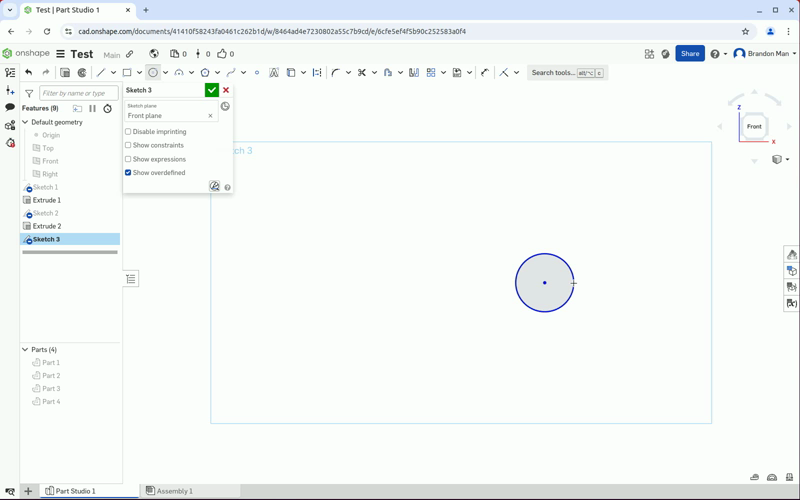
mouse_move(544, 282)
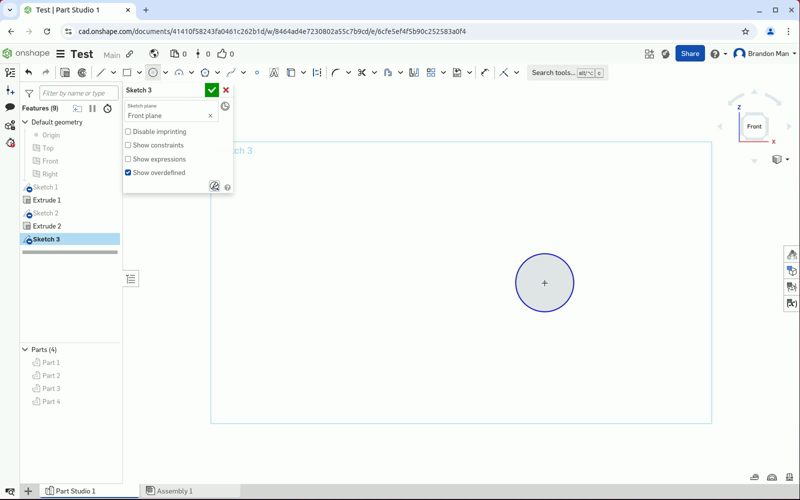
click(544, 282)
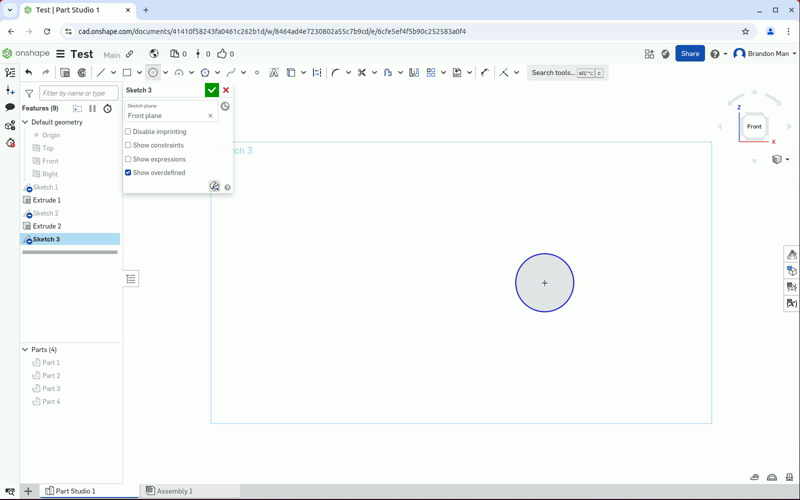
key_up(shift)
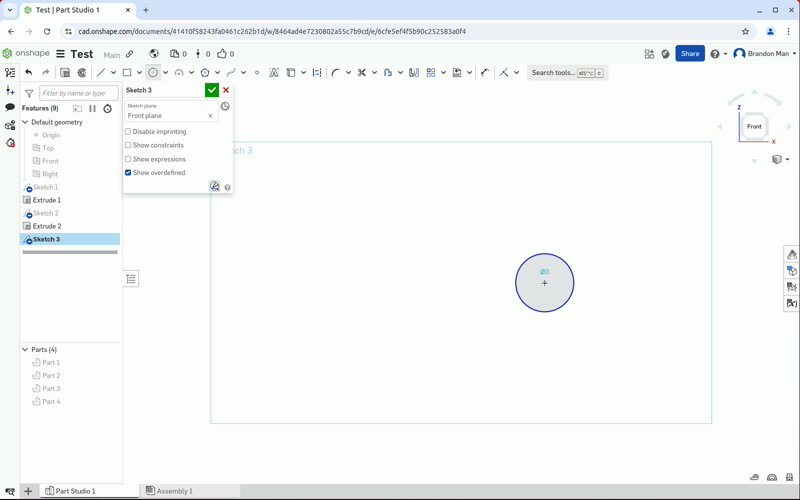
mouse_move(567, 282)
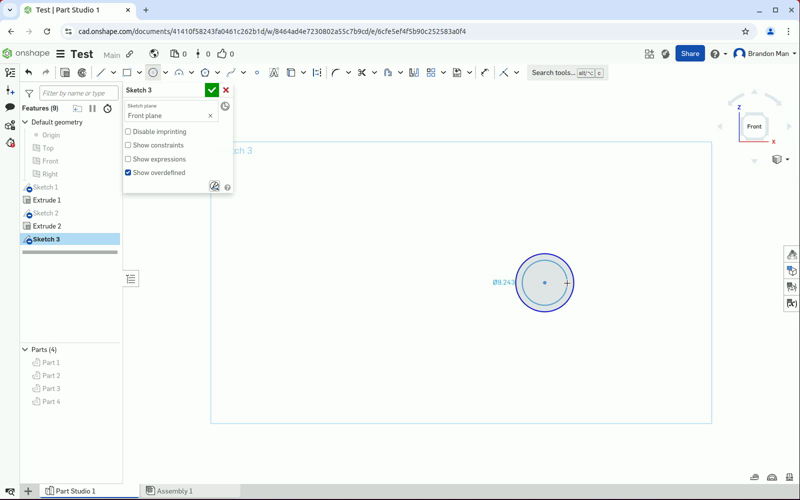
click(567, 282)
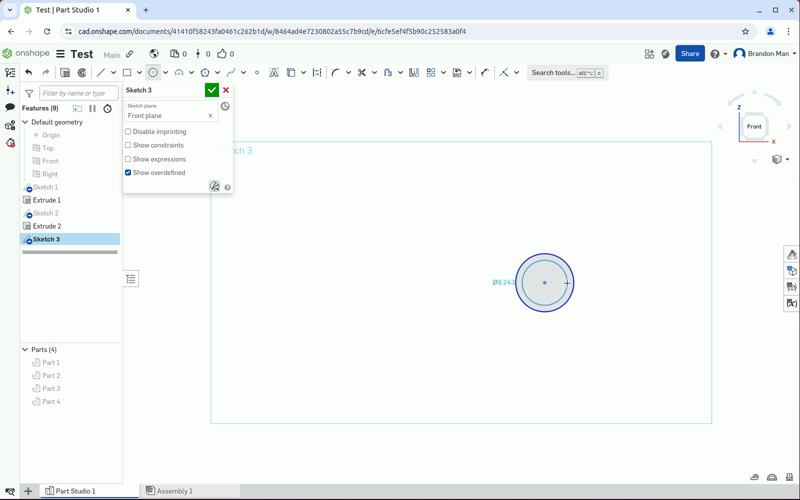
key(esc)
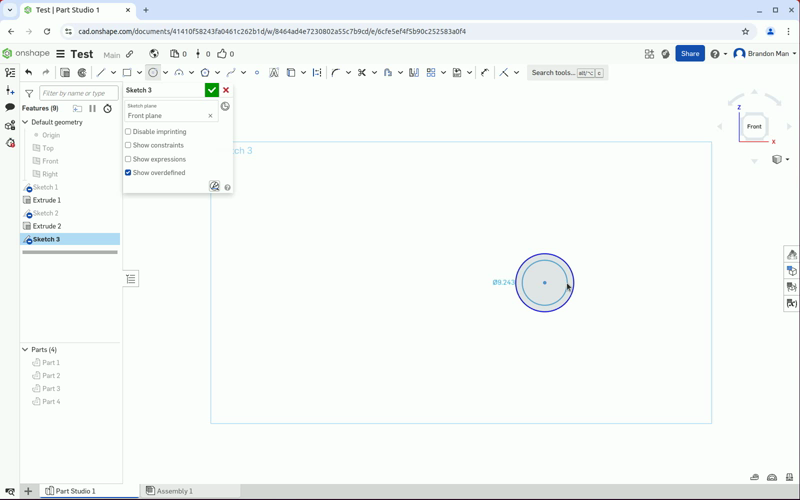
mouse_move(545, 254)
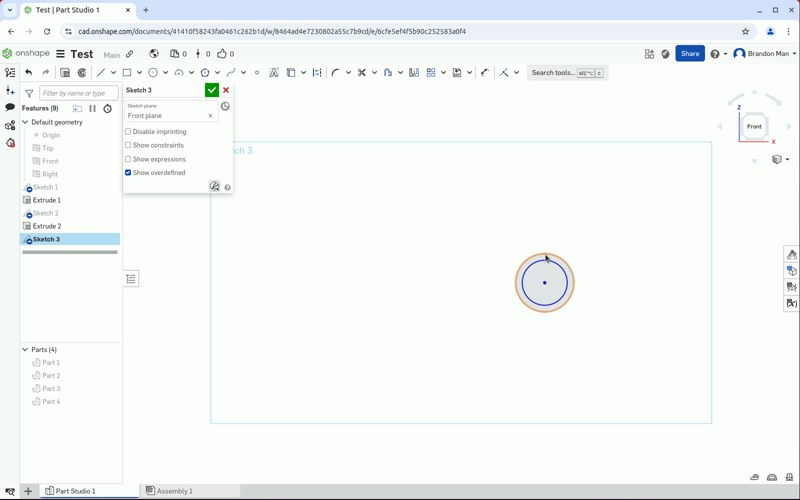
scroll(6)
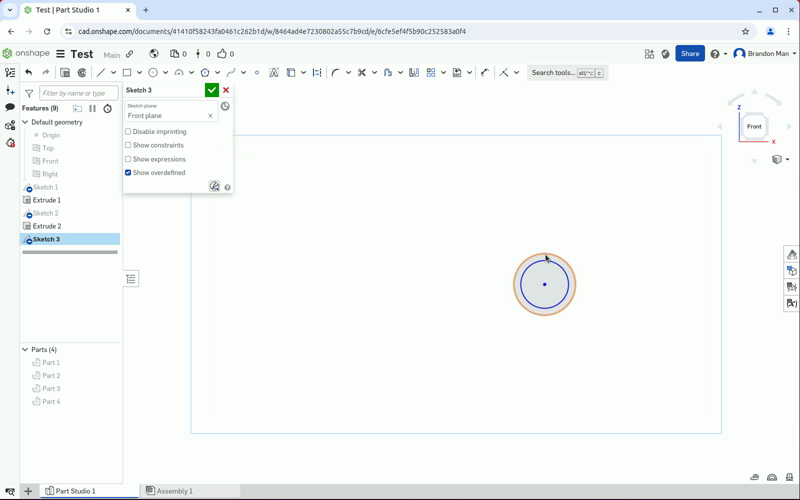
scroll(6)
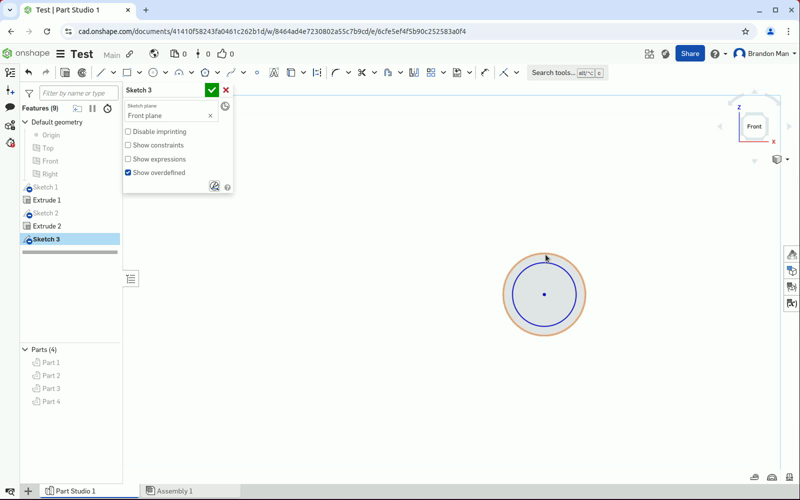
scroll(6)
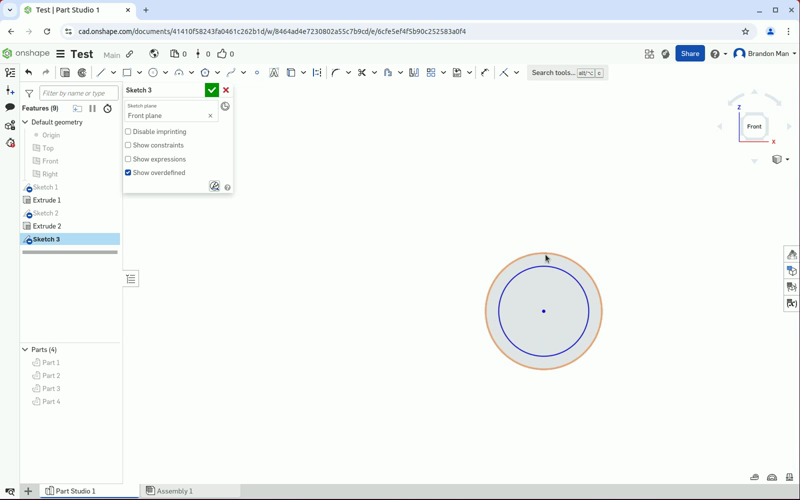
scroll(6)
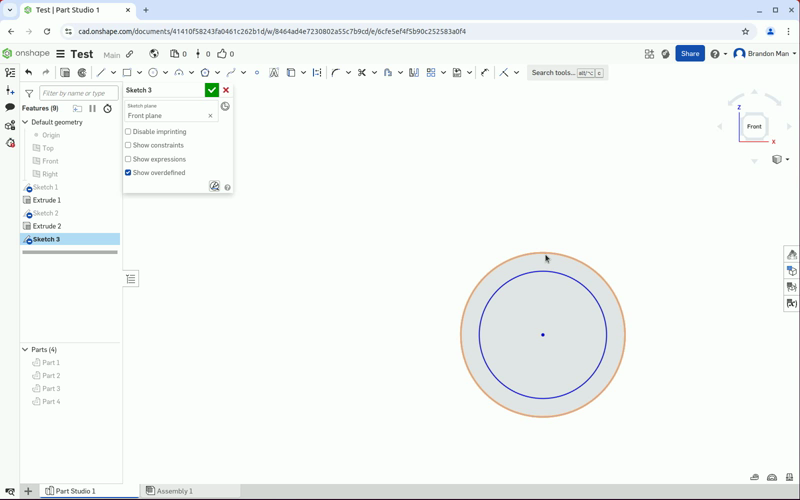
scroll(6)
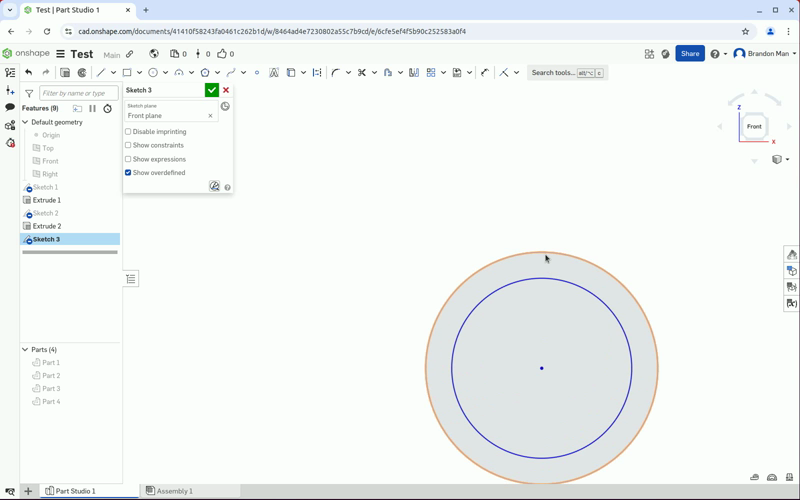
scroll(6)
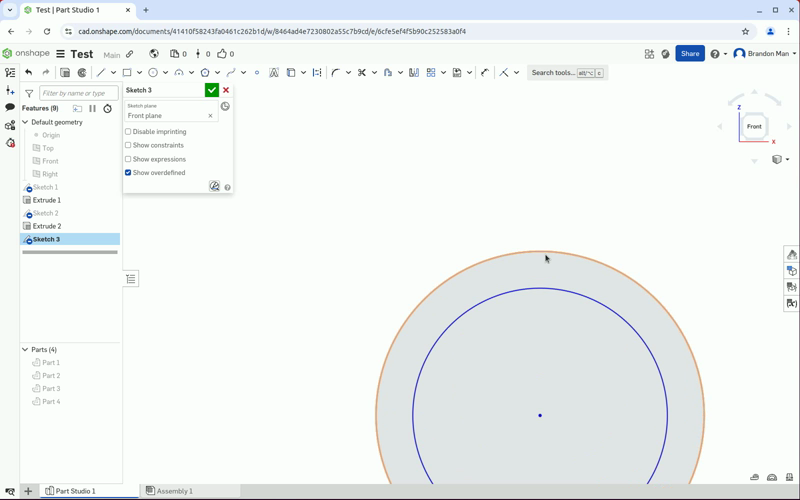
scroll(6)
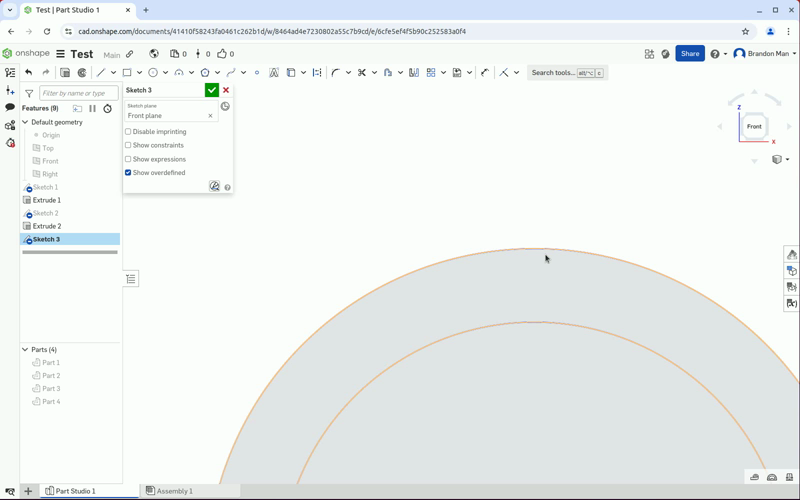
click(545, 254)
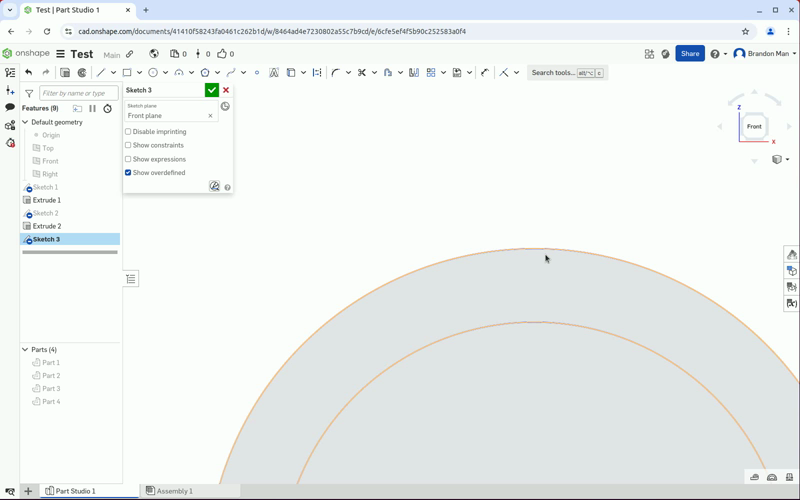
scroll(-6)
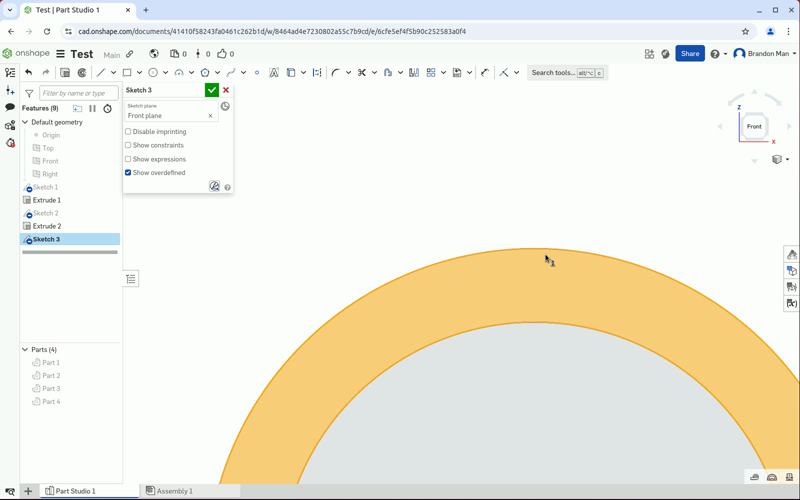
scroll(-6)
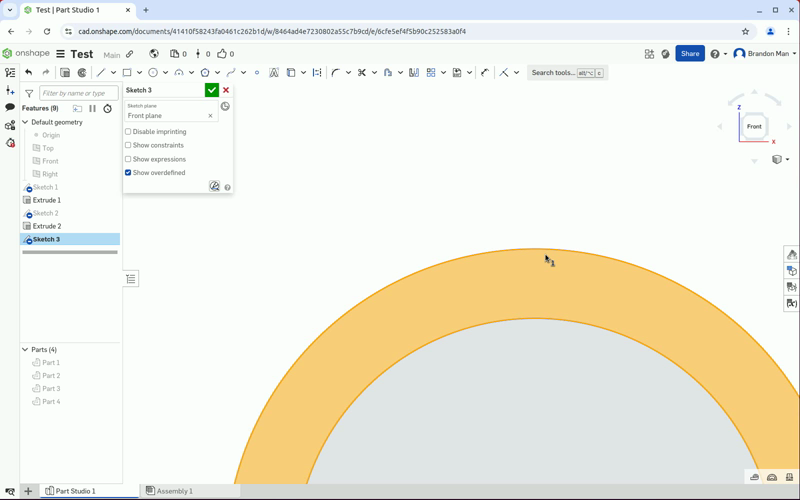
scroll(-6)
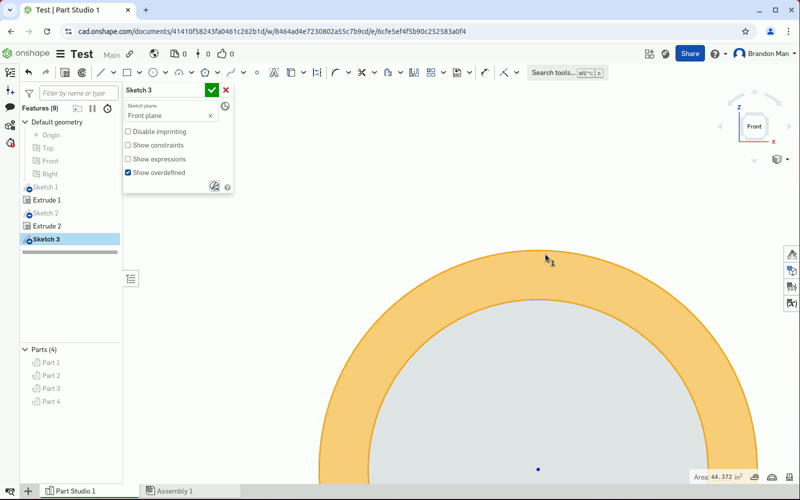
scroll(-6)
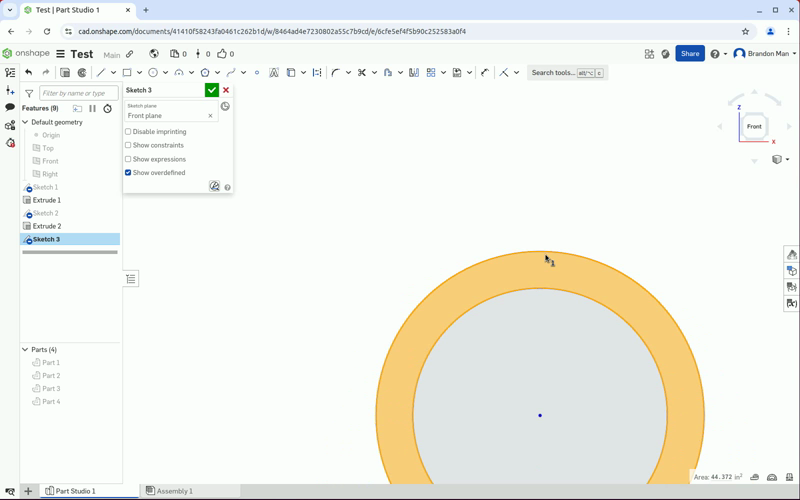
scroll(-6)
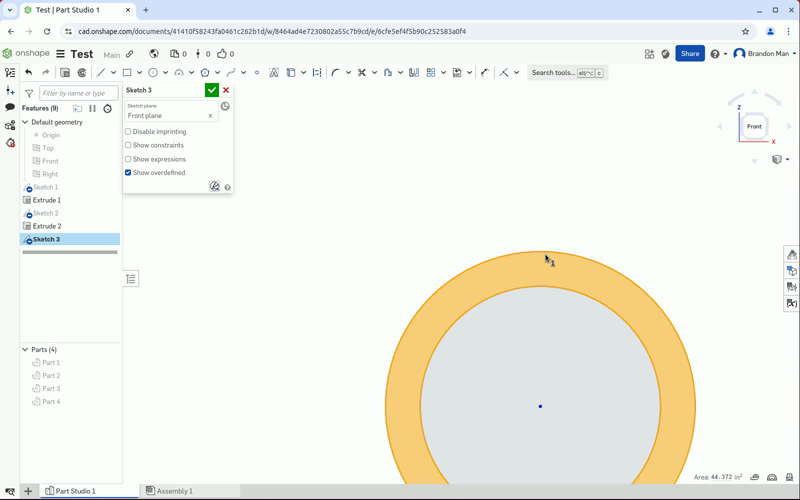
scroll(-6)
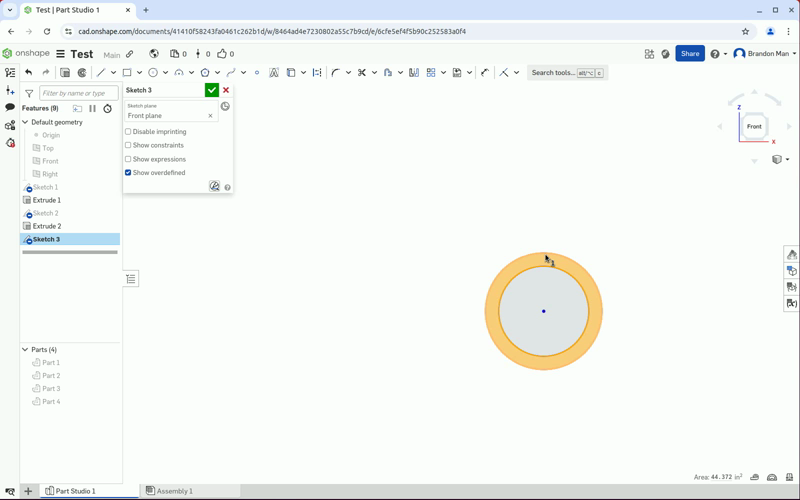
scroll(-6)
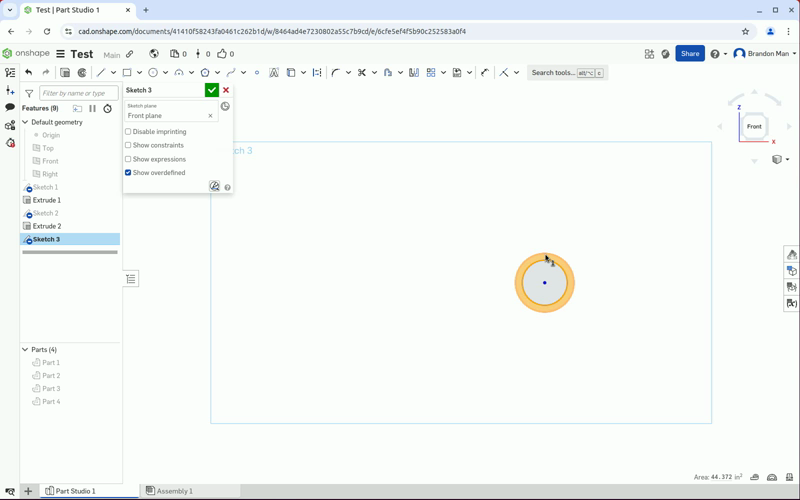
mouse_move(73, 352)
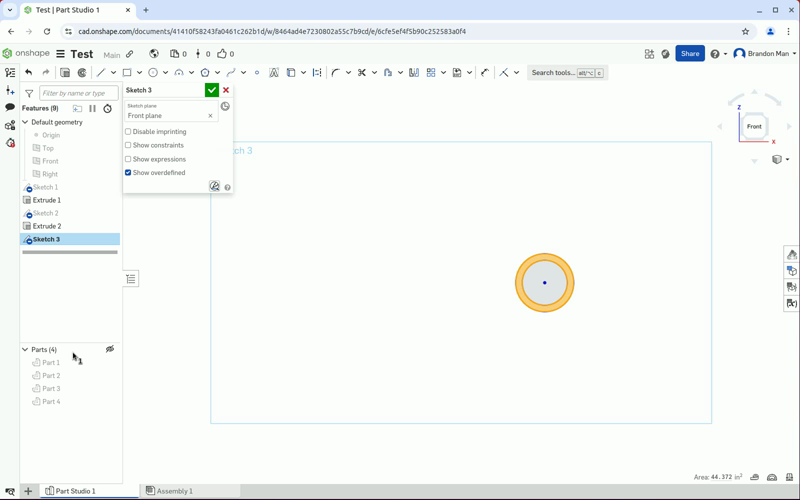
key(shift+y)
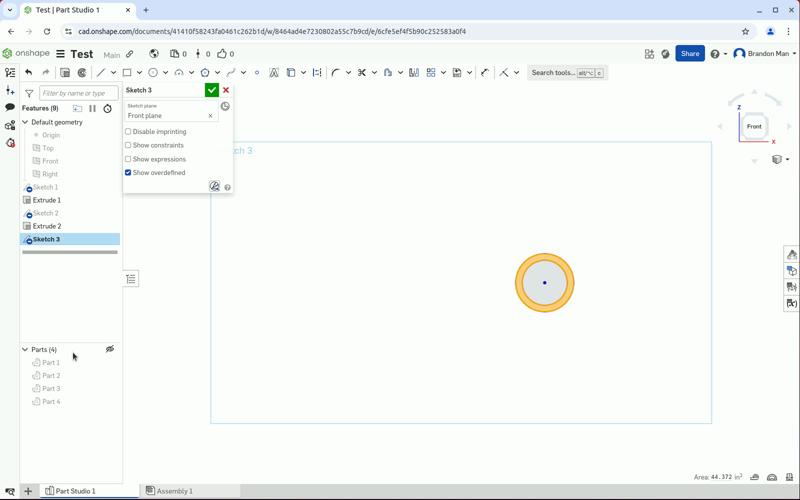
key(shift+e)
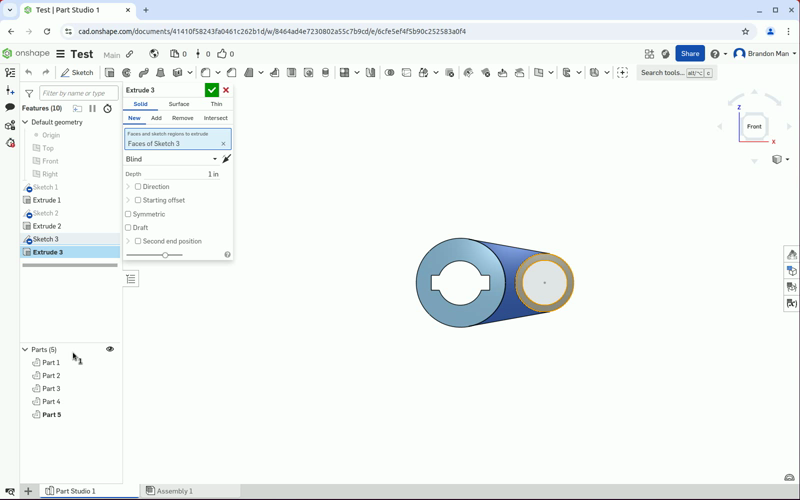
mouse_move(143, 106)
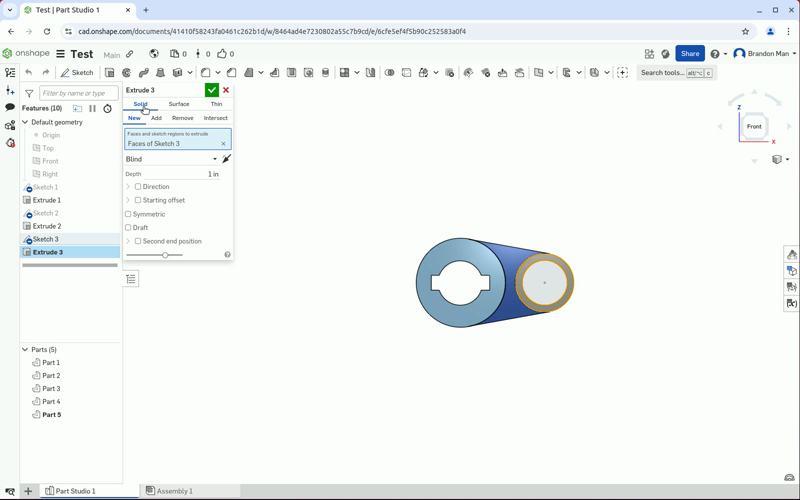
click(143, 106)
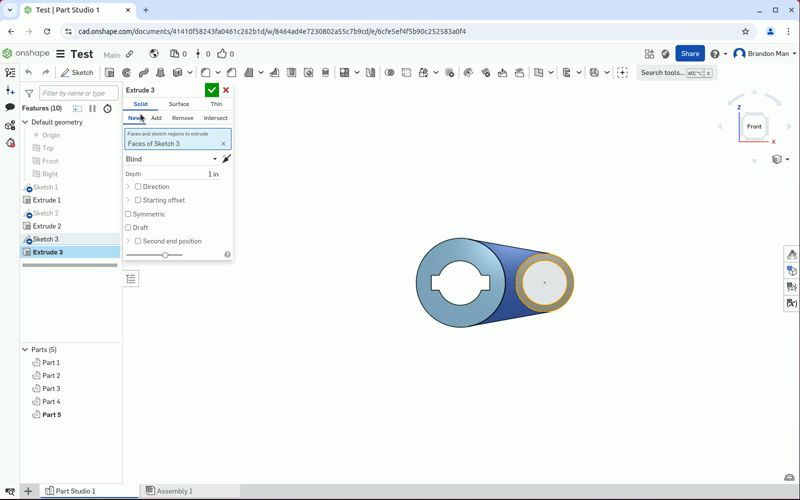
mouse_move(137, 120)
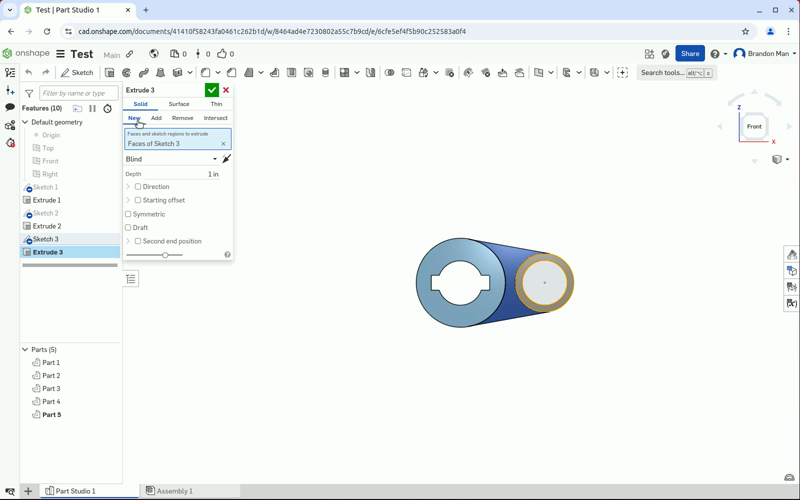
click(137, 120)
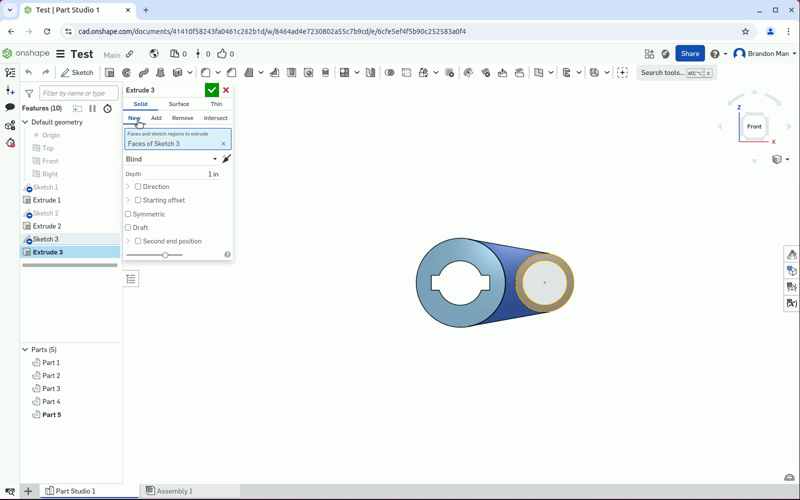
key(tab, 4)
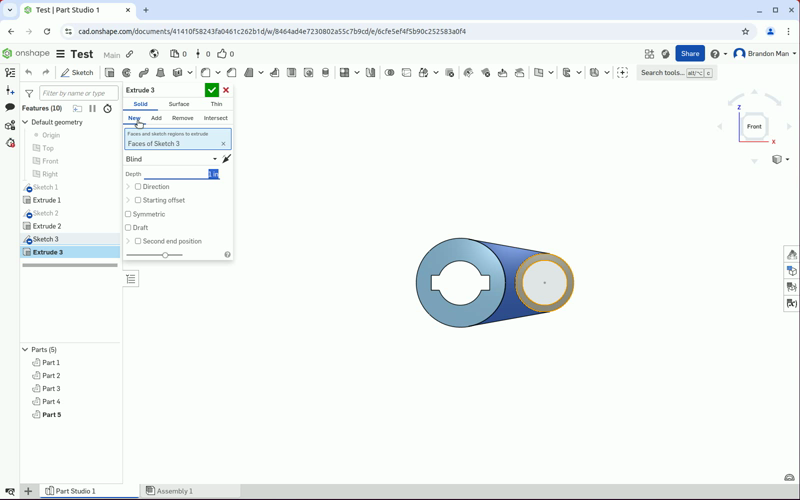
text(7.943)
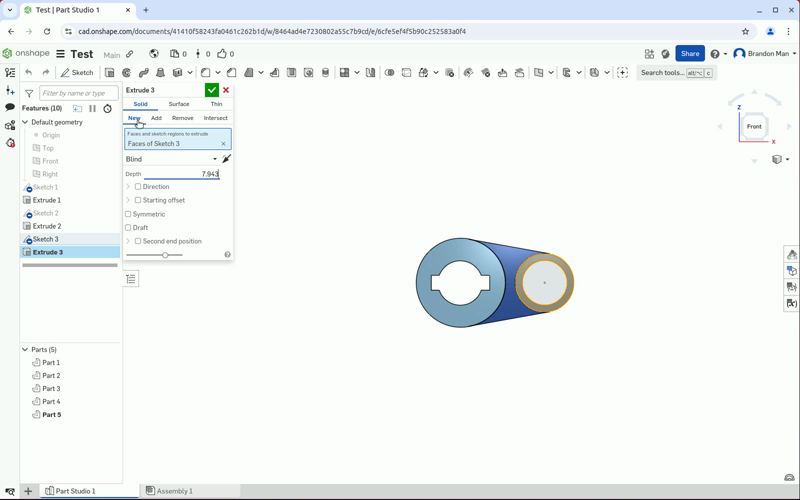
key(enter)
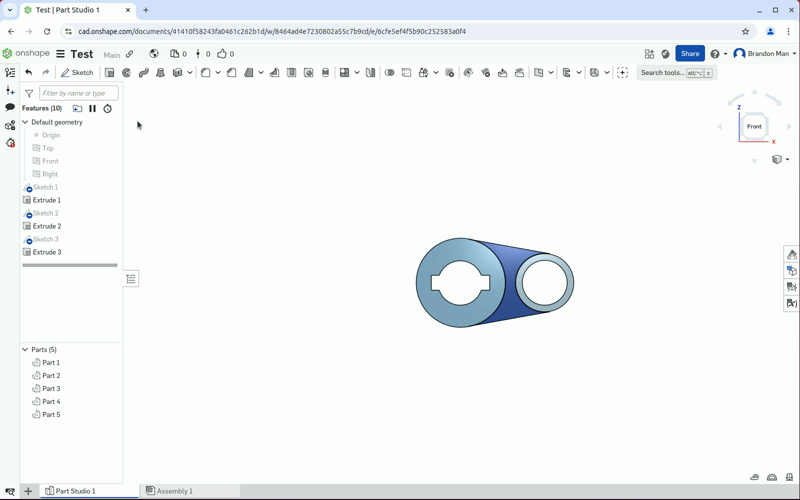
key(shift+h)
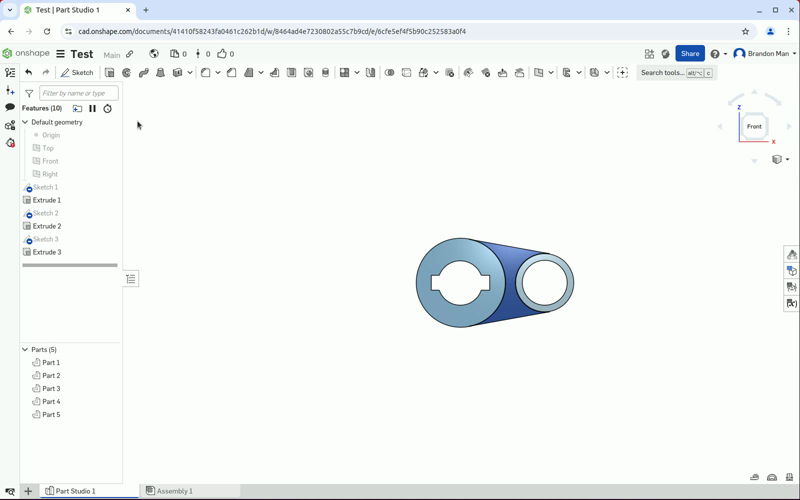
key(shift+h)
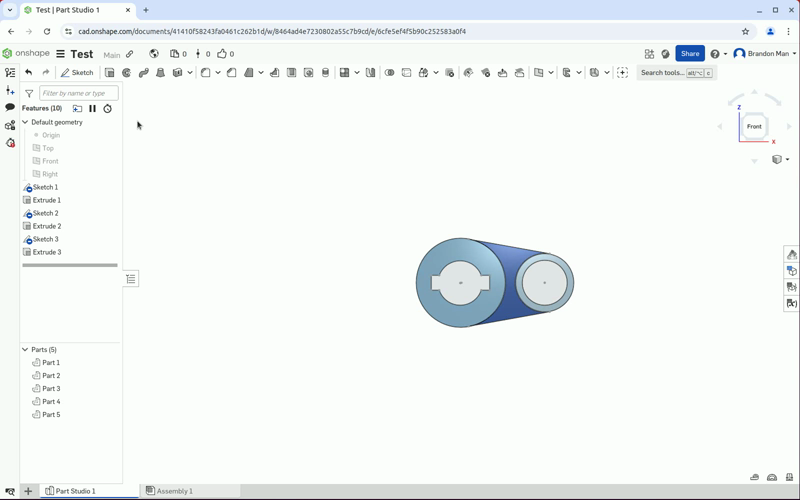
key(shift+7)
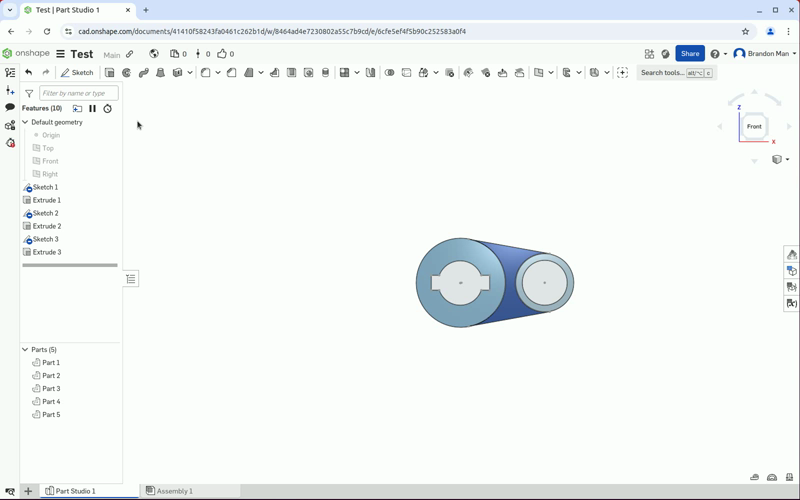
key(left, 2)
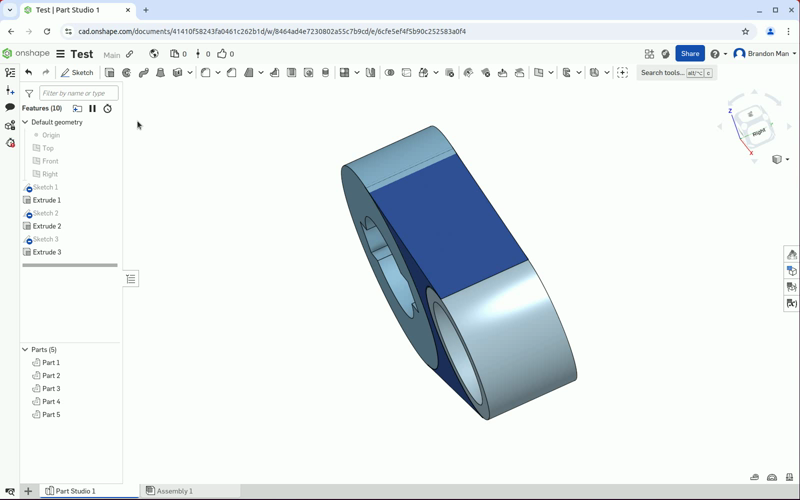
key(down, 2)
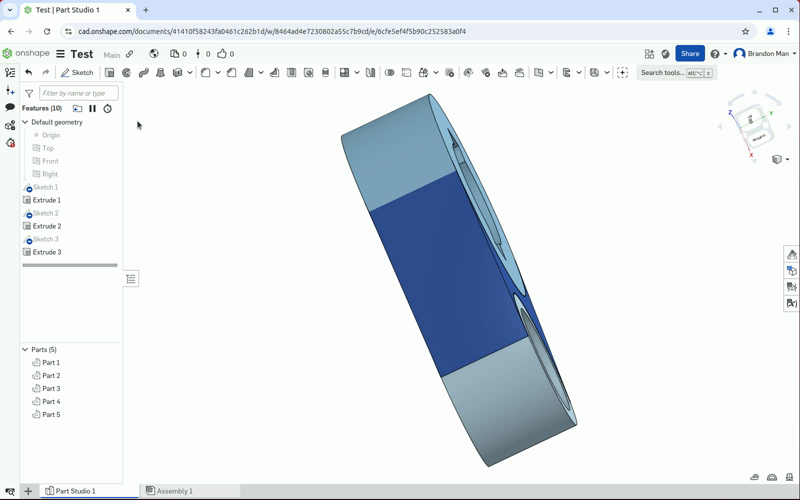
key(up, 2)
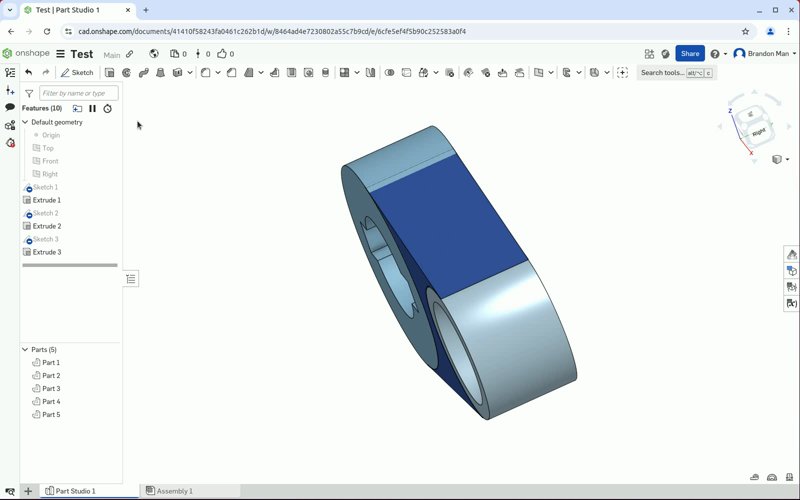
key(right, 2)
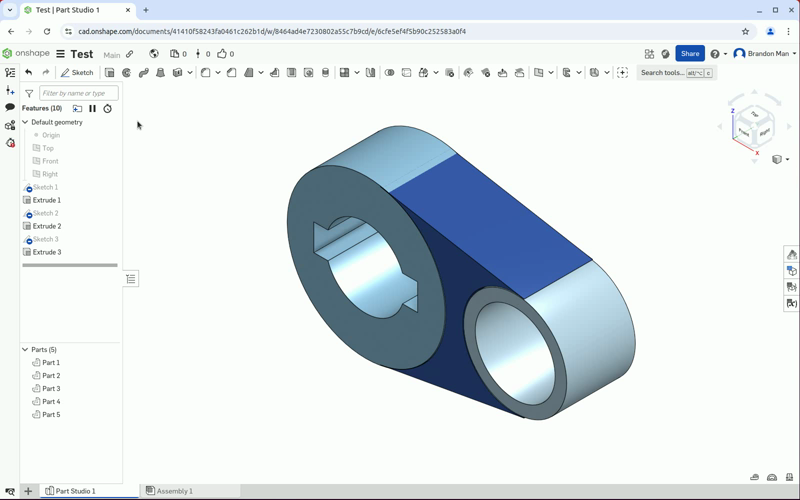
mouse_move(73, 189)
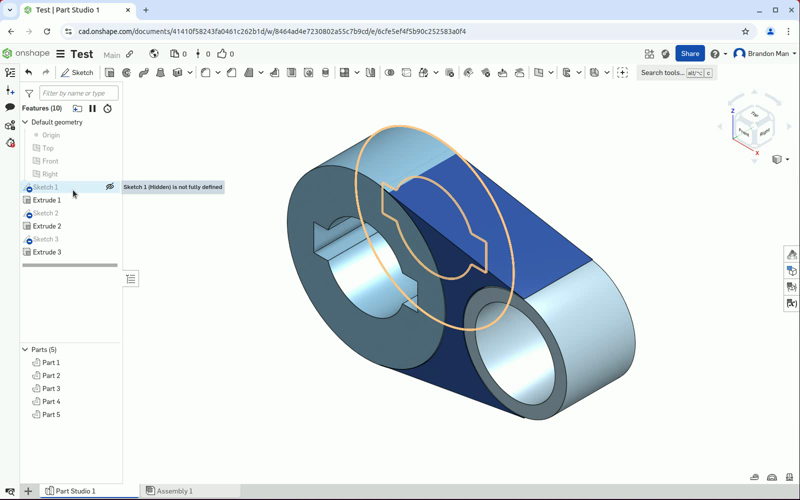
click(73, 189)